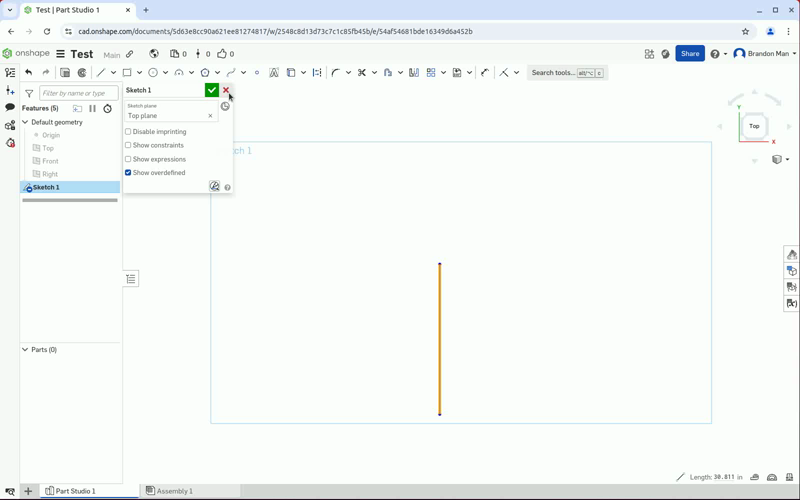
key(shift+h)
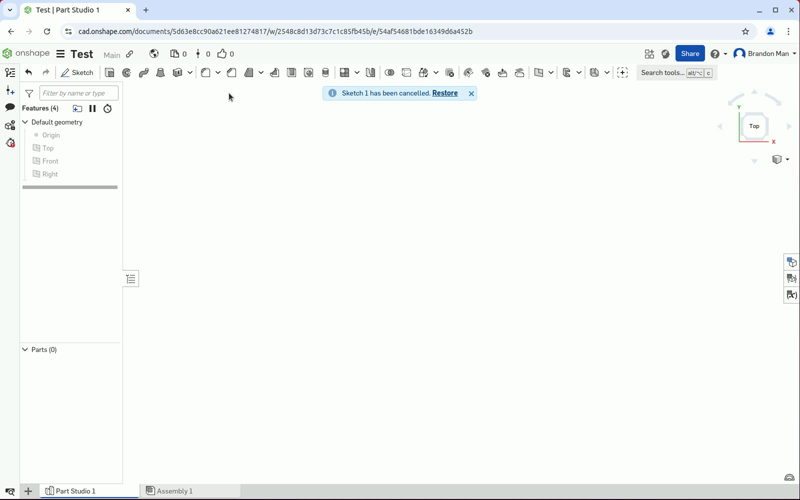
mouse_move(73, 352)
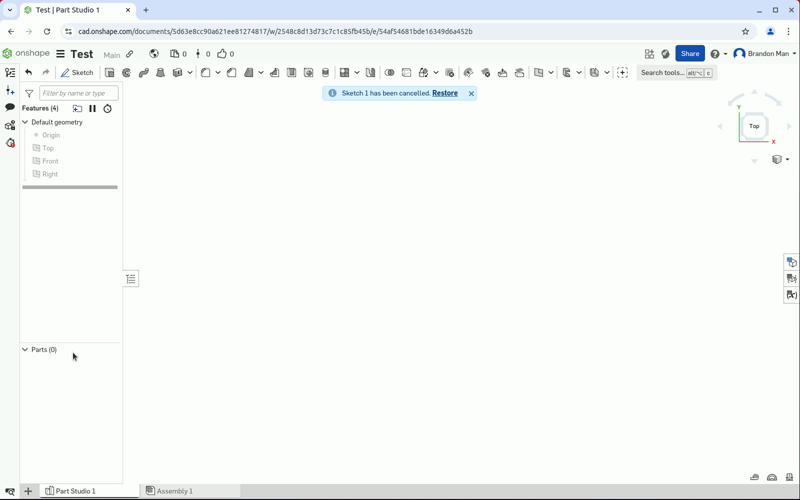
key(y)
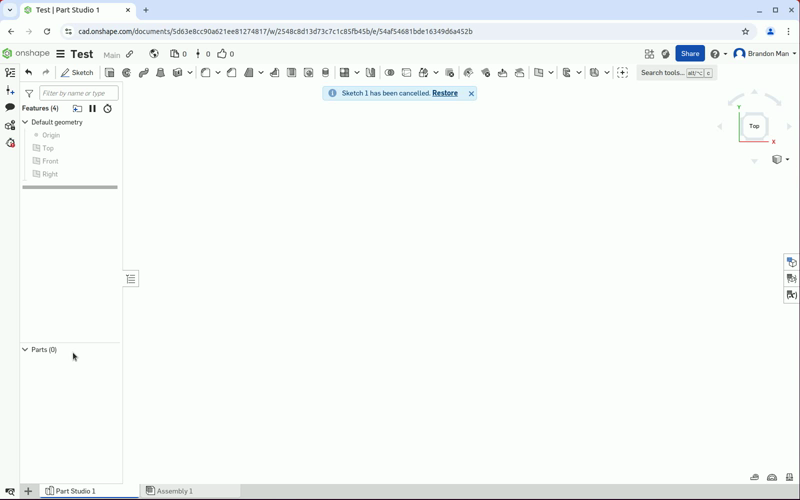
key(shift+p)
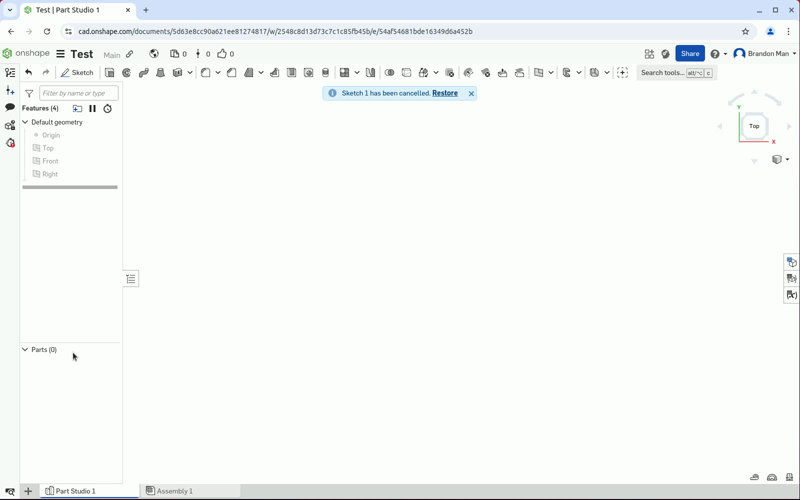
key(space)
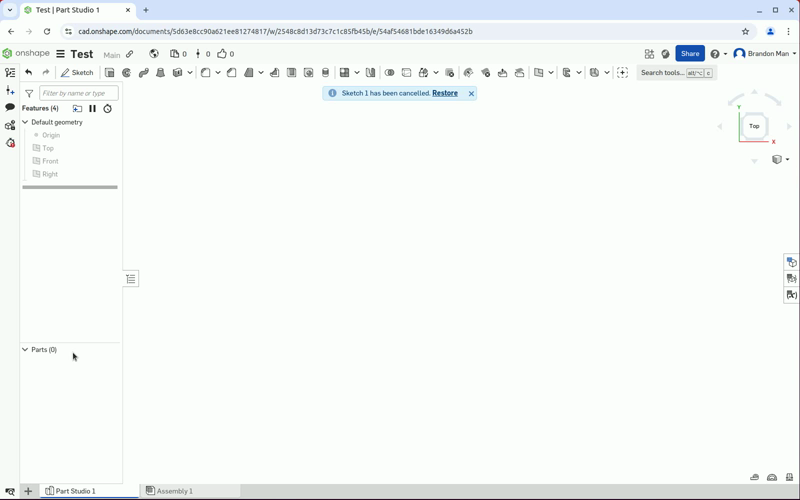
key_down(shift)
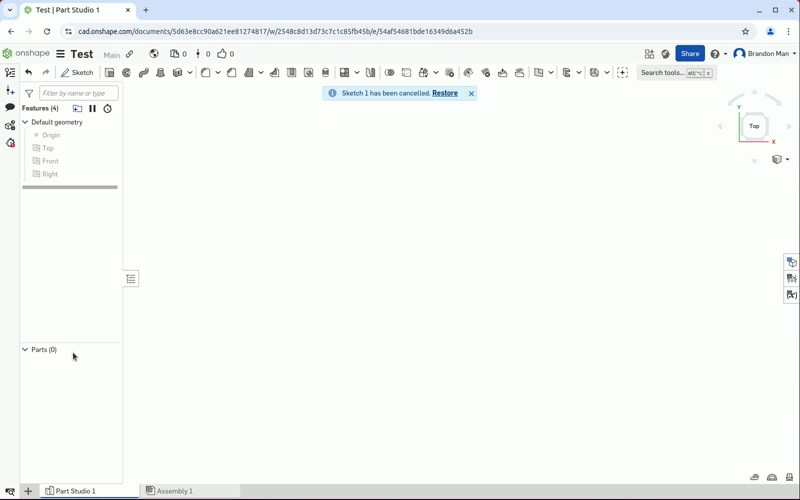
key(up)
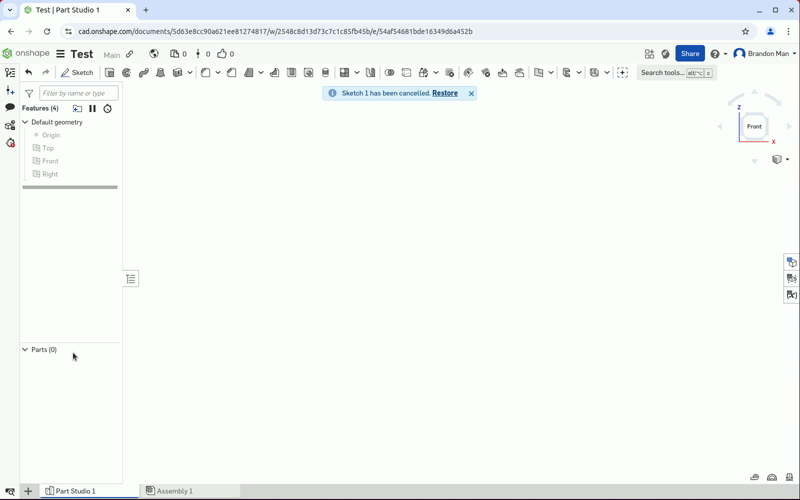
key_up(shift)
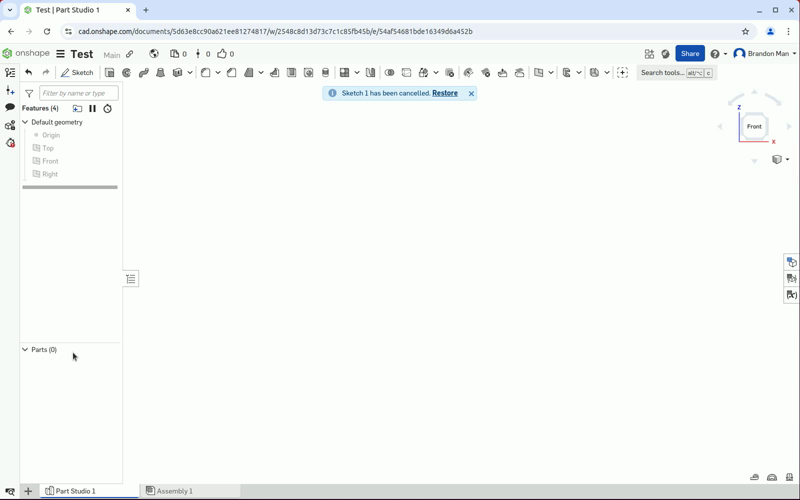
key(space)
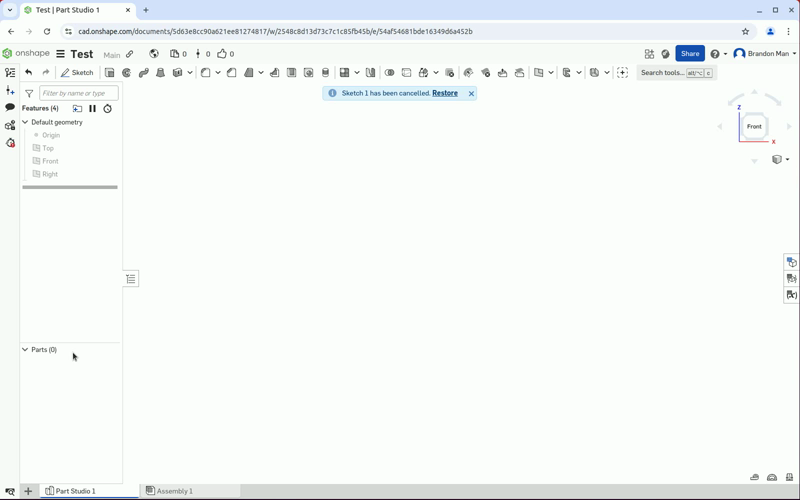
key_down(shift)
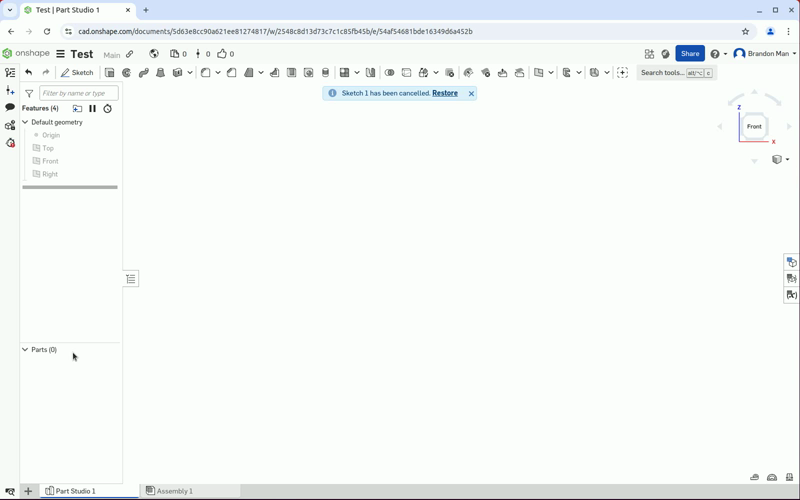
key(left)
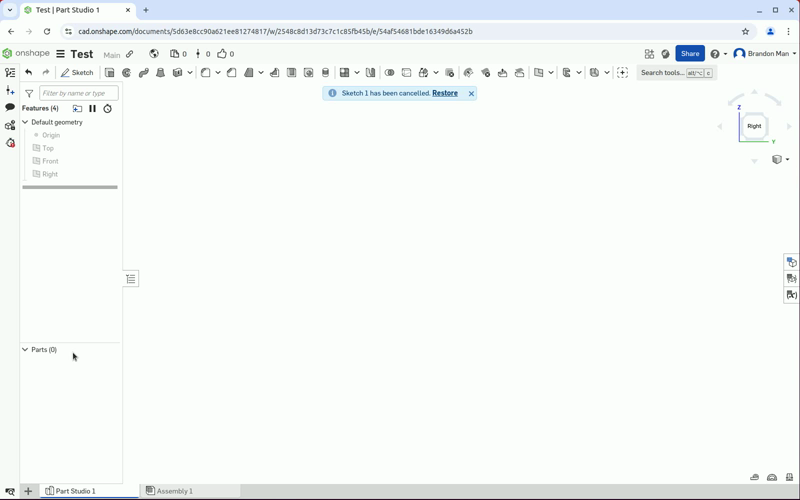
key_up(shift)
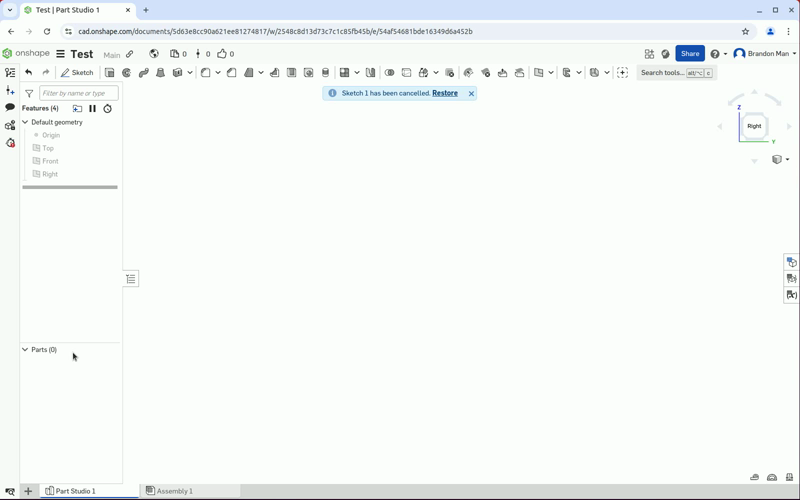
mouse_move(73, 352)
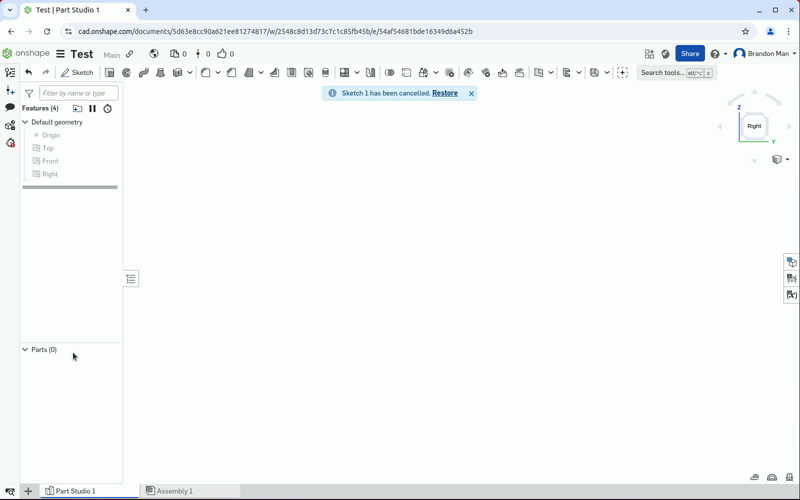
key(shift+y)
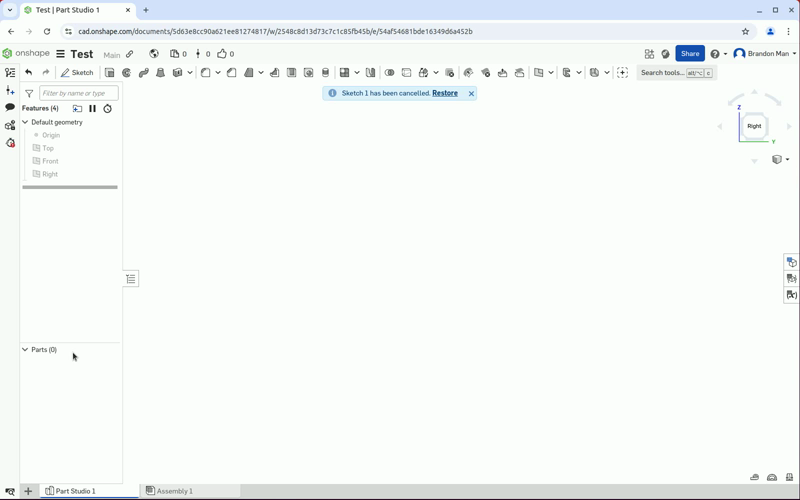
key(shift+s)
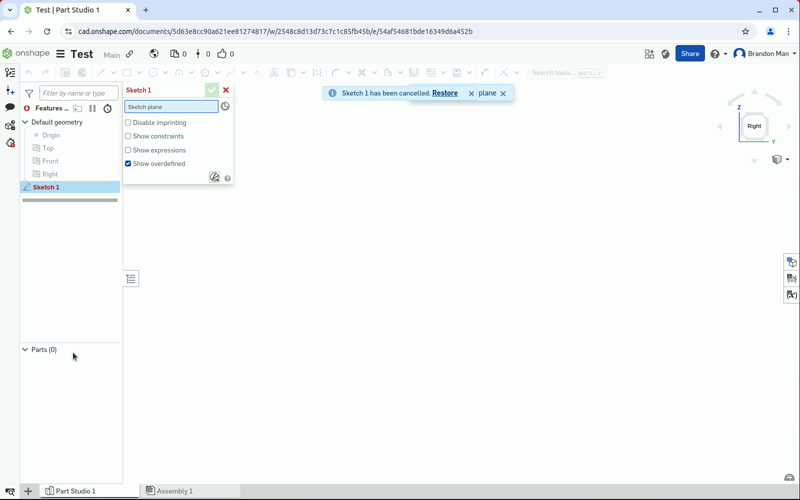
mouse_move(73, 176)
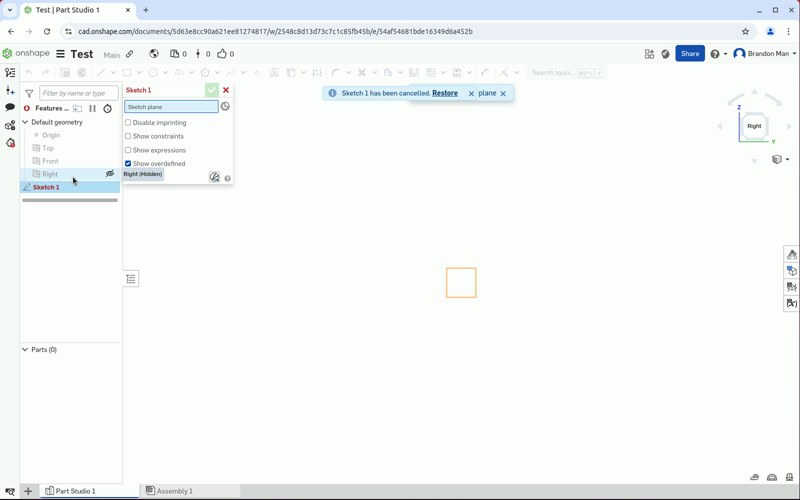
click(73, 176)
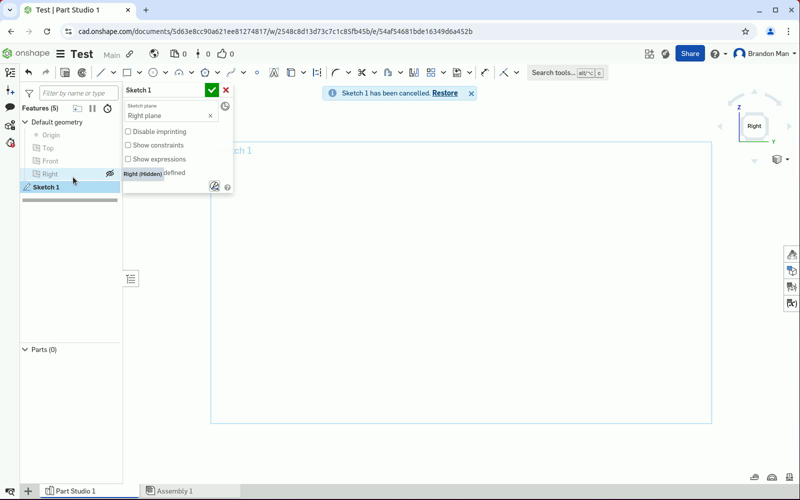
mouse_move(73, 352)
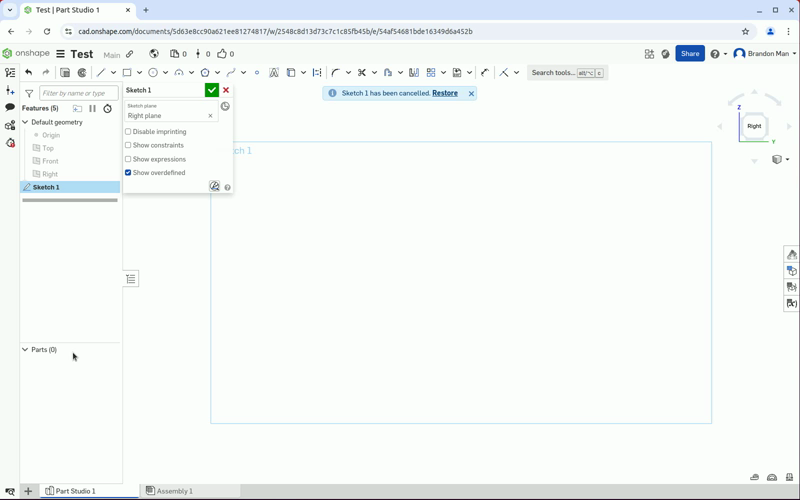
key(y)
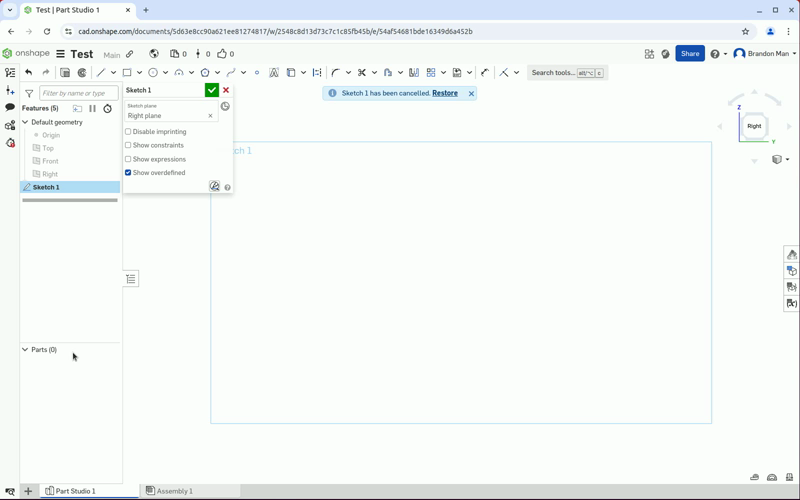
key(l)
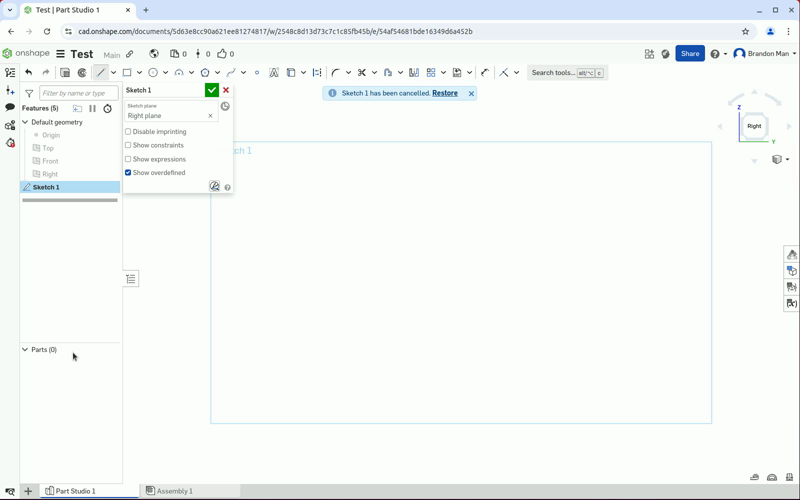
key_down(shift)
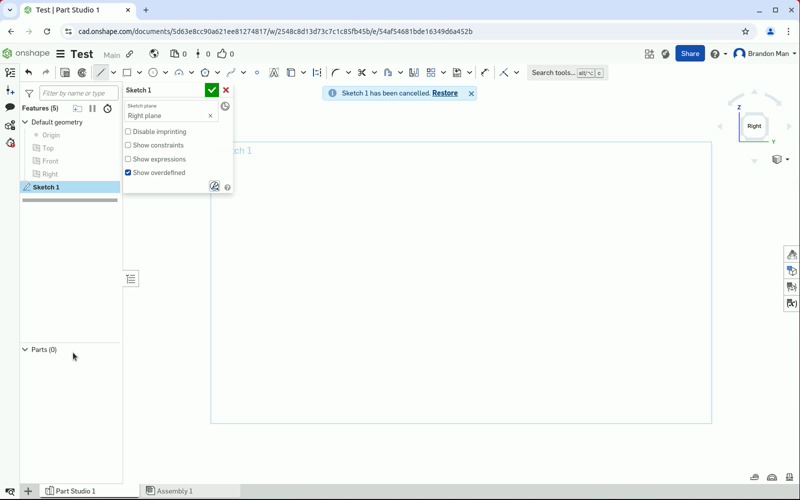
mouse_move(460, 357)
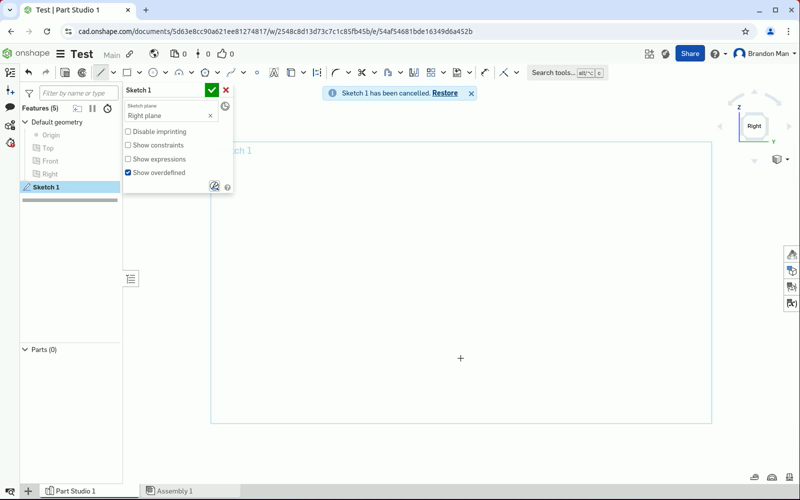
click(460, 357)
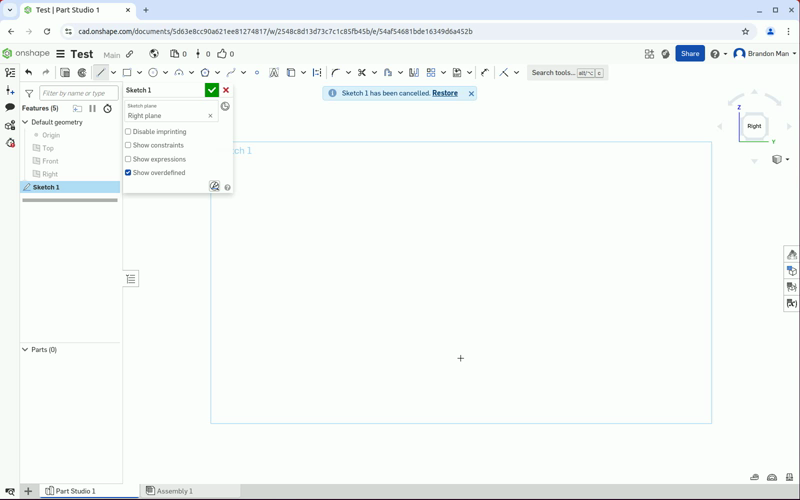
key_up(shift)
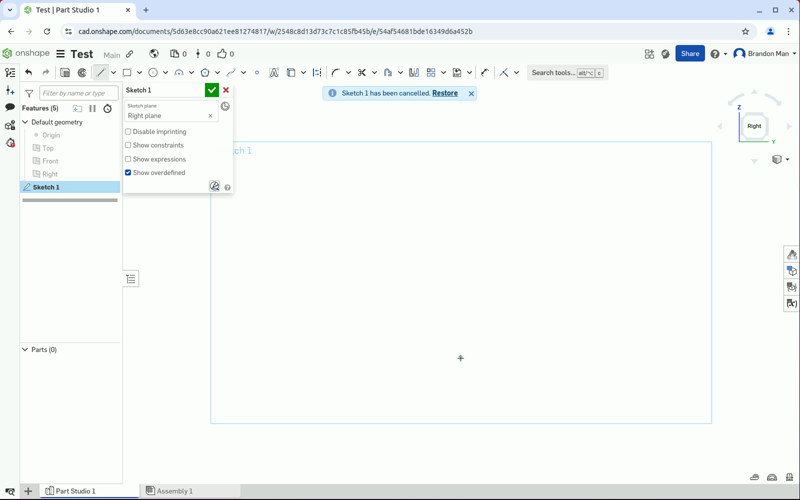
key_down(shift)
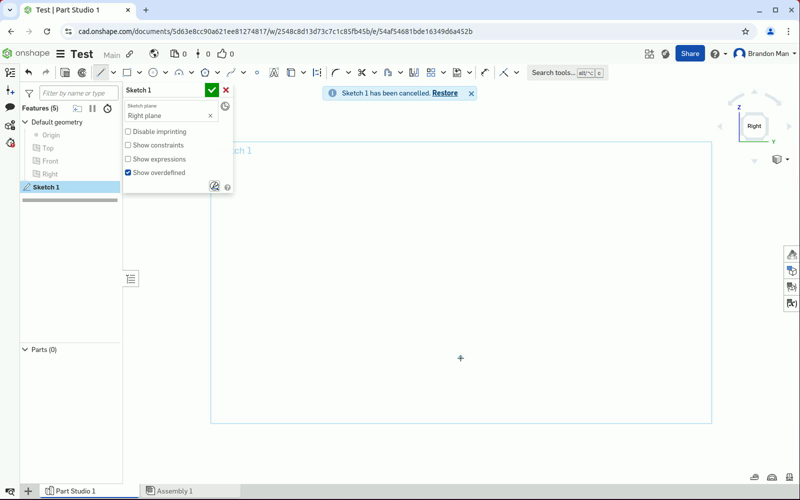
mouse_move(536, 357)
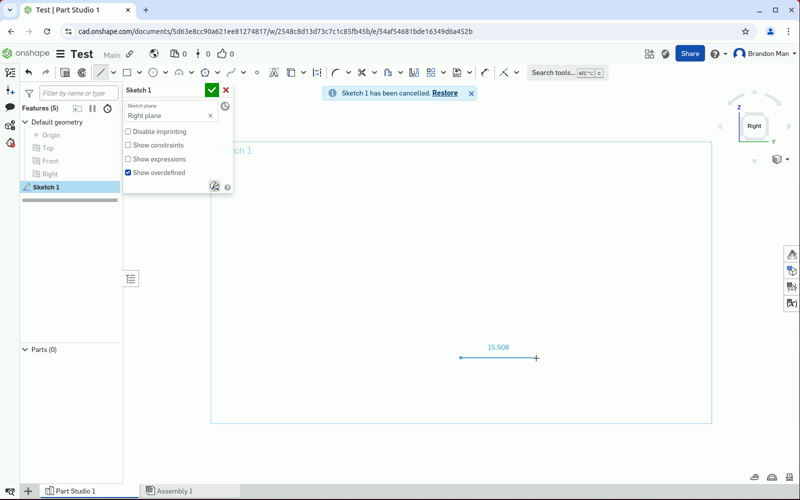
click(536, 357)
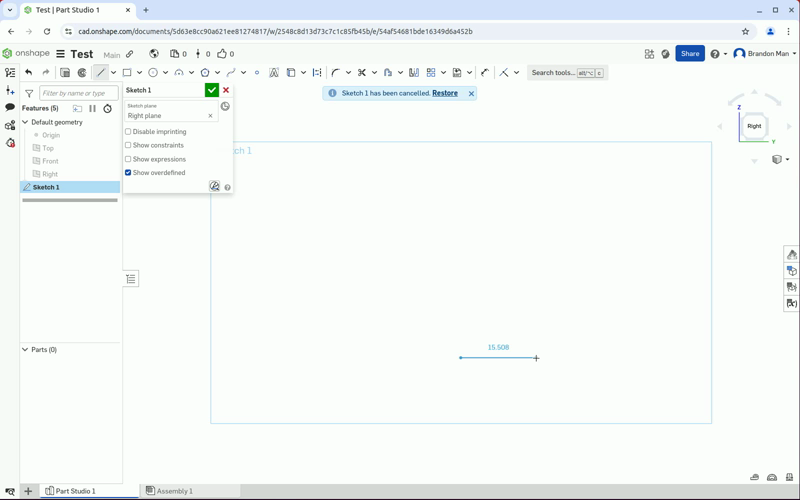
key_up(shift)
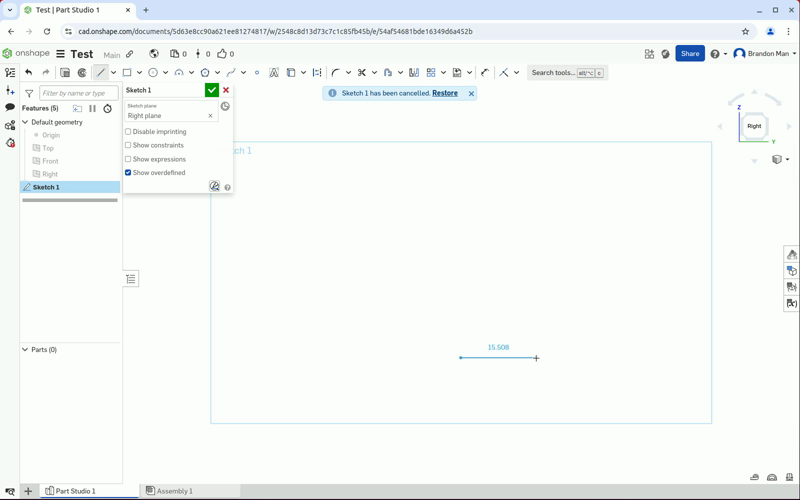
key_down(shift)
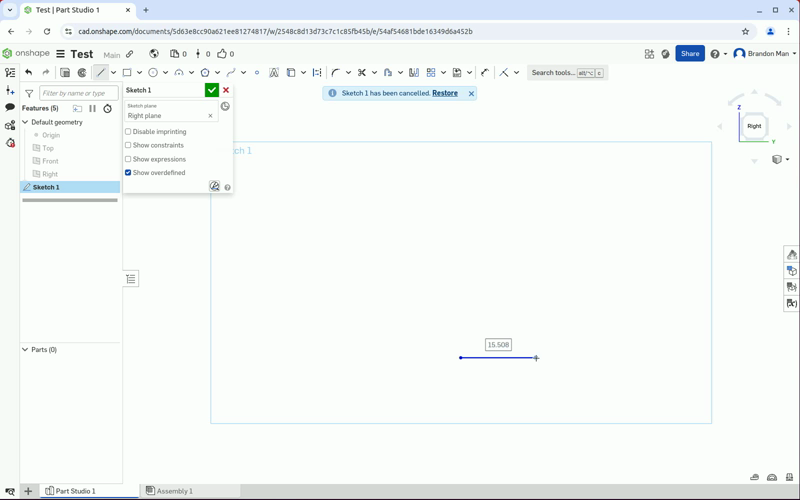
mouse_move(536, 282)
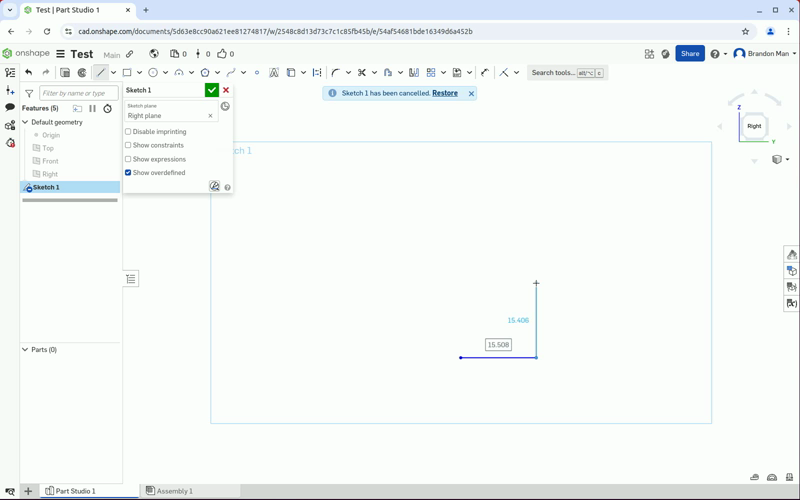
click(536, 282)
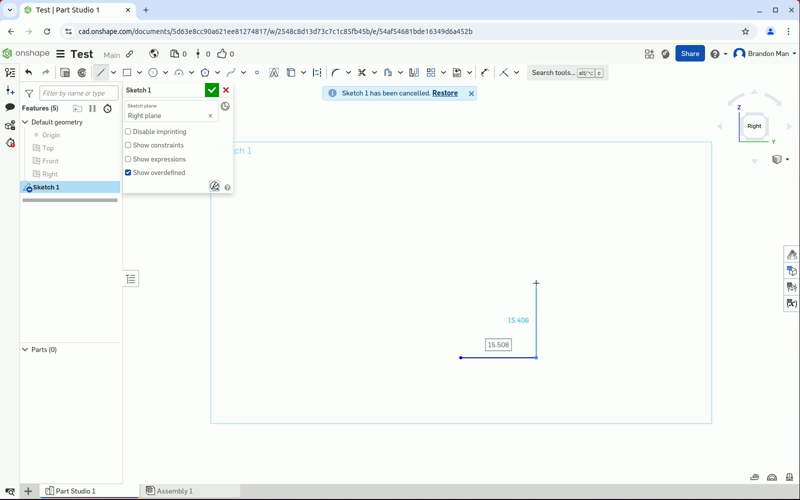
key_up(shift)
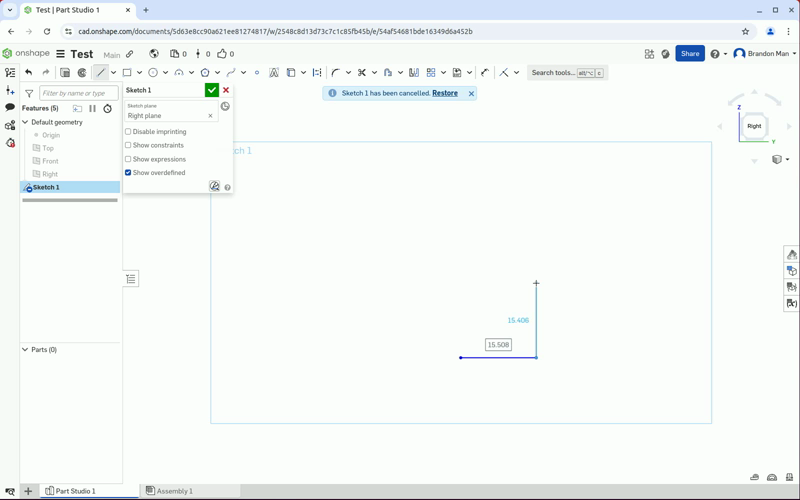
key_down(shift)
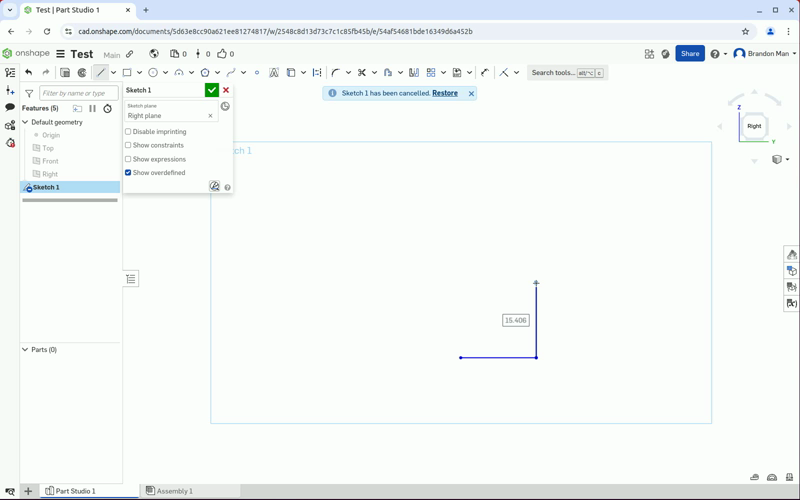
mouse_move(566, 282)
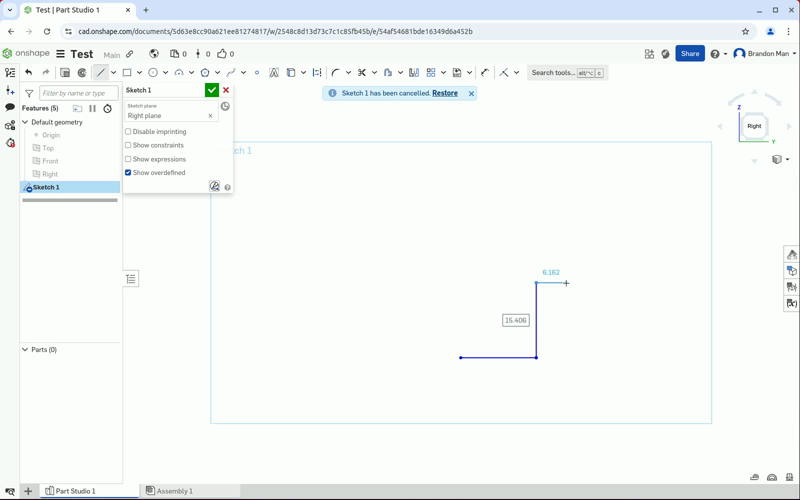
mouse_move(479, 282)
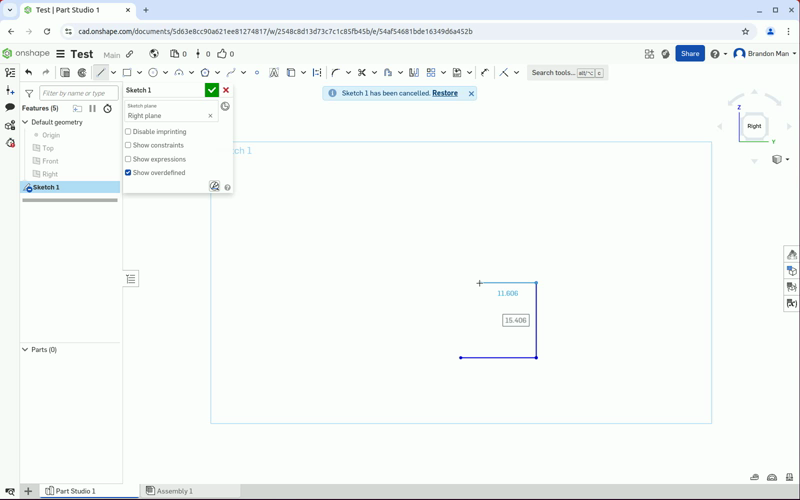
click(479, 282)
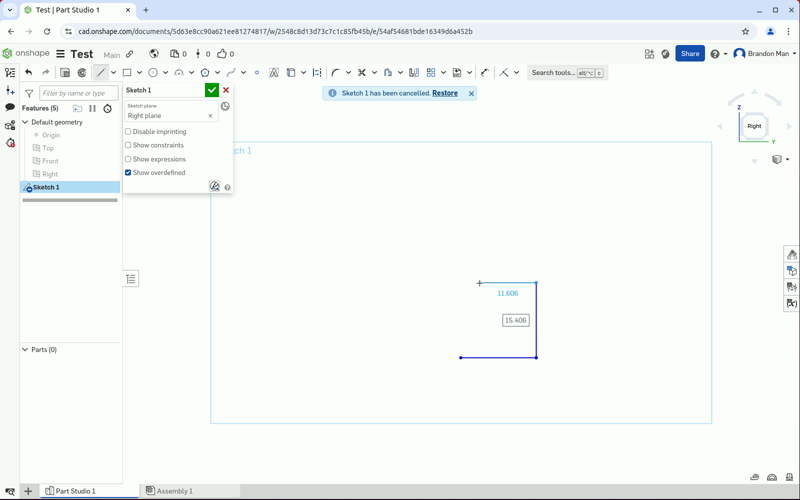
key_up(shift)
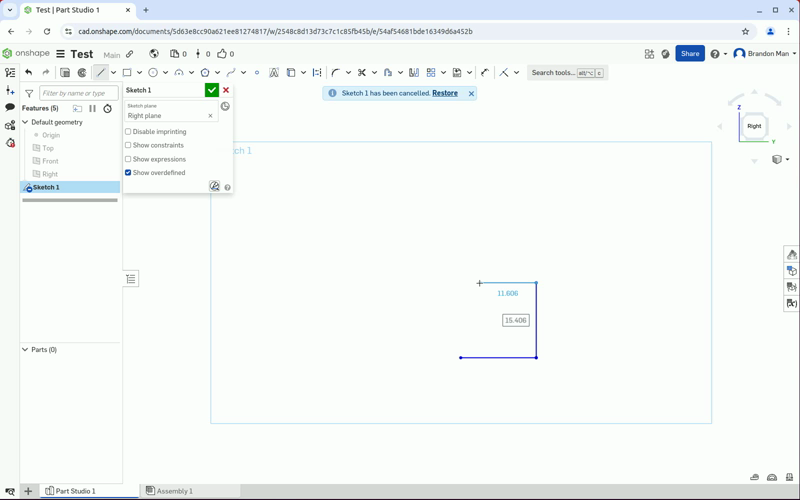
key_down(shift)
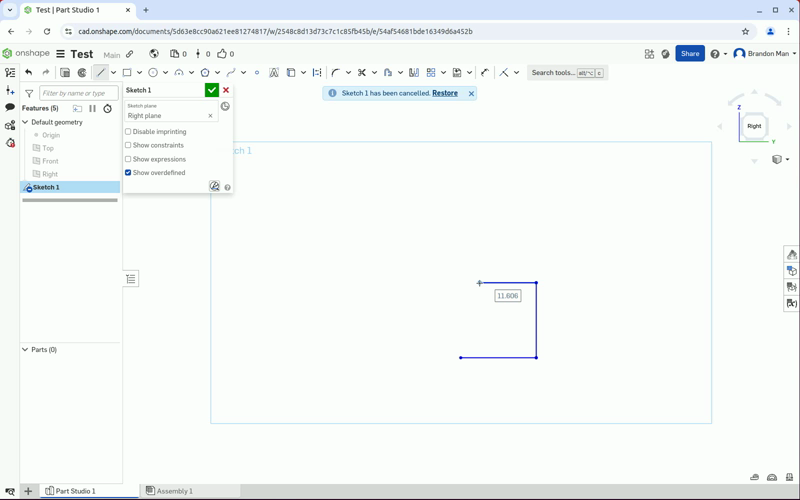
mouse_move(509, 282)
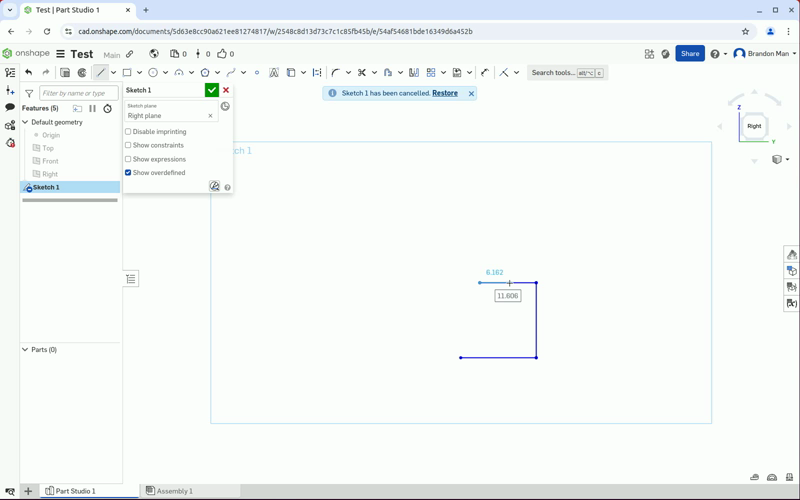
mouse_move(479, 319)
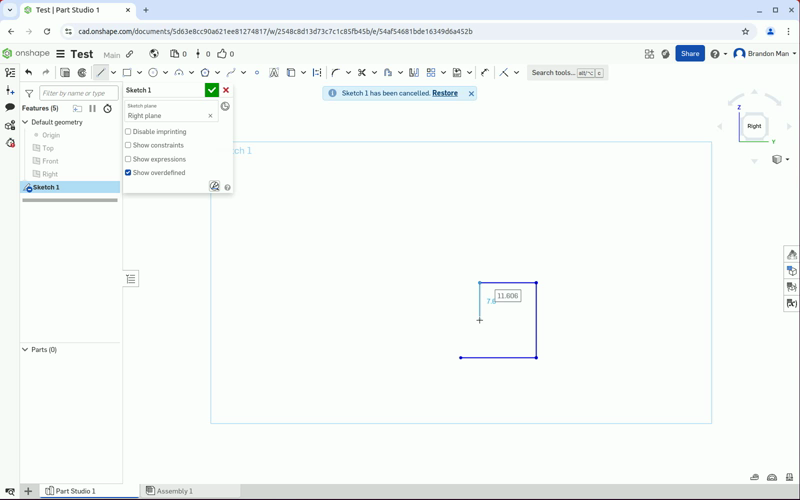
click(479, 319)
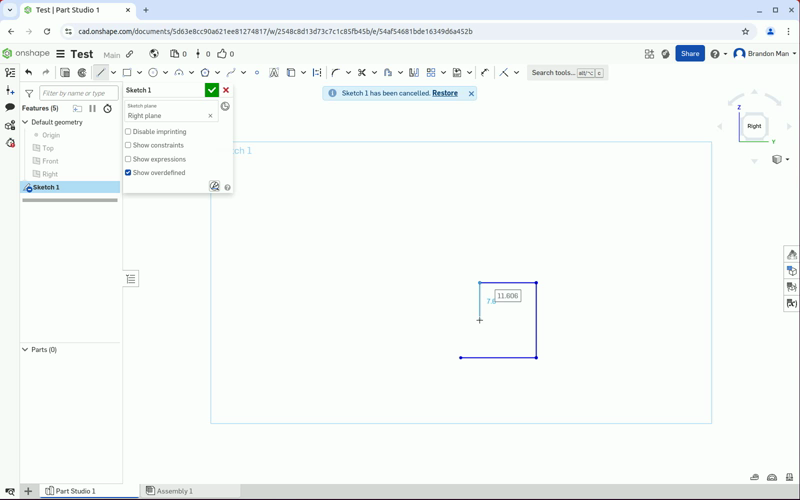
key_up(shift)
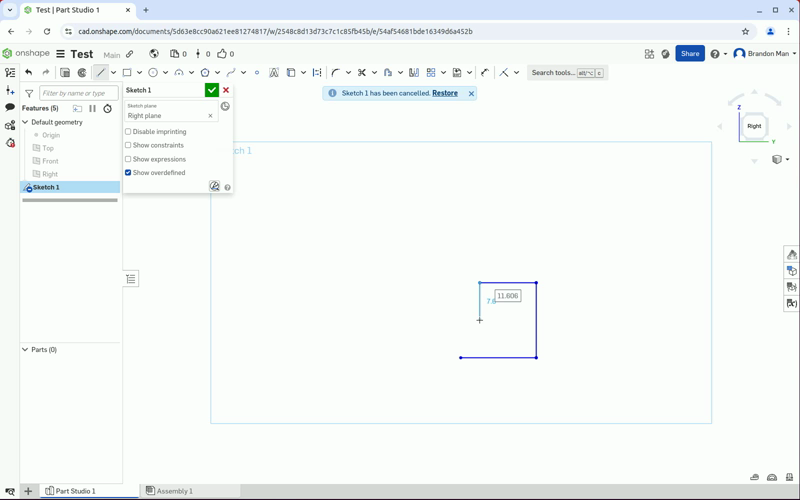
key_down(shift)
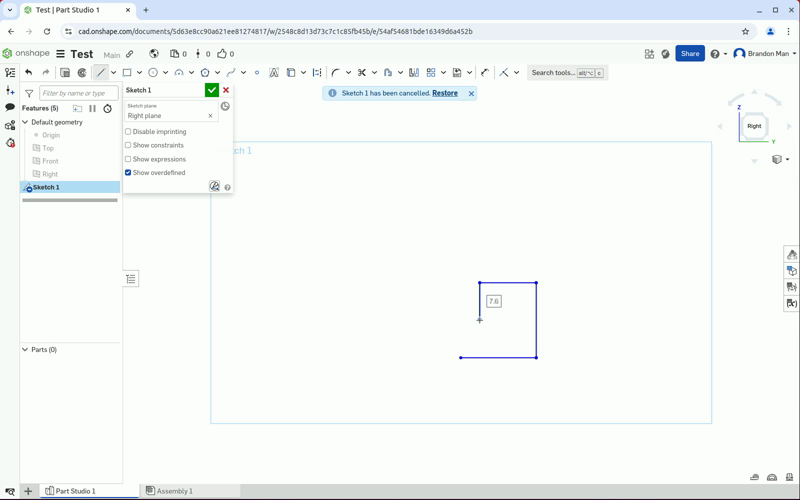
mouse_move(509, 319)
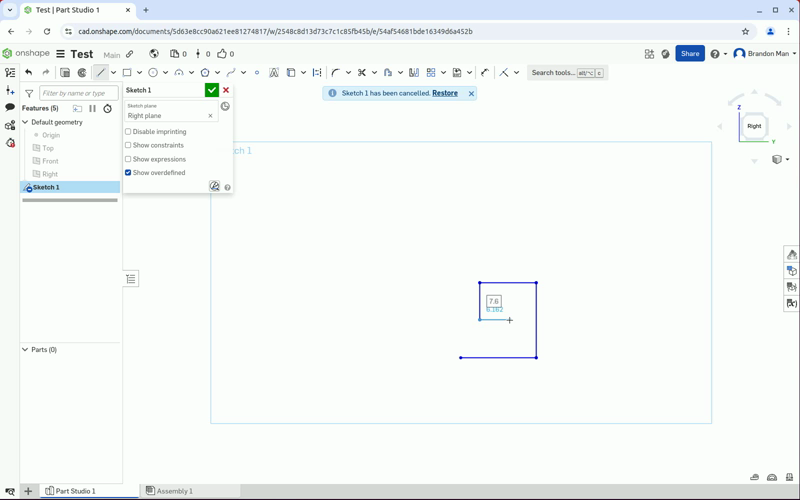
mouse_move(460, 319)
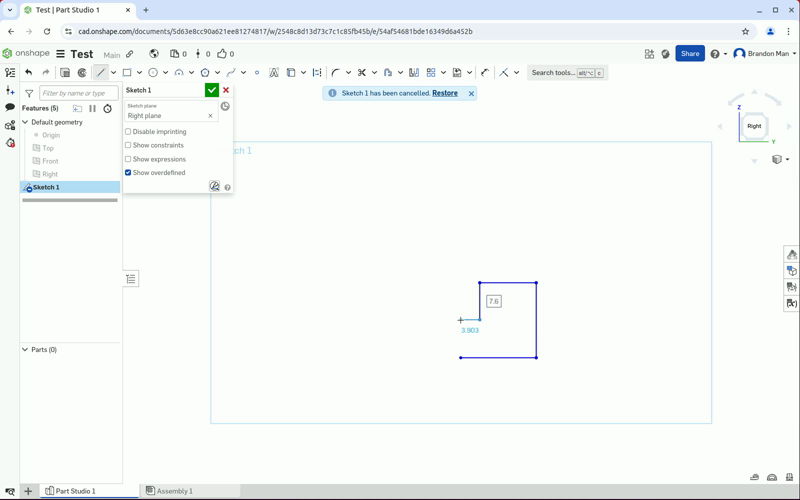
click(460, 319)
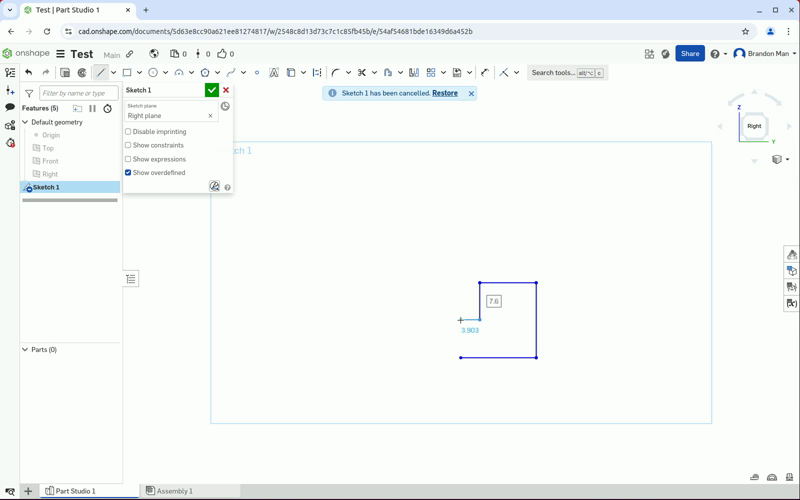
key_up(shift)
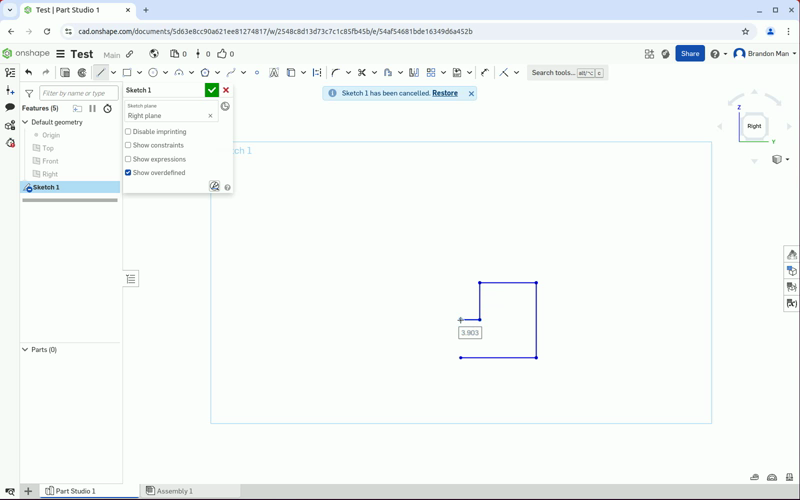
mouse_move(490, 319)
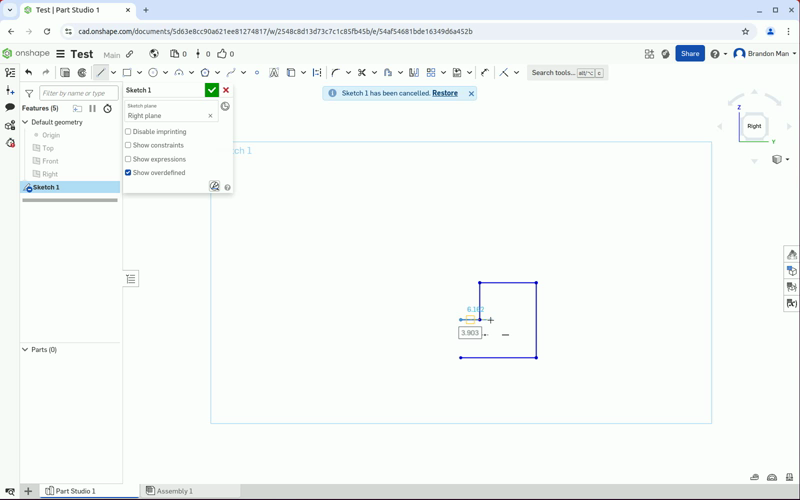
key_down(shift)
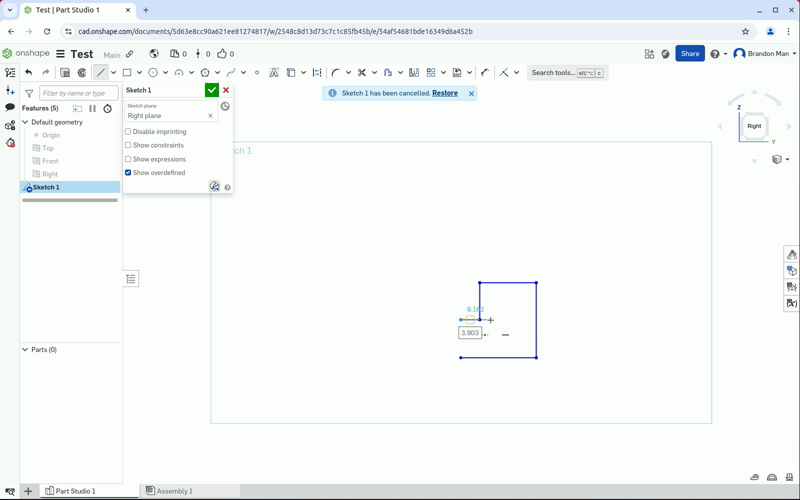
mouse_move(460, 357)
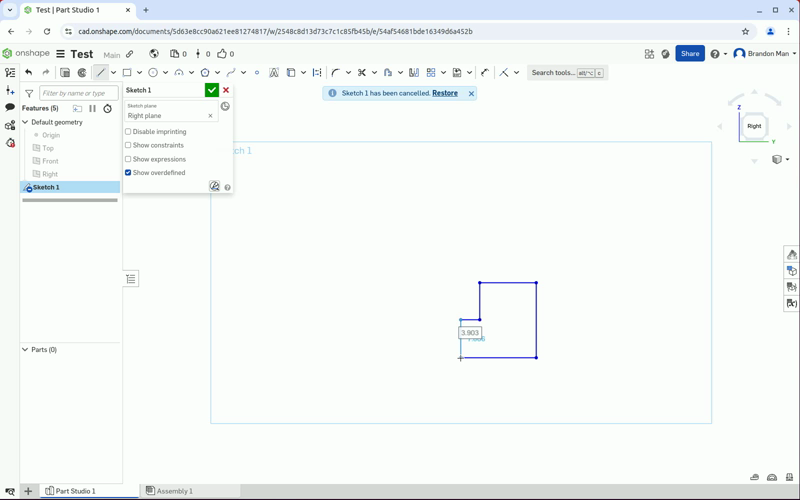
key_up(shift)
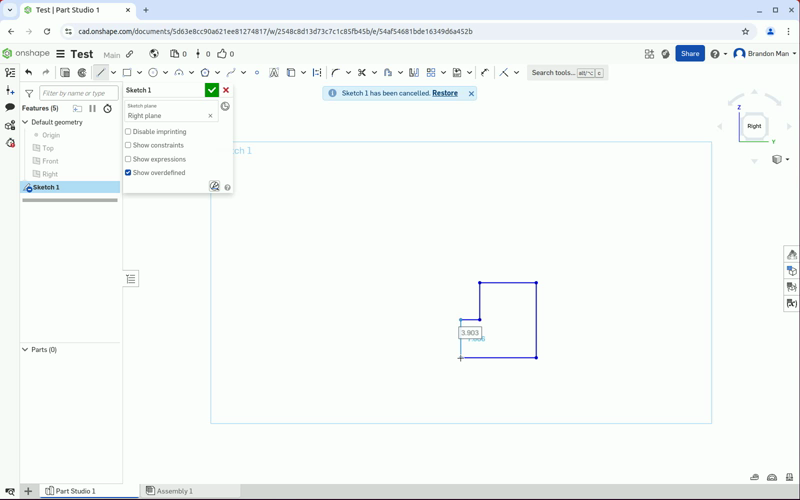
click(460, 357)
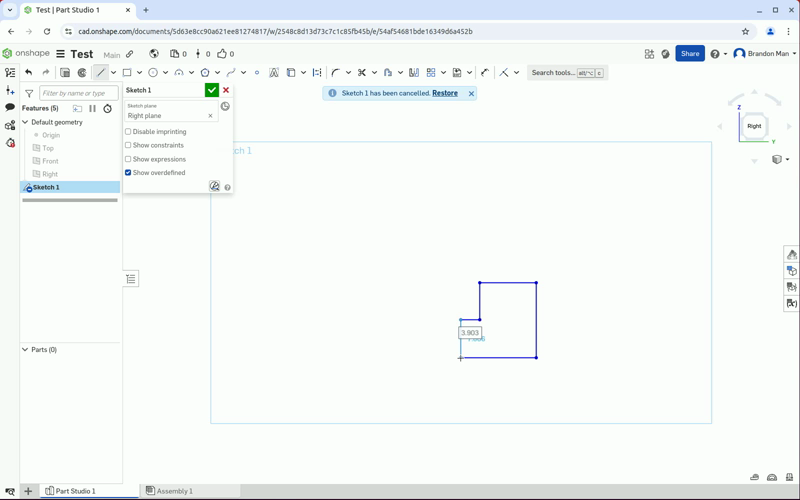
key(esc)
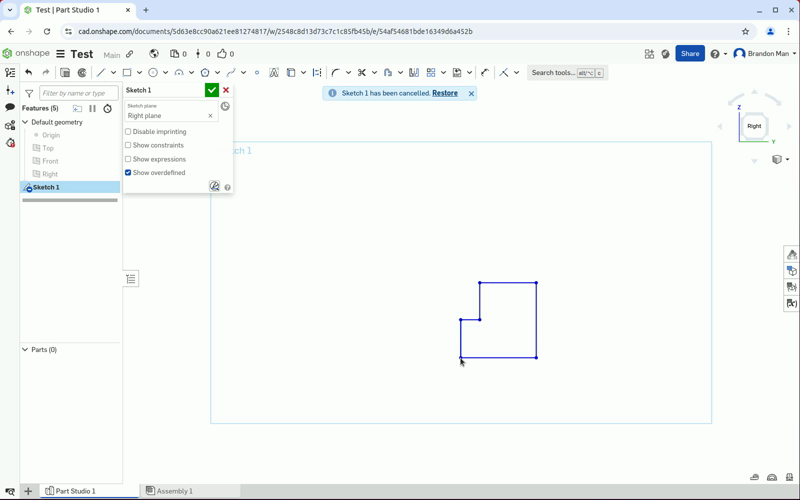
mouse_move(480, 334)
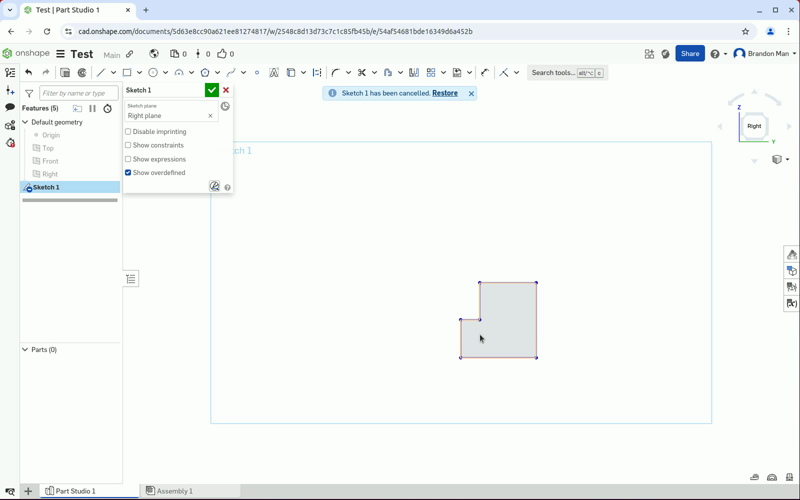
click(480, 334)
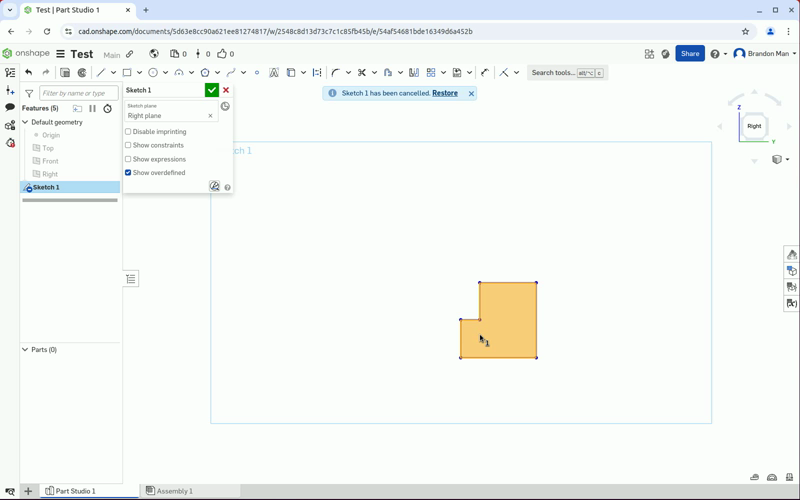
mouse_move(73, 352)
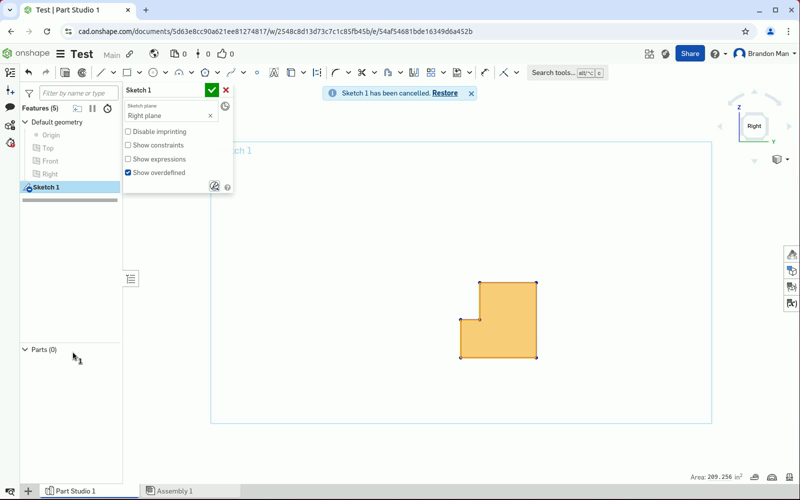
key(shift+y)
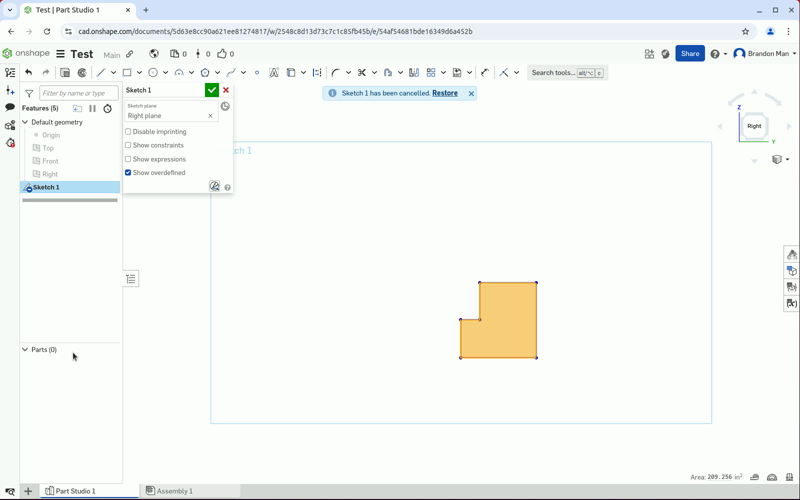
key(shift+e)
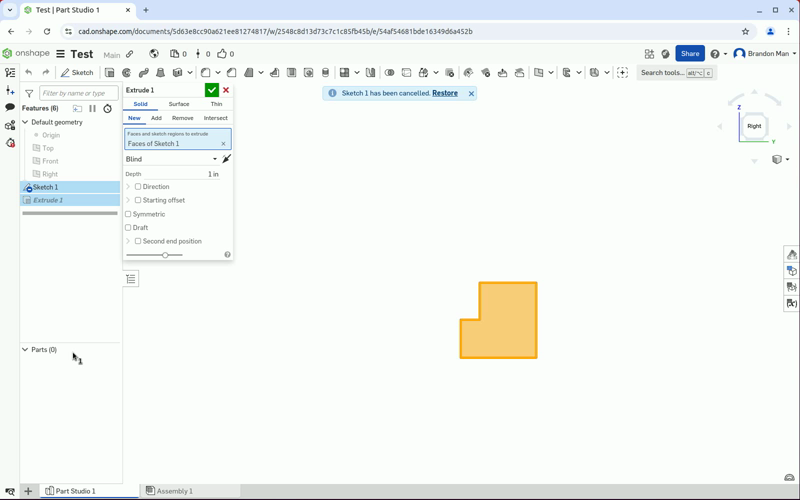
mouse_move(143, 106)
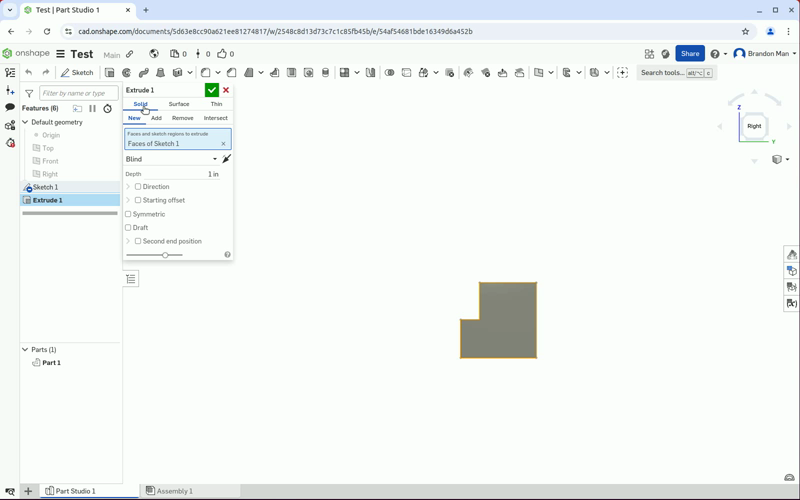
click(143, 106)
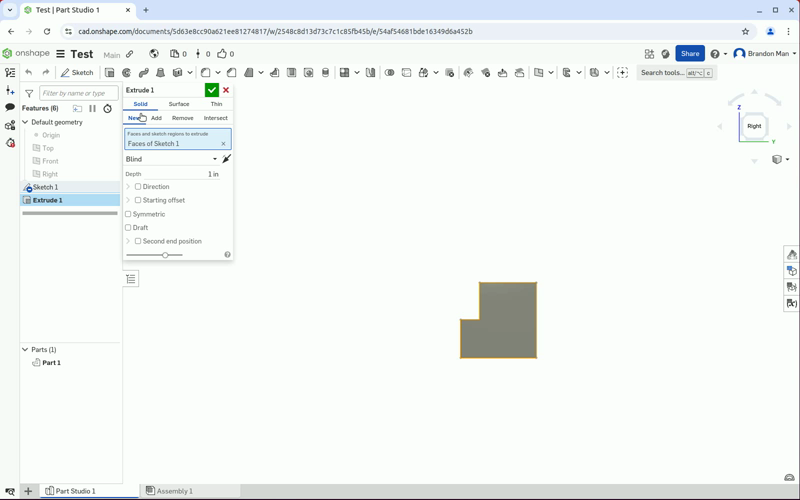
mouse_move(137, 120)
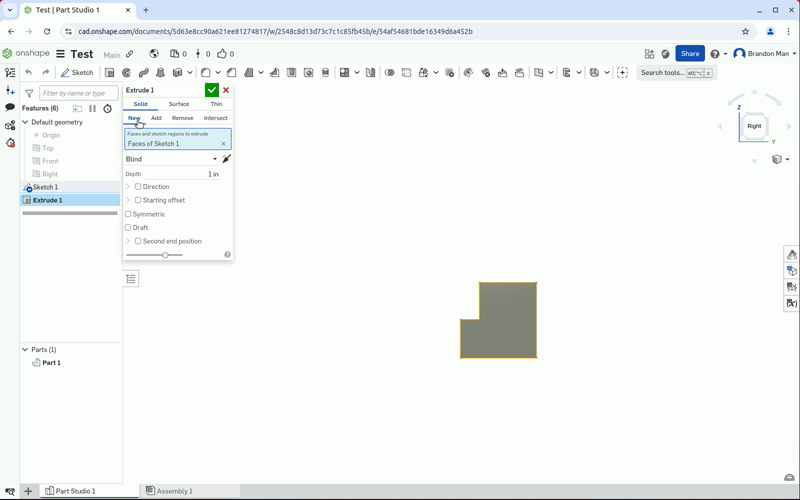
click(137, 120)
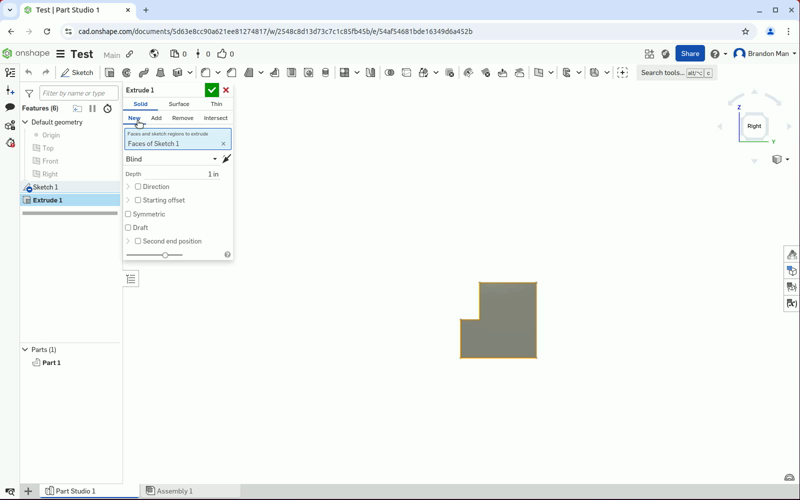
key(tab, 4)
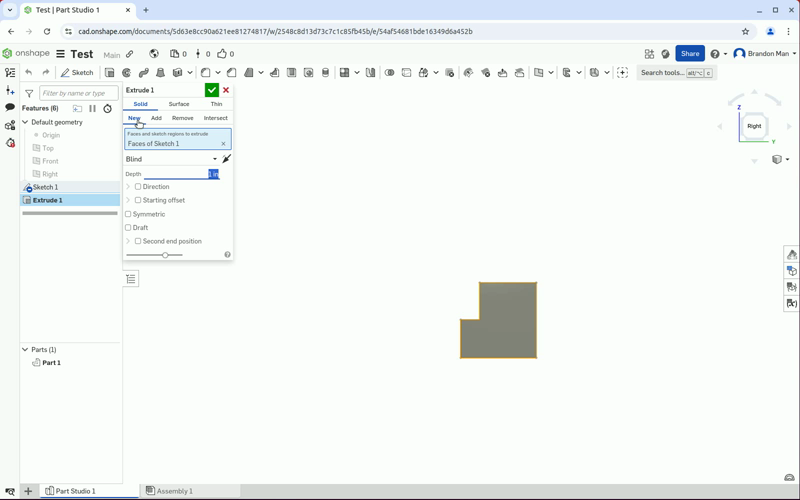
text(-23.108)
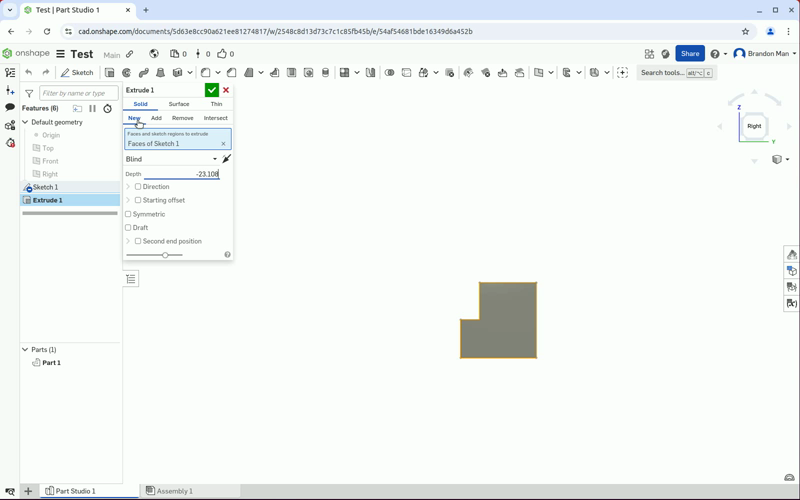
key(enter)
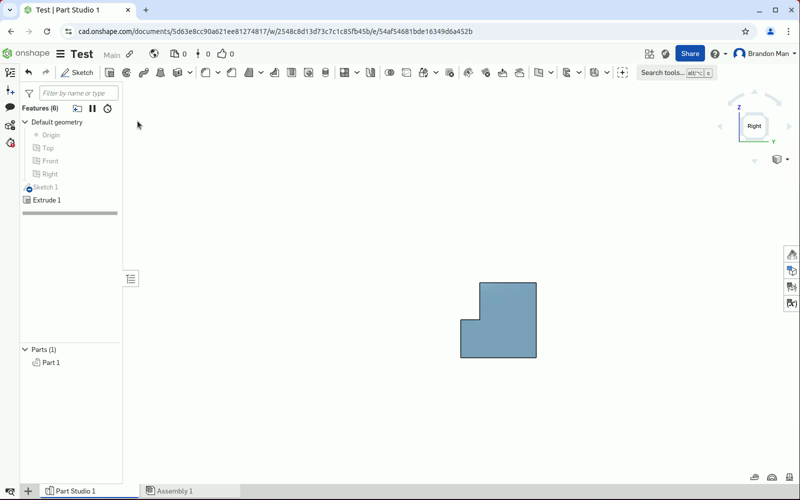
key(shift+h)
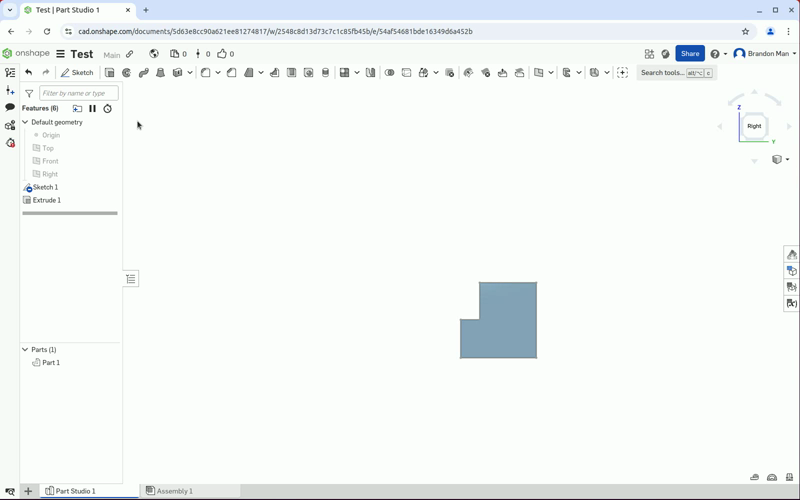
key(shift+h)
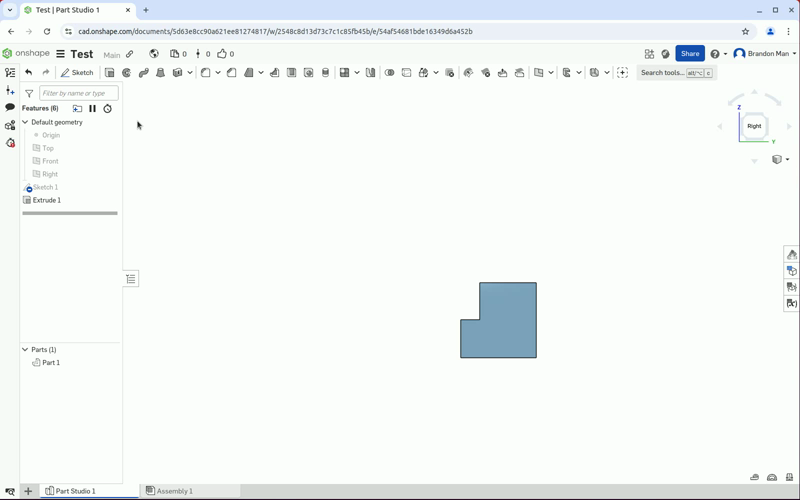
mouse_move(73, 189)
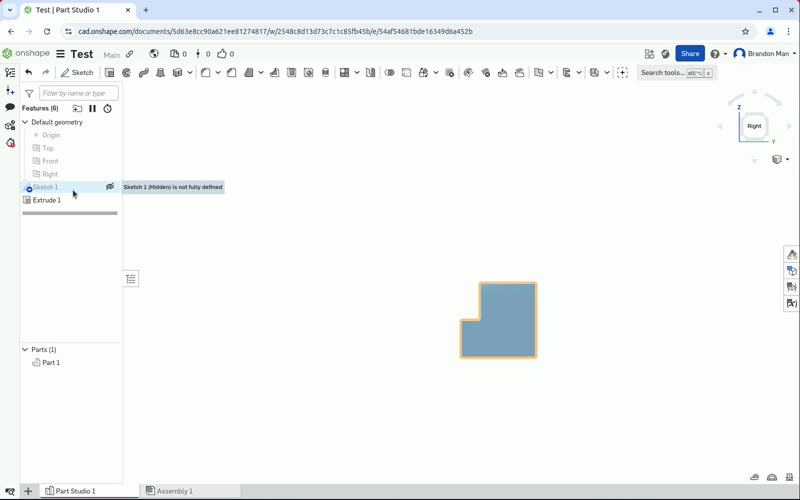
click(73, 189)
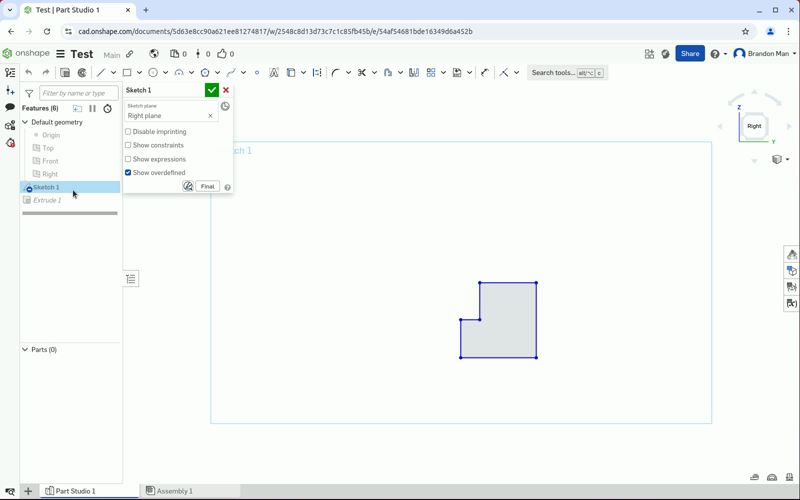
mouse_move(229, 92)
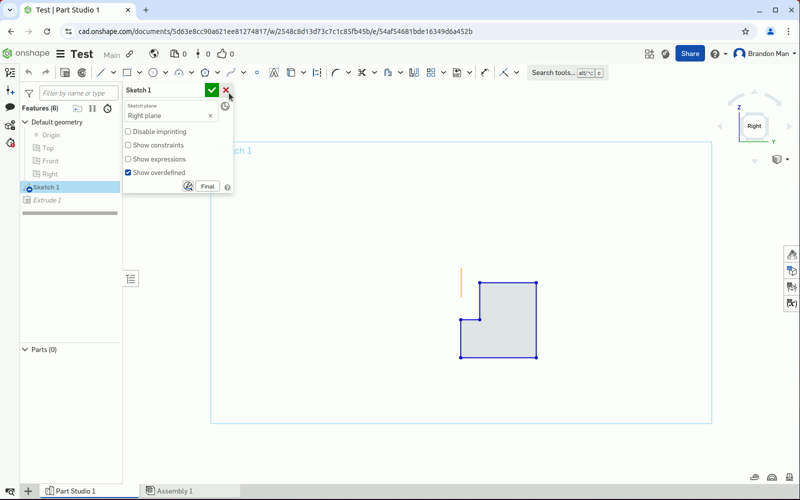
click(229, 92)
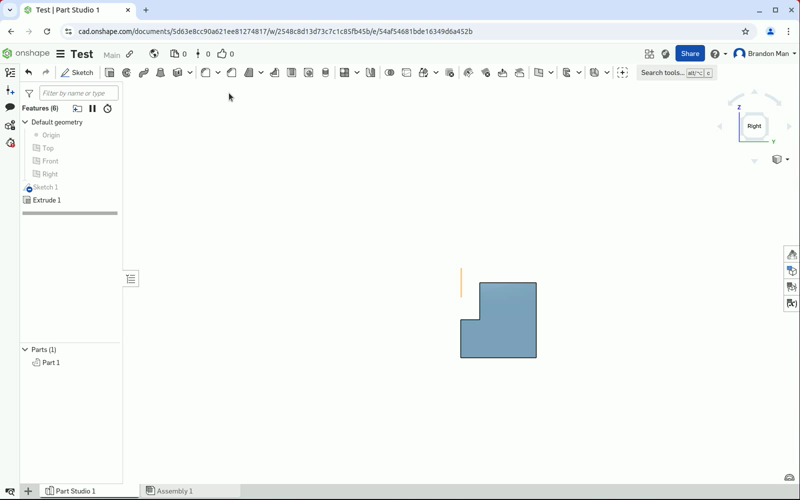
mouse_move(73, 352)
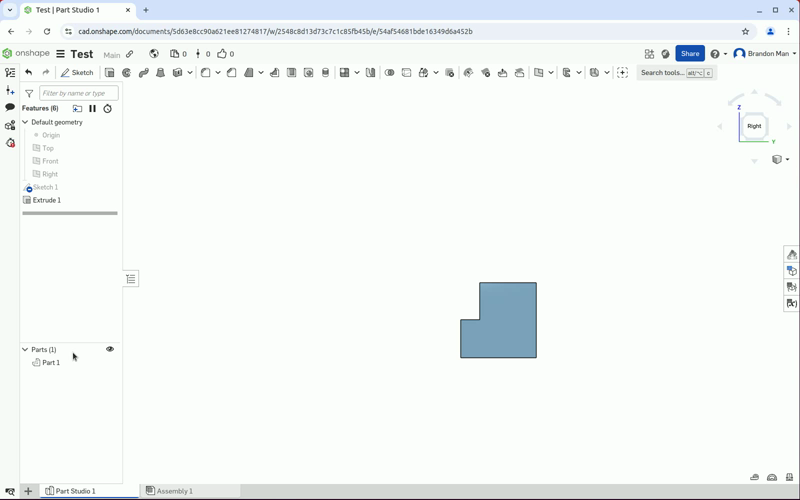
key(y)
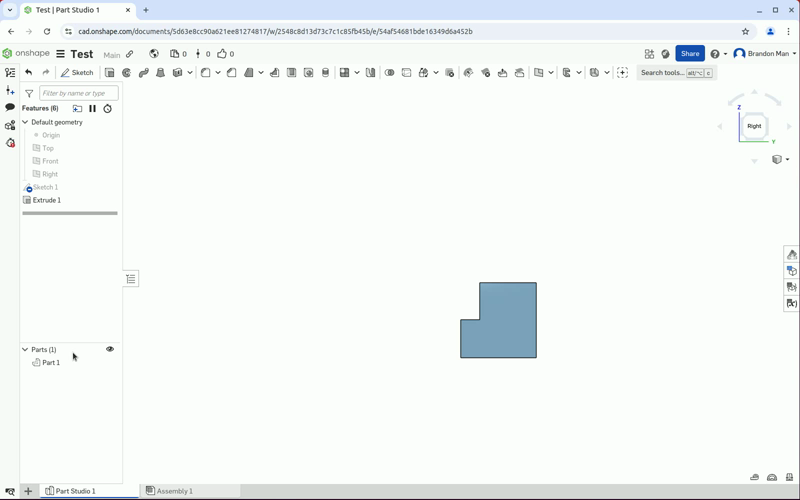
key(shift+p)
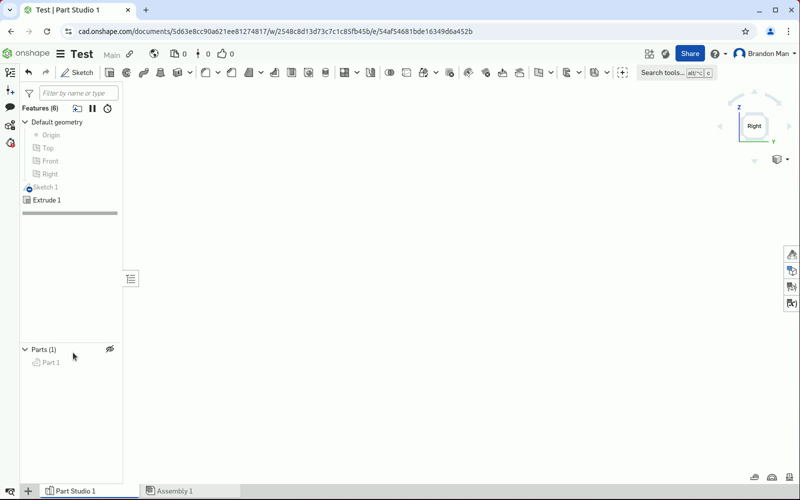
key(space)
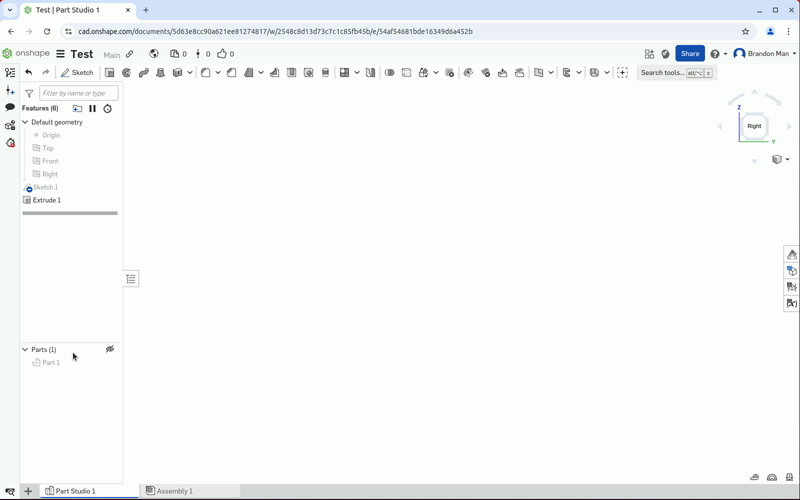
key_down(shift)
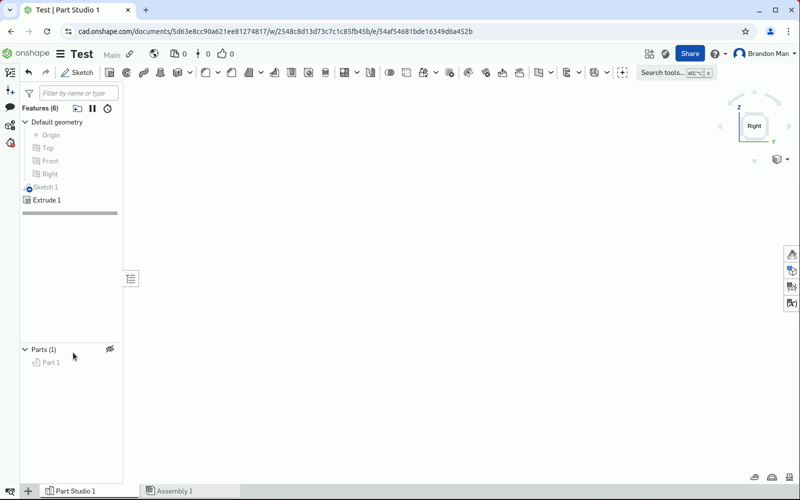
key(right)
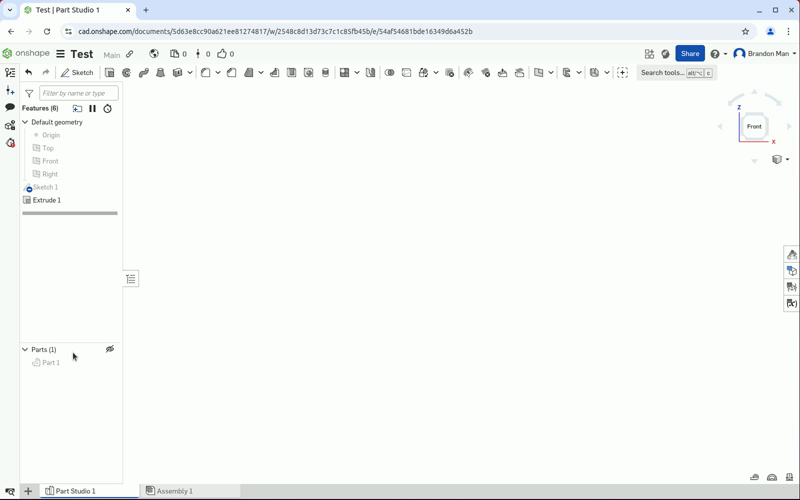
key_up(shift)
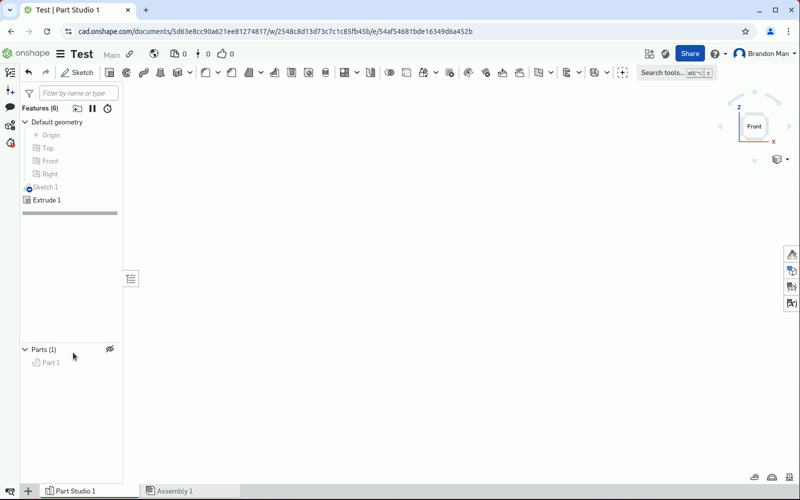
mouse_move(73, 352)
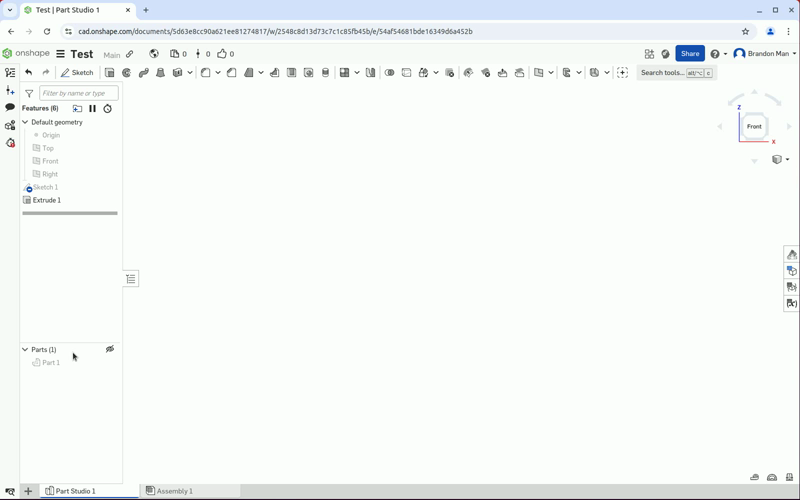
key(shift+y)
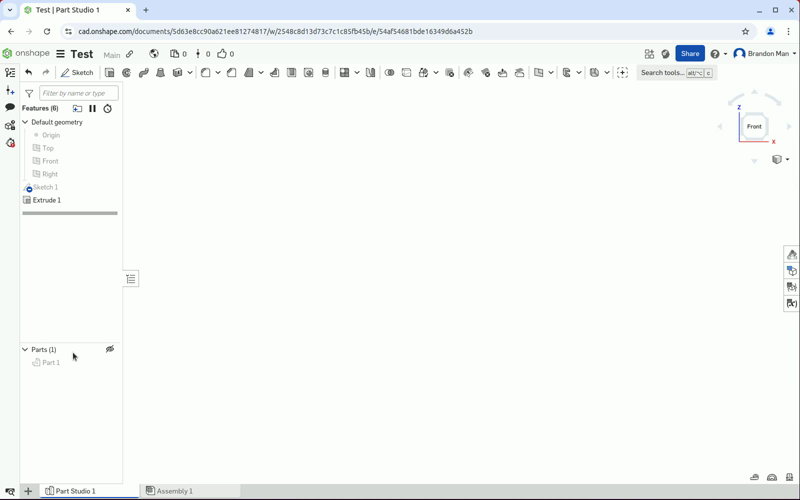
key(shift+s)
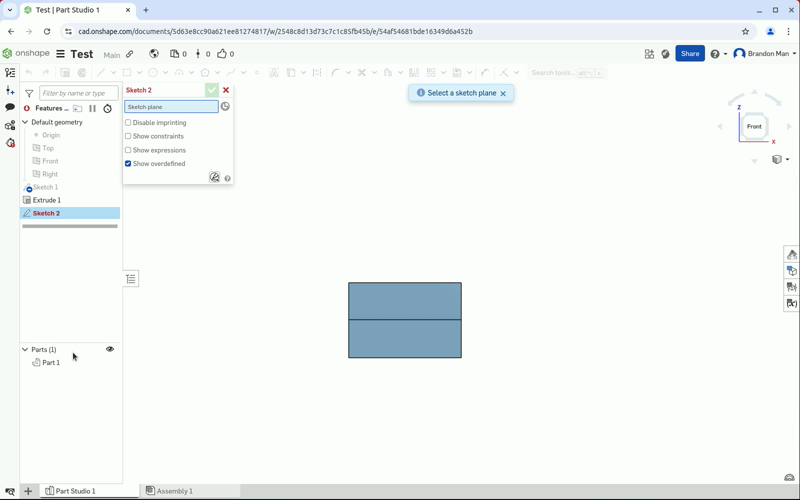
mouse_move(73, 163)
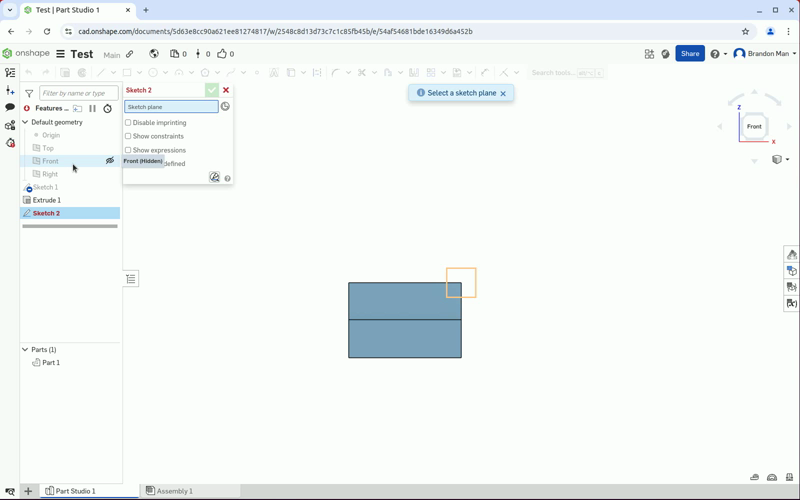
click(73, 163)
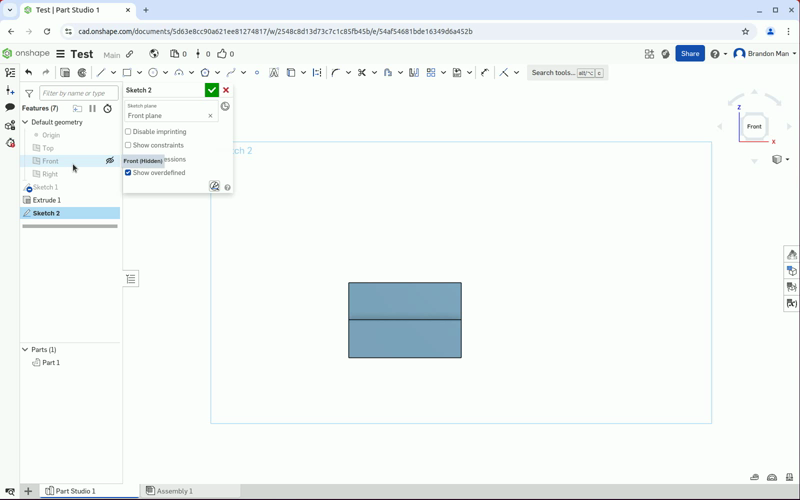
mouse_move(73, 352)
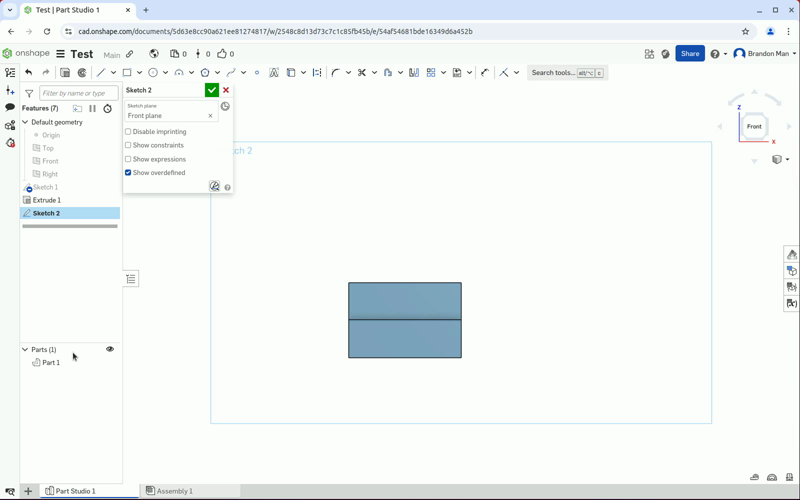
key(y)
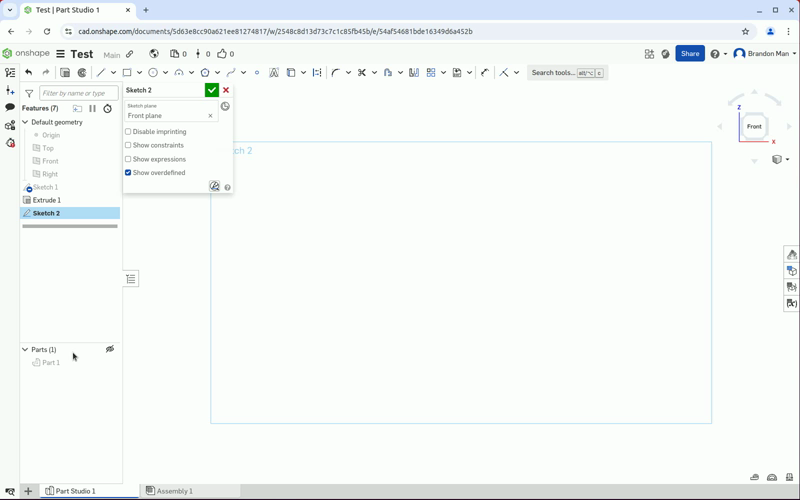
key(l)
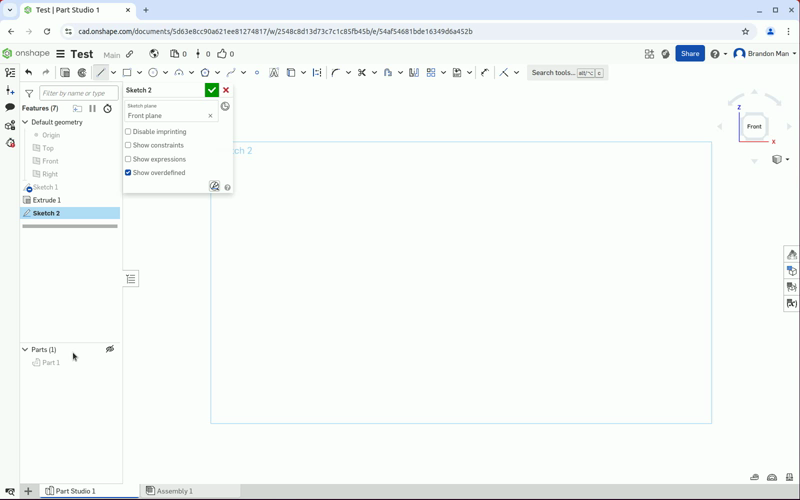
key_down(shift)
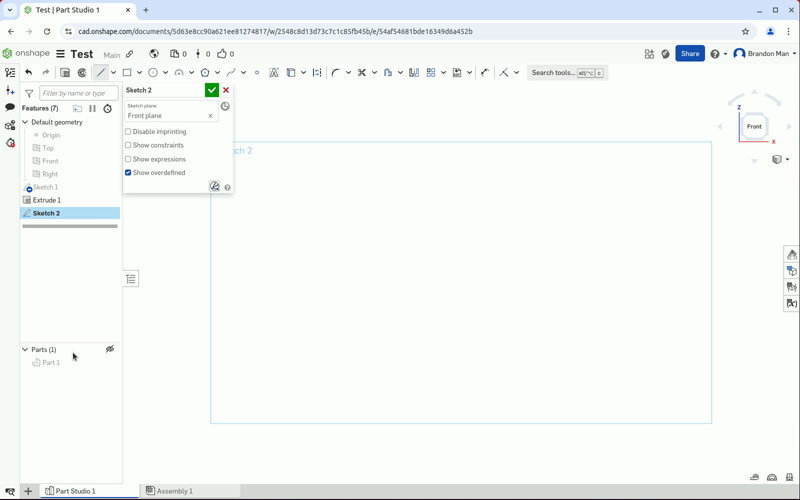
mouse_move(348, 357)
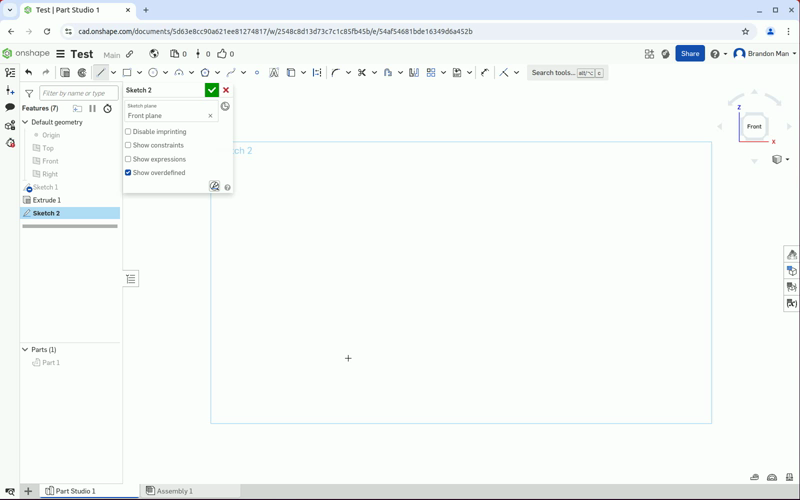
click(348, 357)
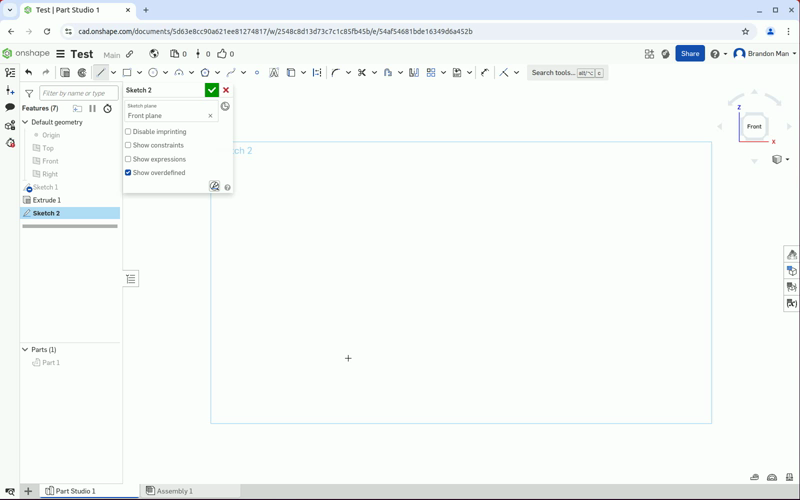
key_up(shift)
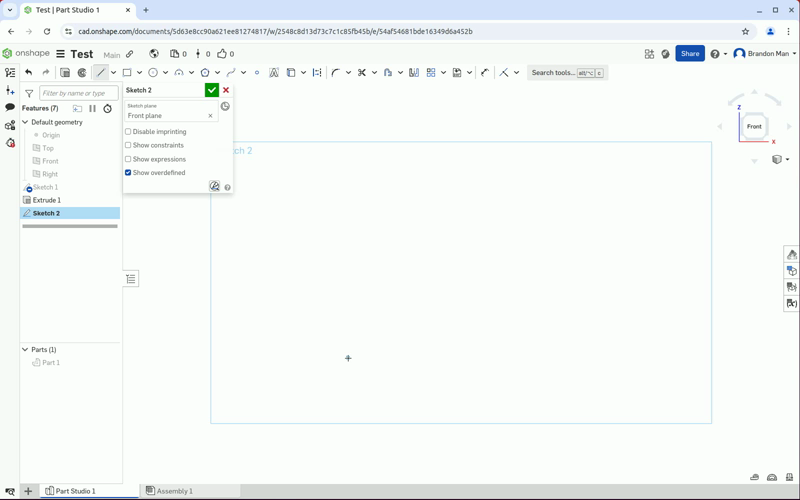
key_down(shift)
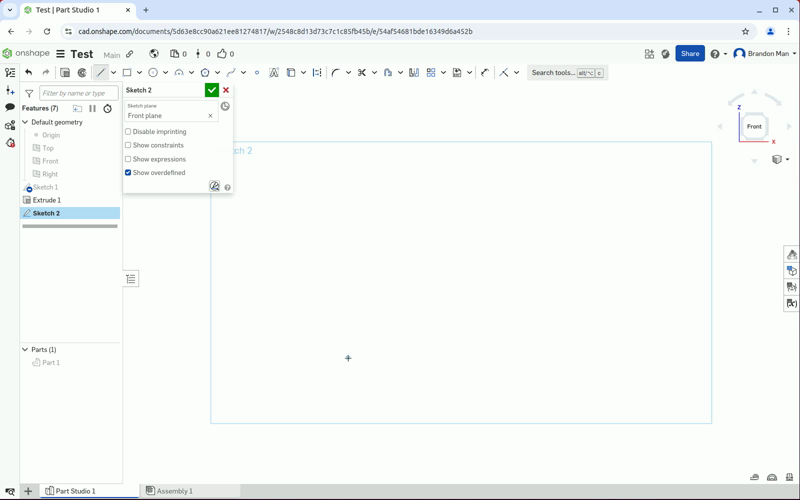
mouse_move(460, 357)
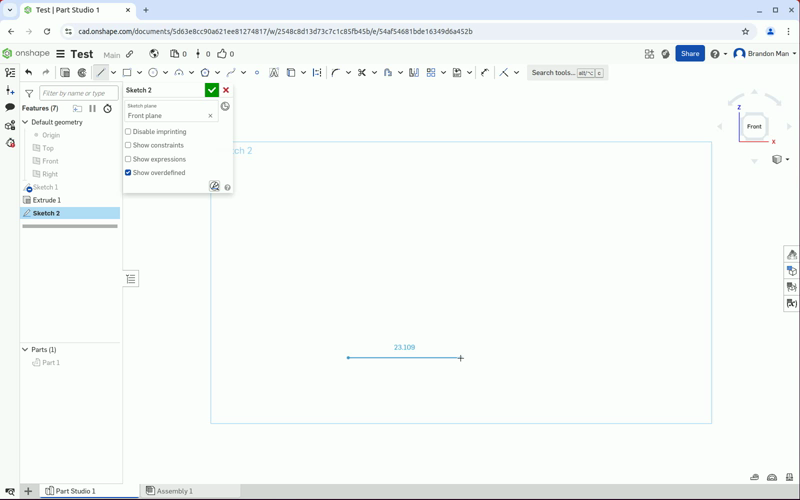
click(460, 357)
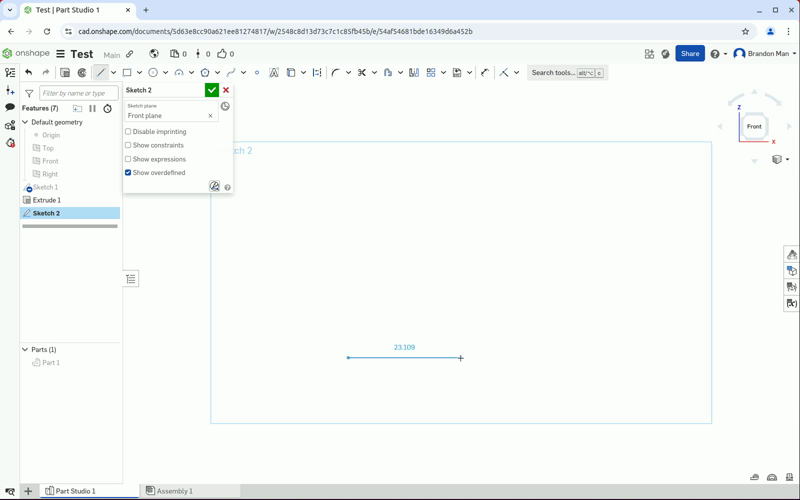
key_up(shift)
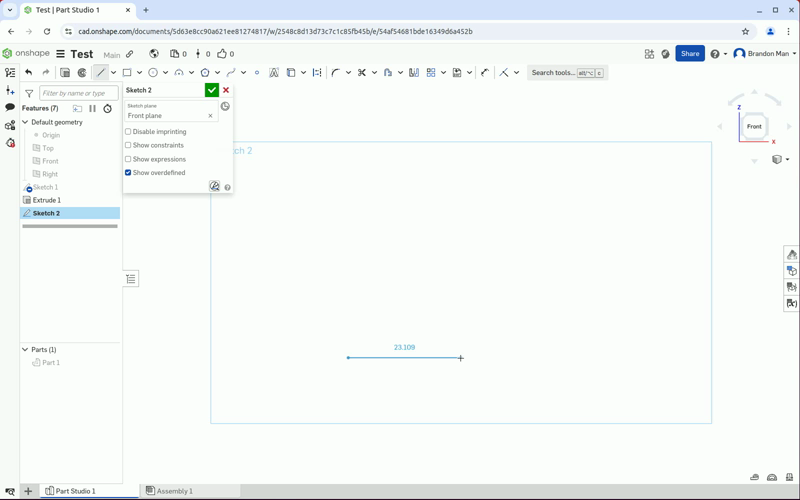
key_down(shift)
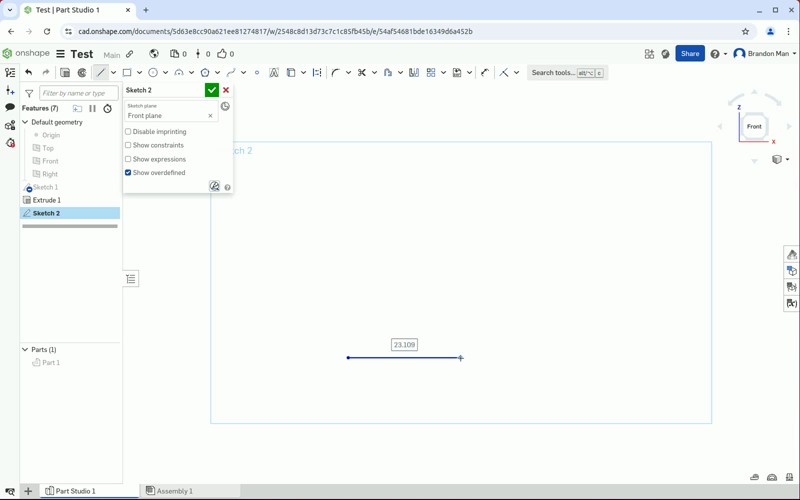
mouse_move(490, 357)
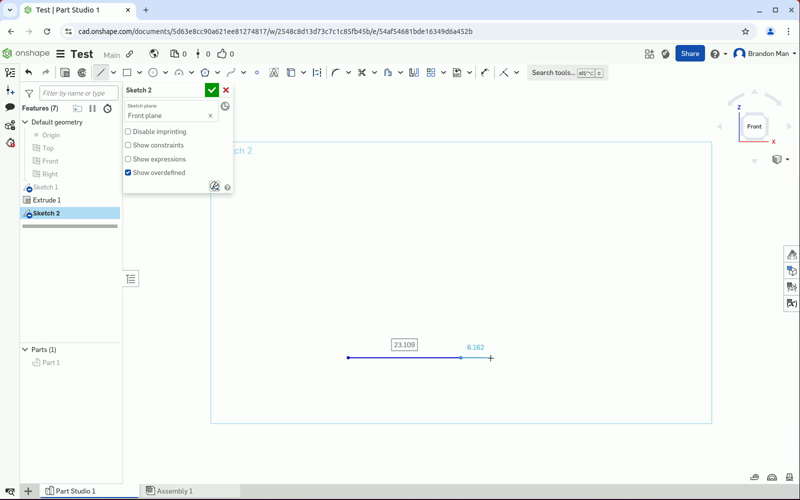
mouse_move(460, 320)
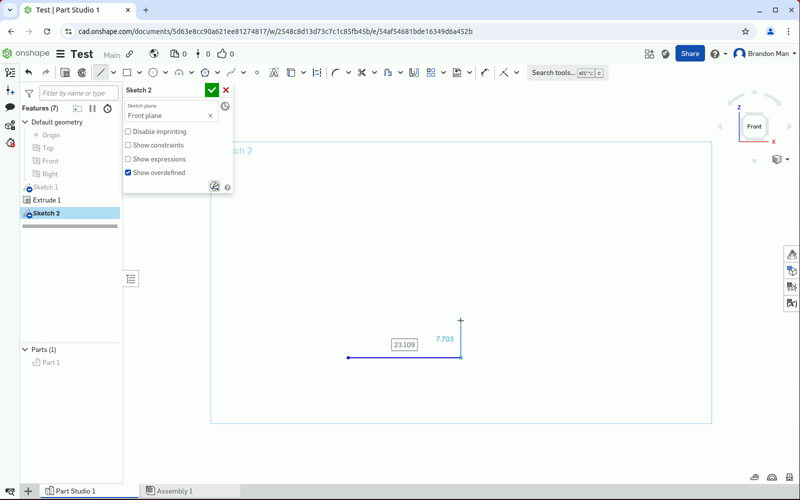
click(460, 320)
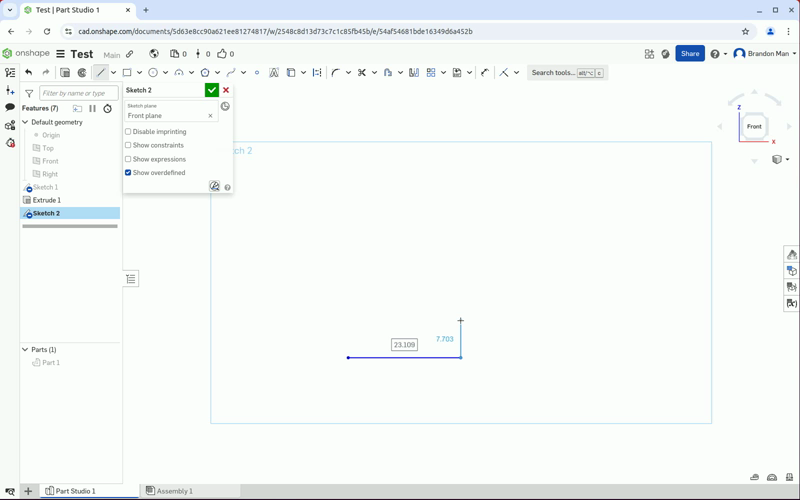
key_up(shift)
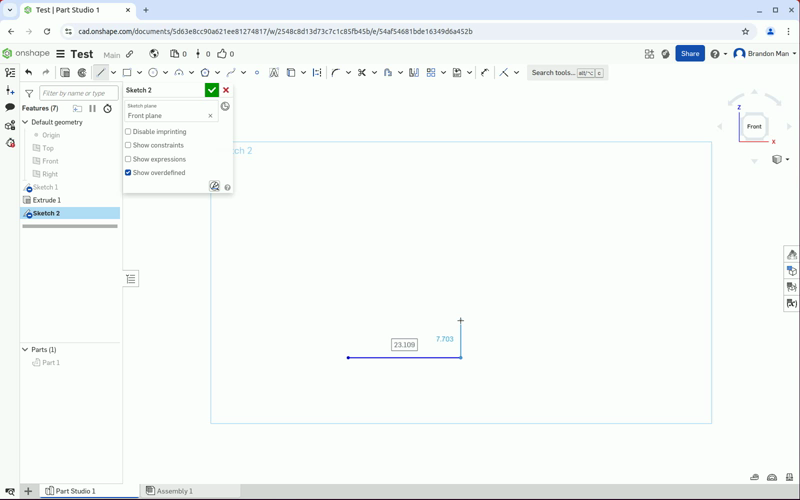
key_down(shift)
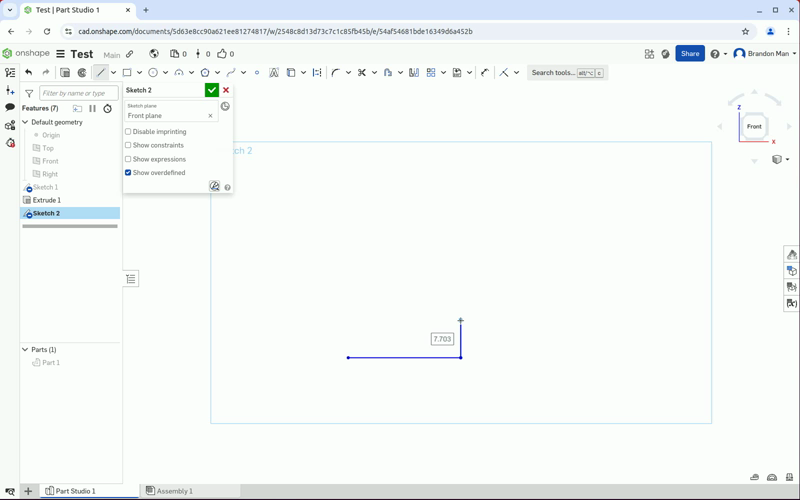
mouse_move(490, 320)
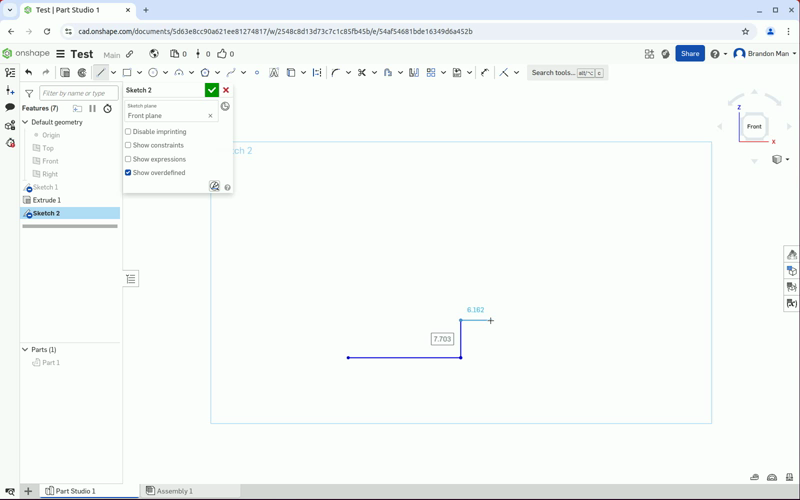
mouse_move(422, 320)
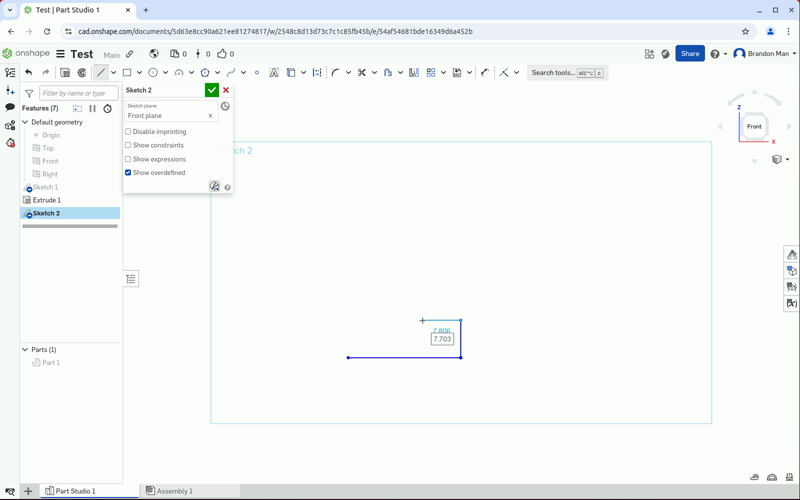
click(422, 320)
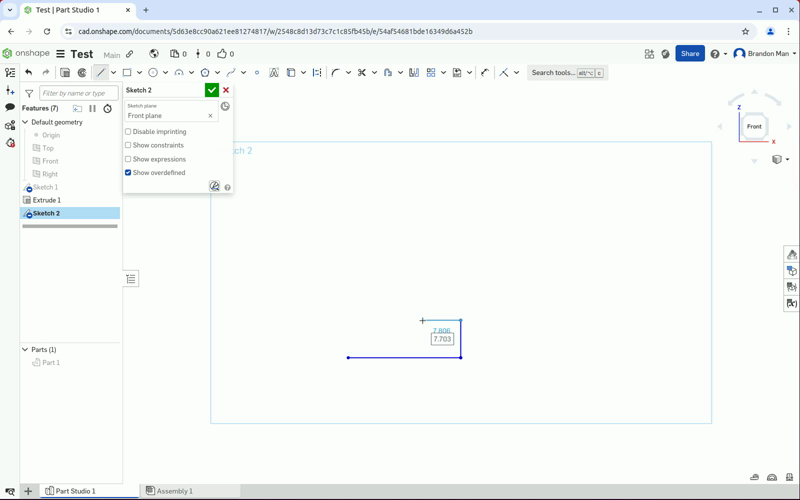
key_up(shift)
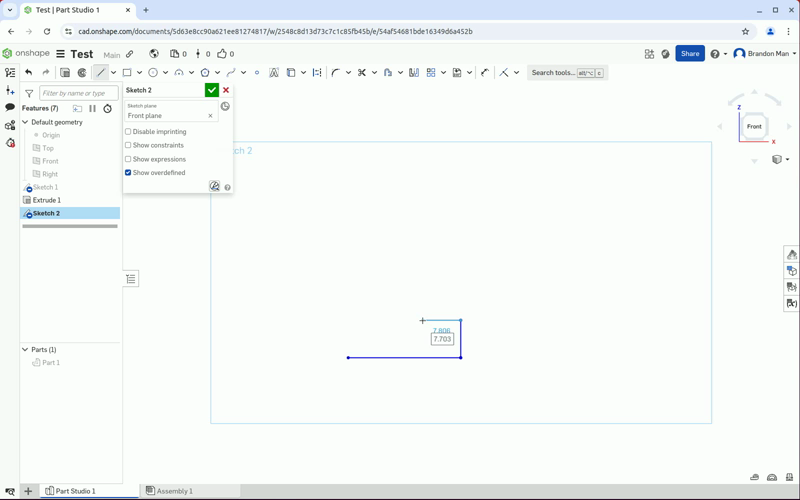
key_down(shift)
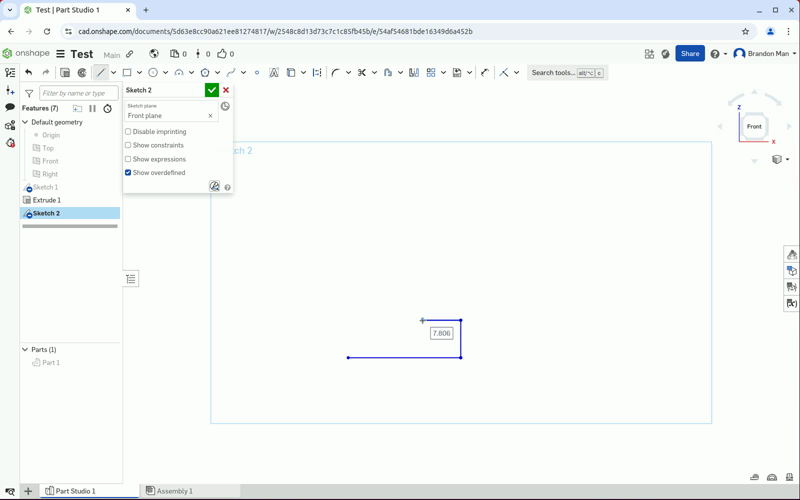
mouse_move(453, 320)
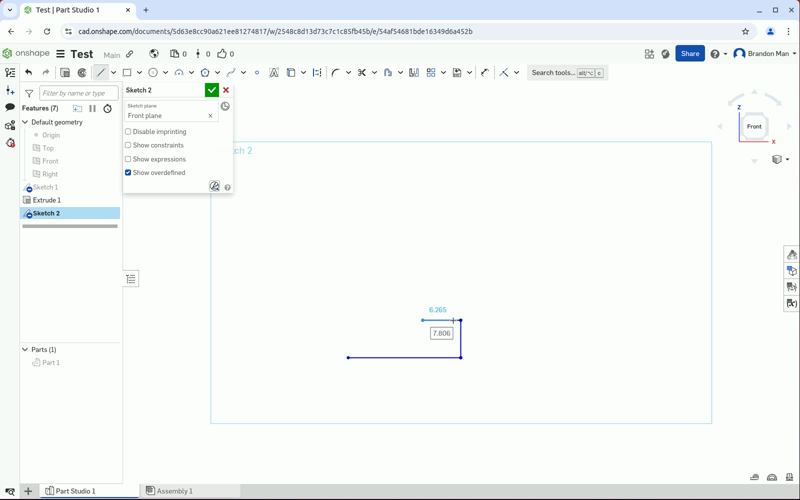
mouse_move(422, 283)
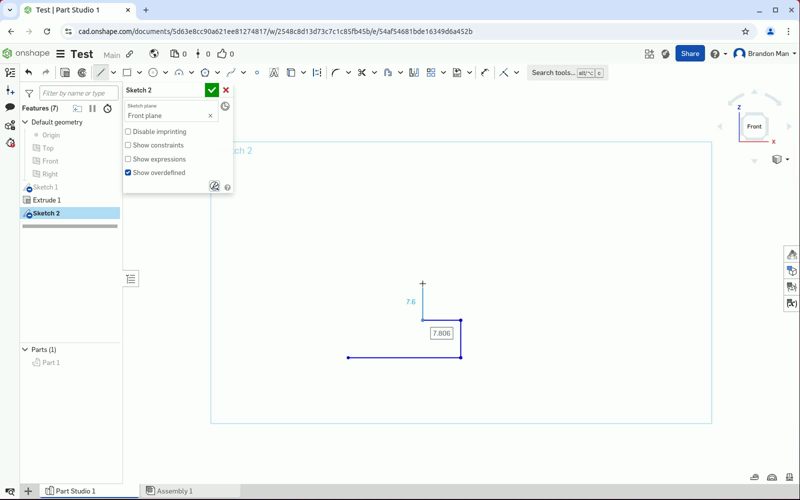
click(422, 283)
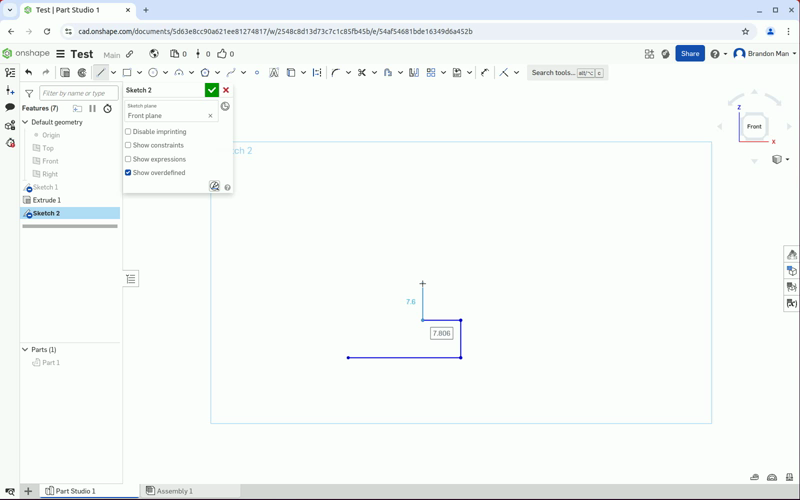
key_up(shift)
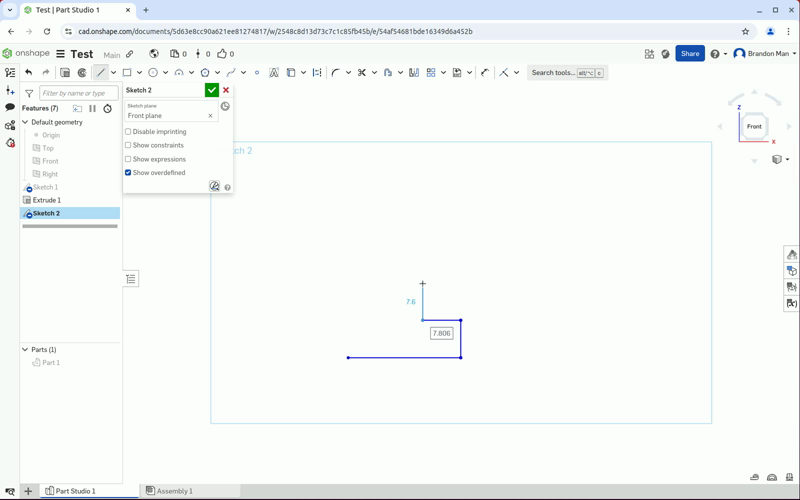
key_down(shift)
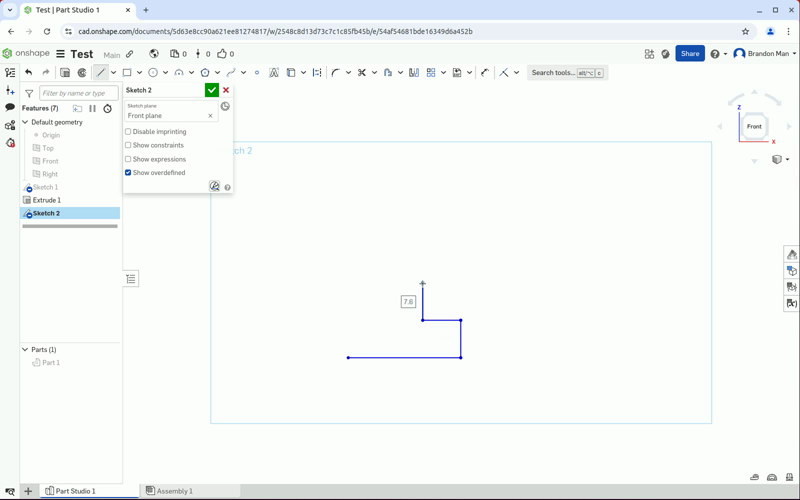
mouse_move(348, 283)
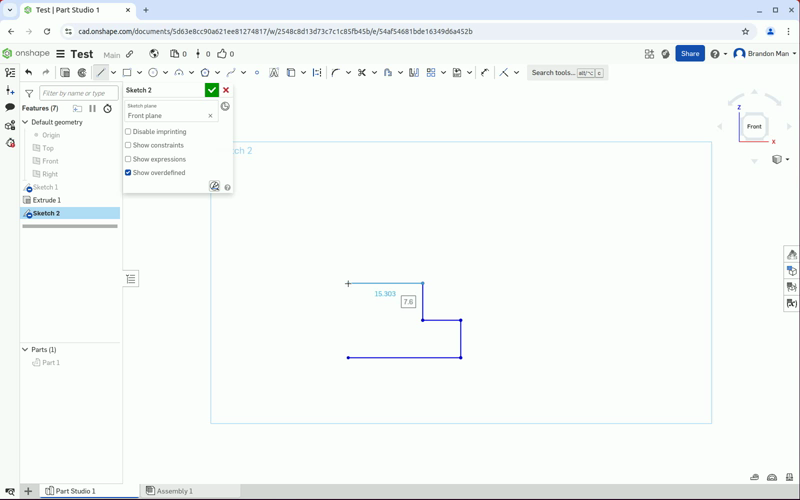
click(348, 283)
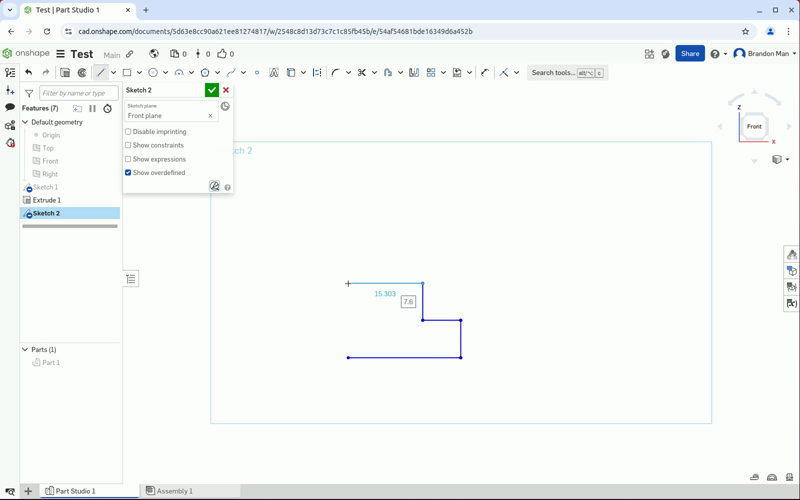
key_up(shift)
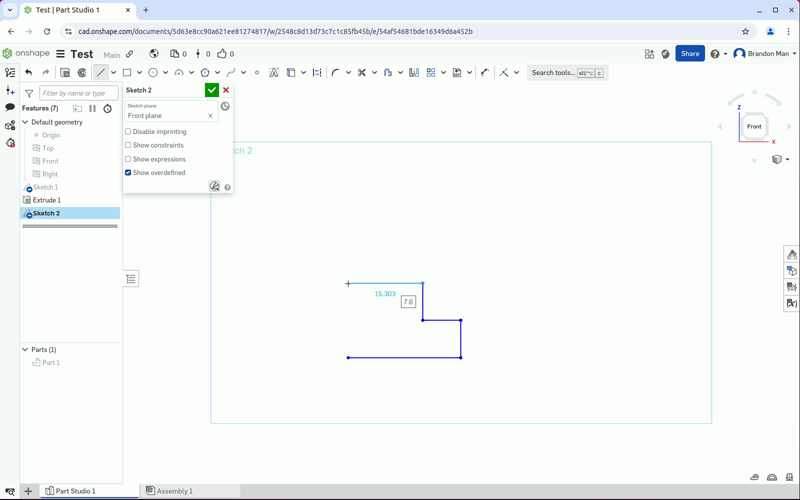
key_down(shift)
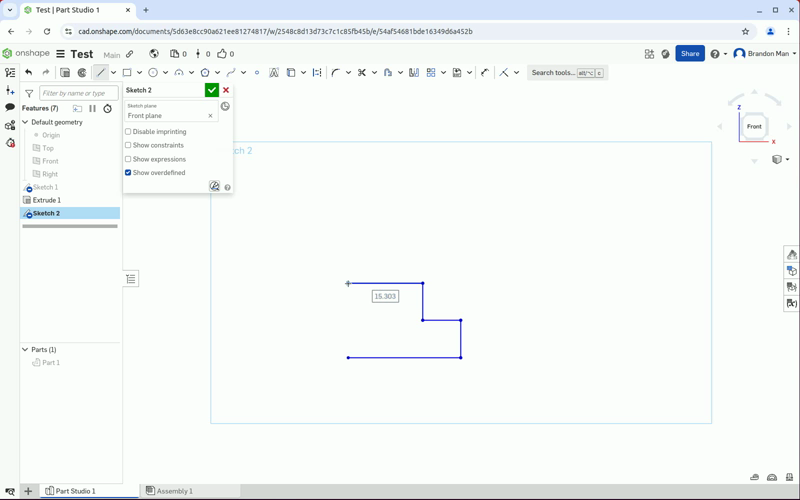
mouse_move(348, 357)
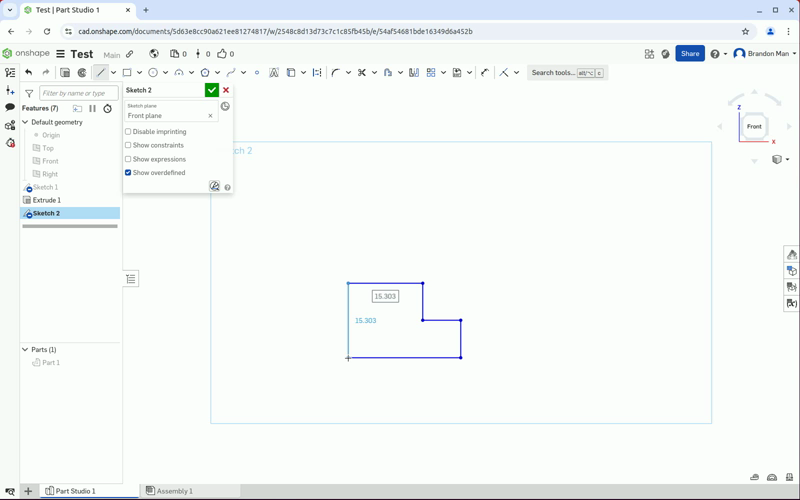
key_up(shift)
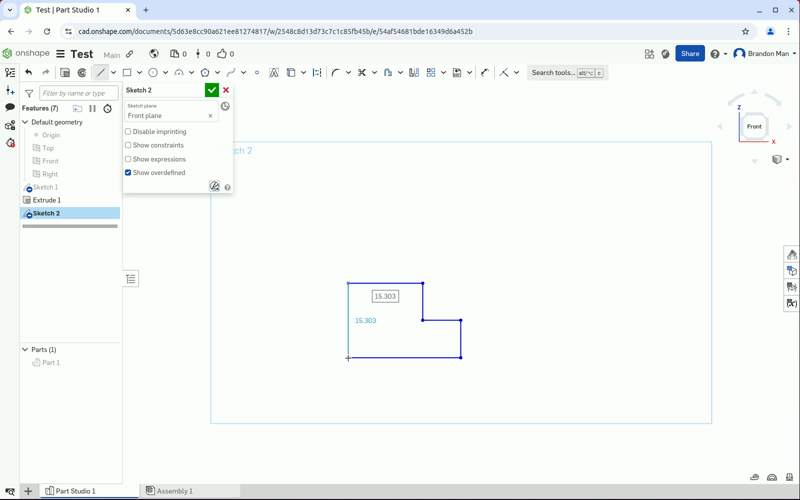
click(348, 357)
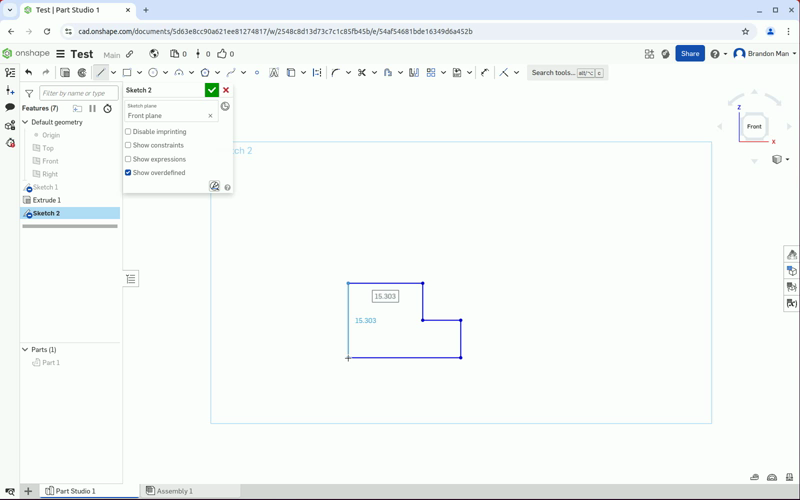
key(esc)
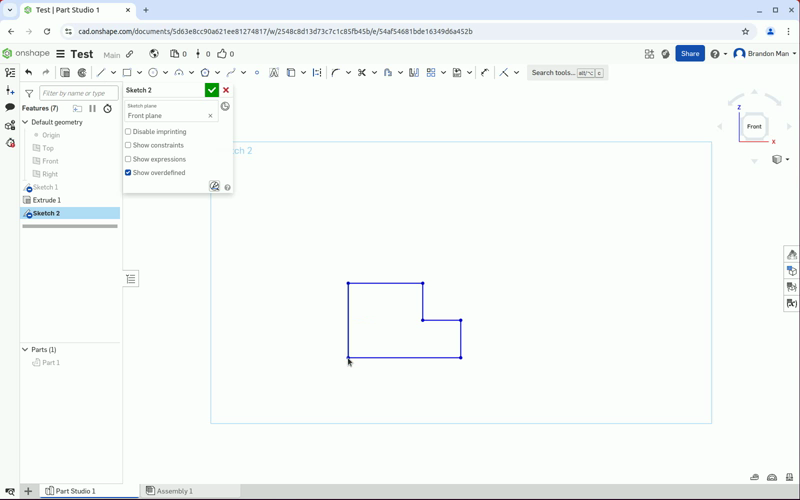
mouse_move(430, 341)
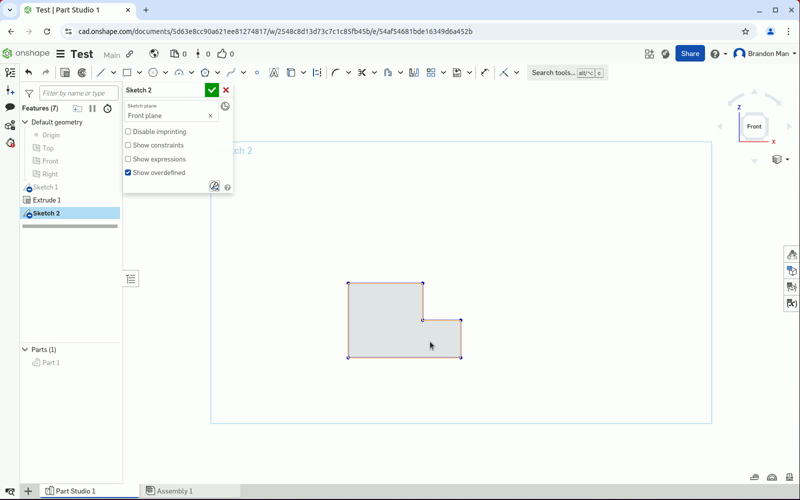
click(430, 341)
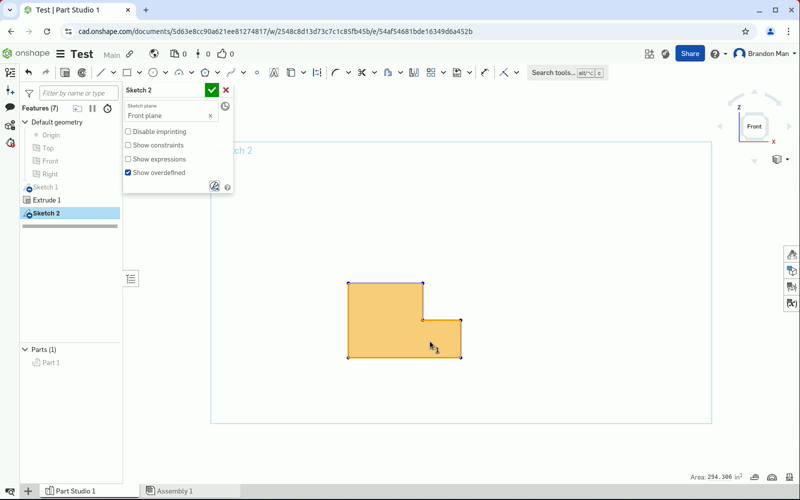
mouse_move(73, 352)
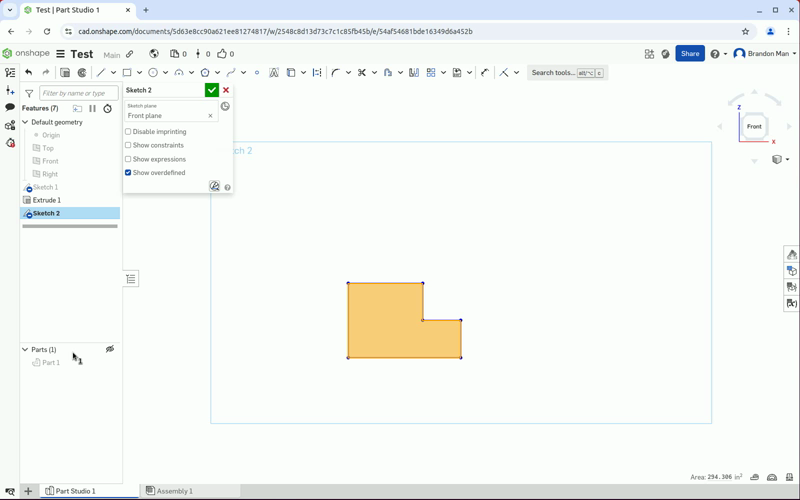
key(shift+y)
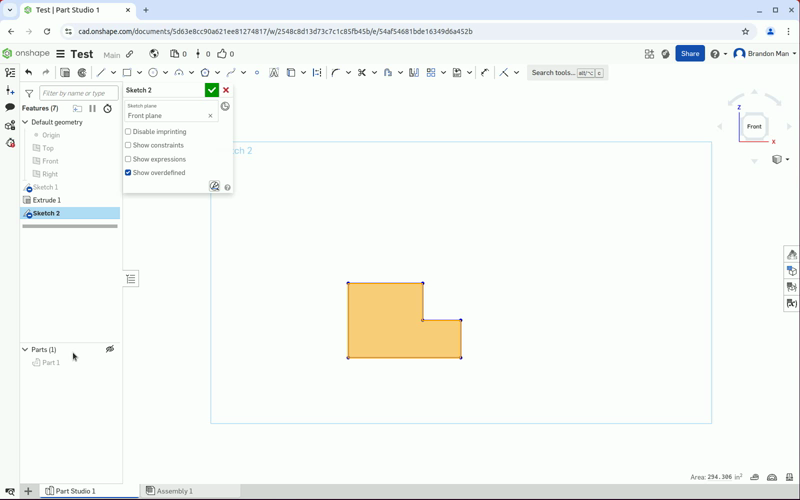
key(shift+e)
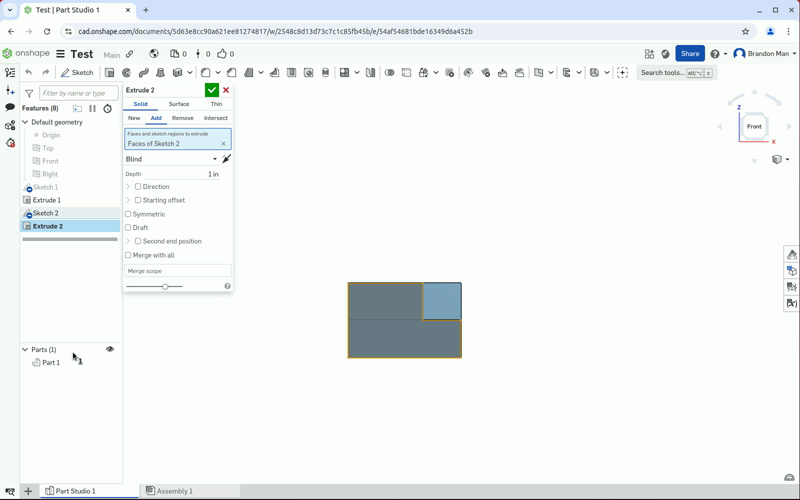
mouse_move(143, 106)
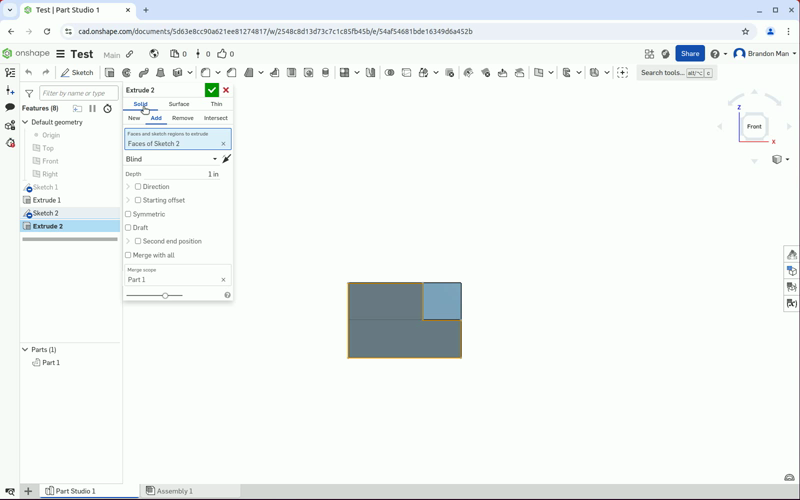
click(143, 106)
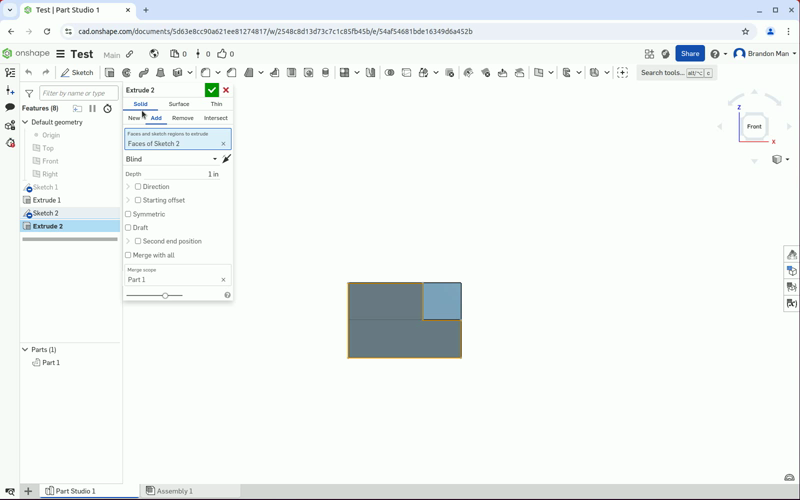
mouse_move(137, 120)
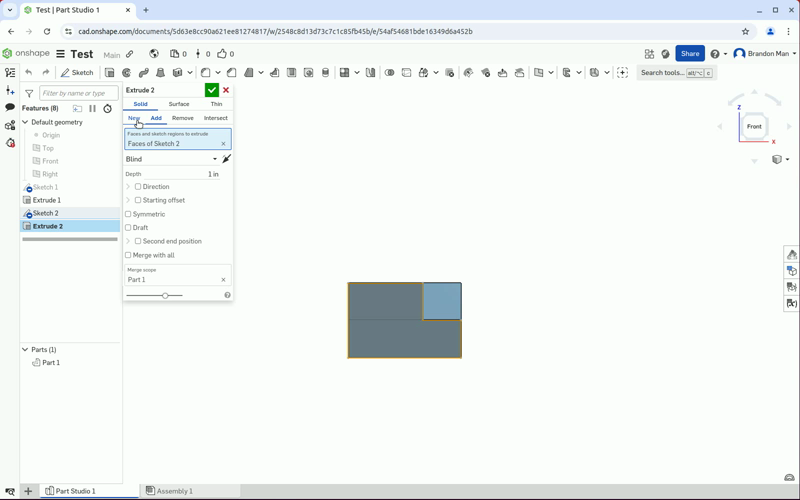
click(137, 120)
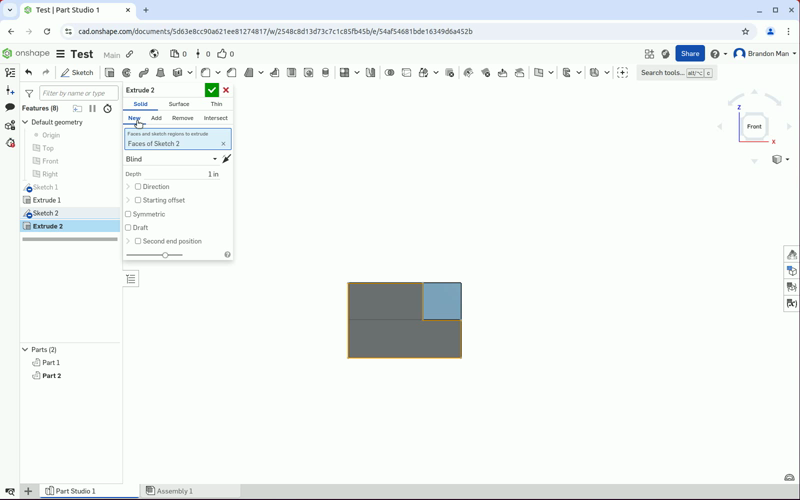
key(tab, 4)
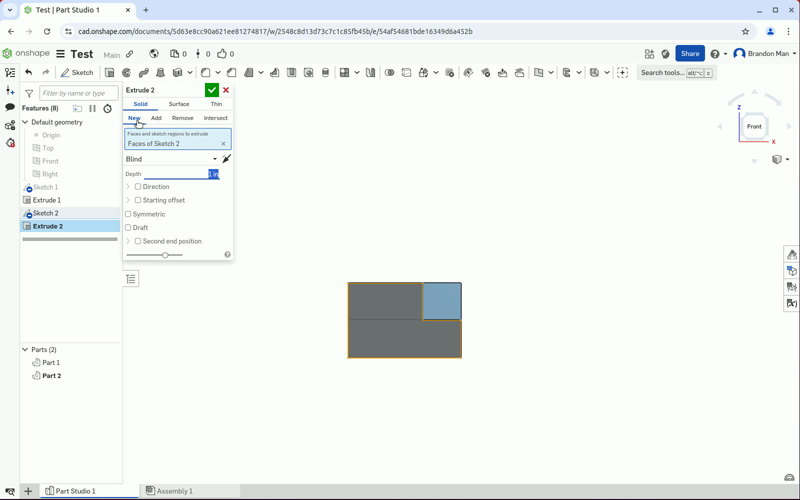
text(-15.405)
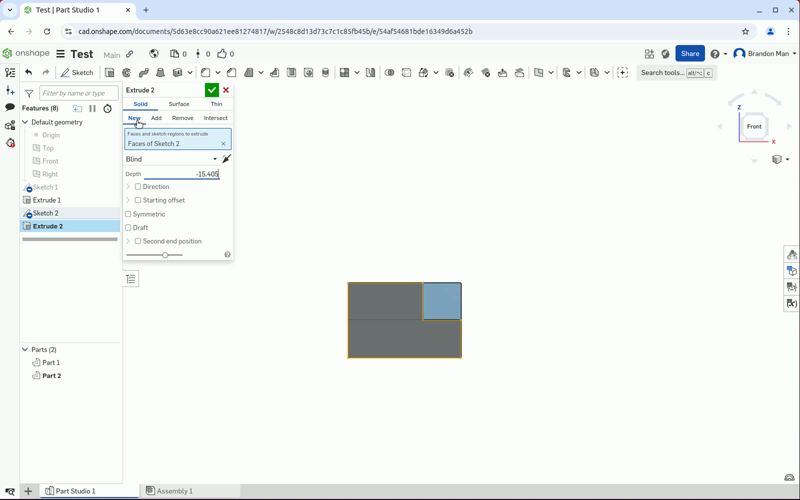
key(enter)
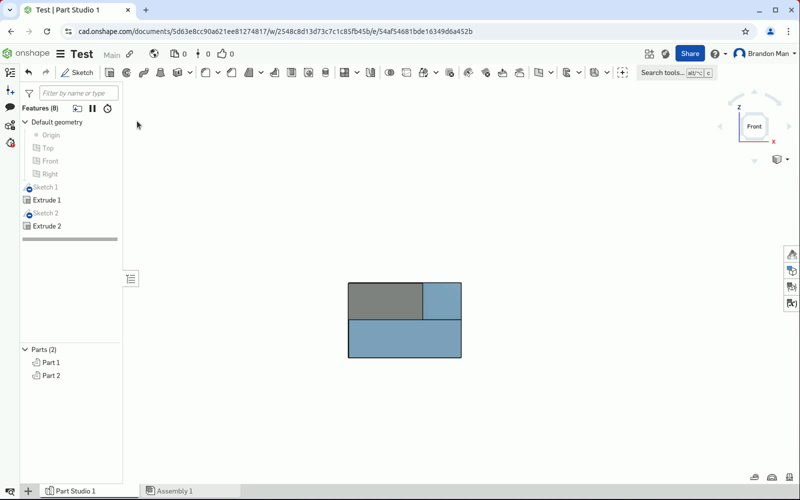
key(shift+h)
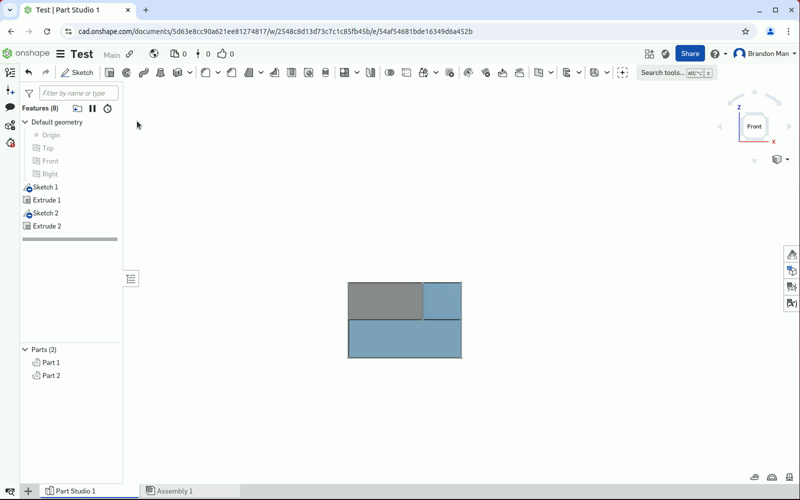
key(shift+h)
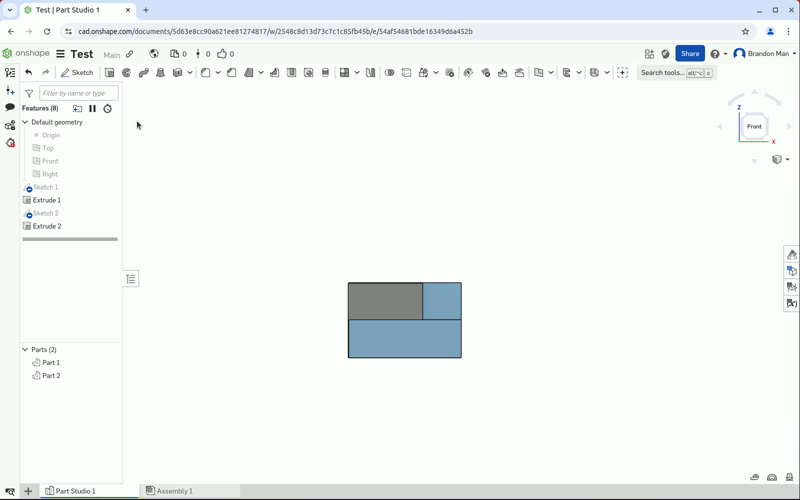
mouse_move(73, 189)
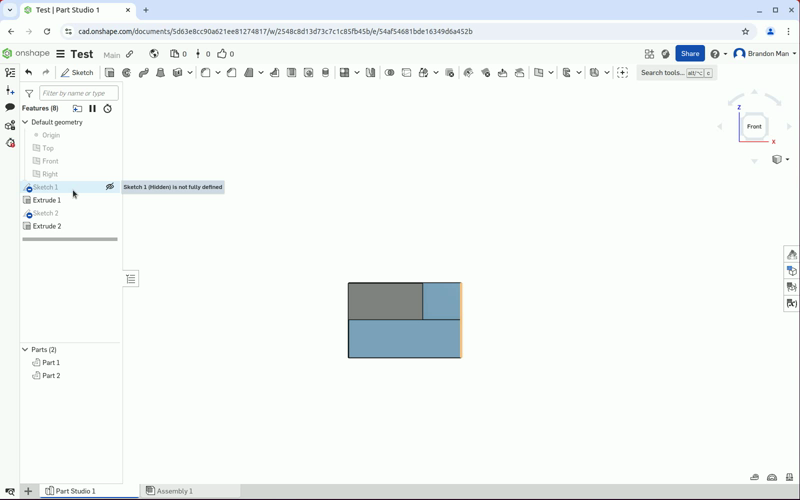
click(73, 189)
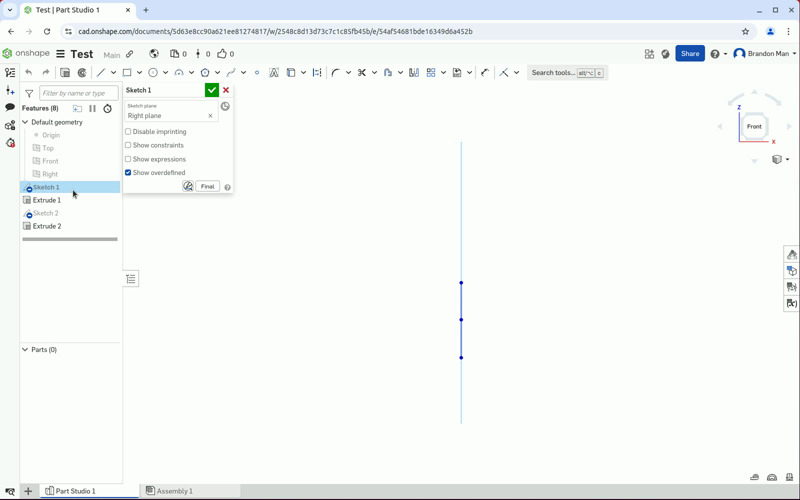
mouse_move(229, 92)
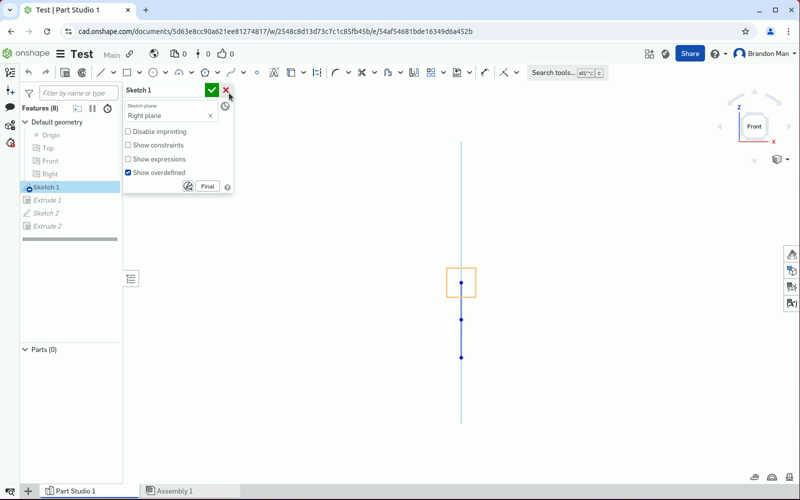
click(229, 92)
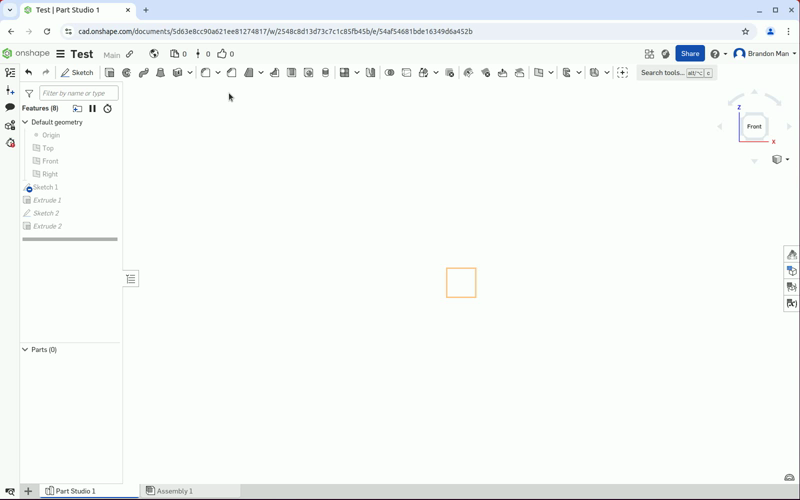
mouse_move(73, 352)
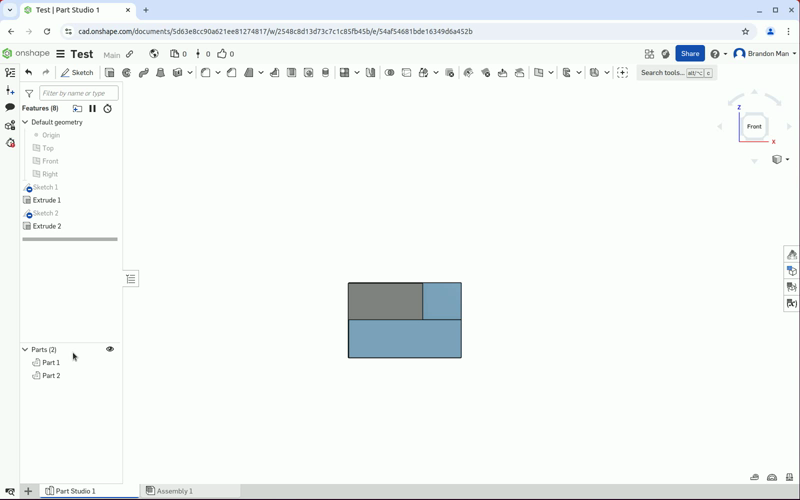
key(y)
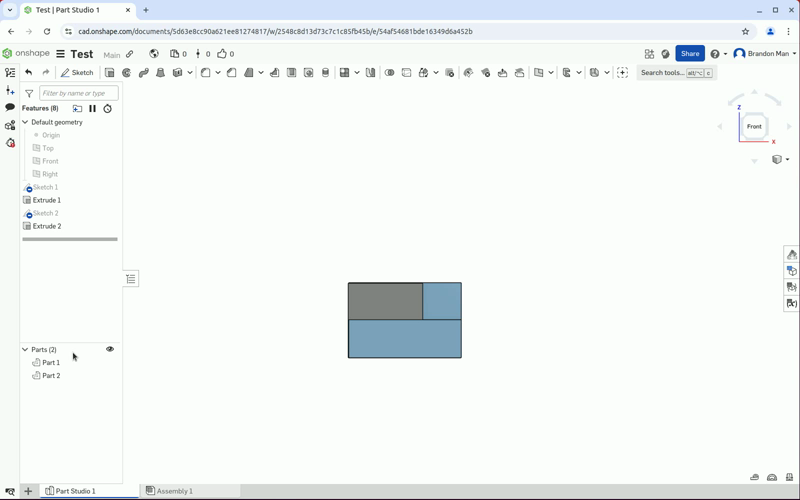
key(shift+p)
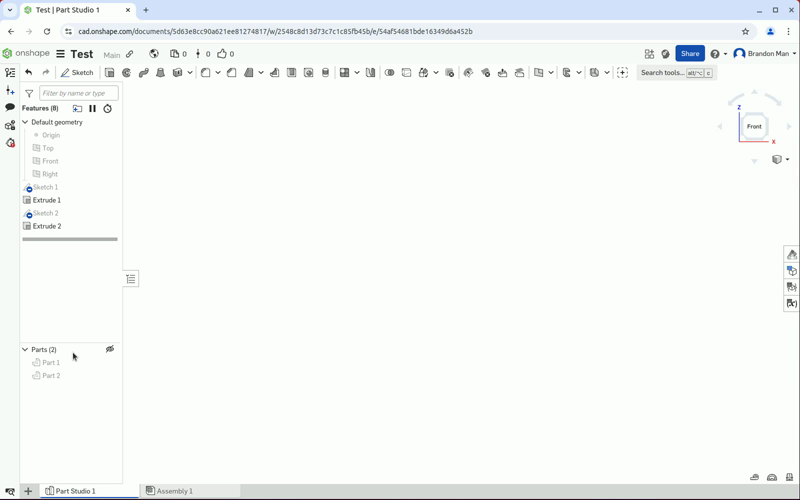
key(space)
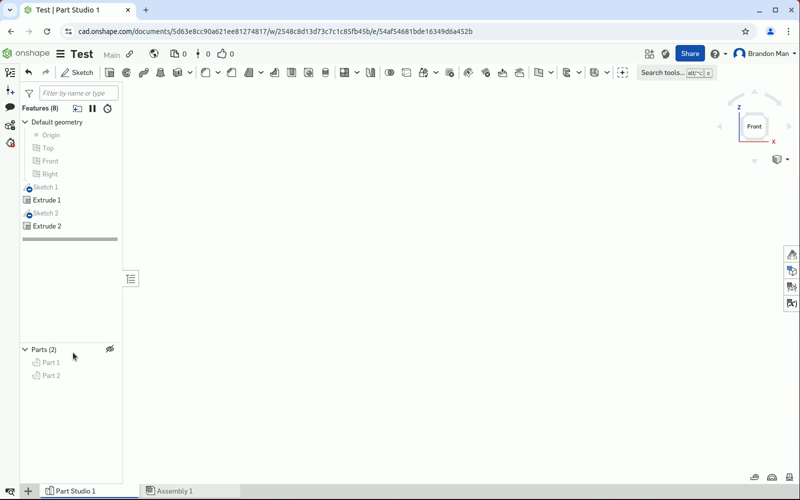
key_down(shift)
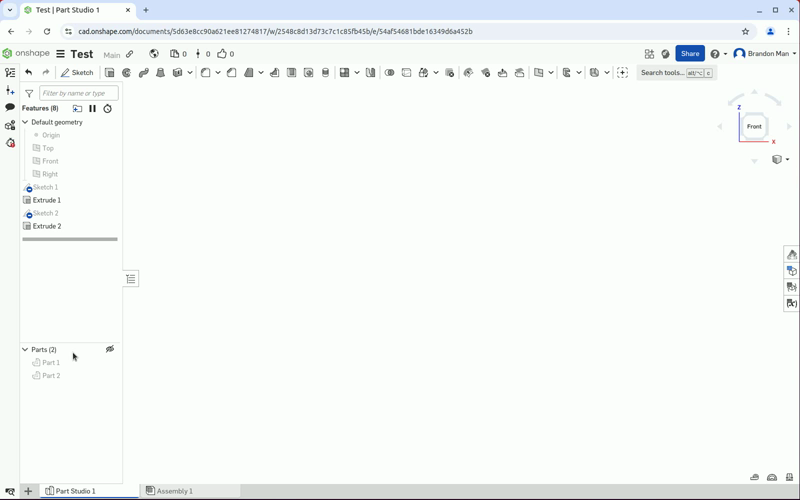
key(down)
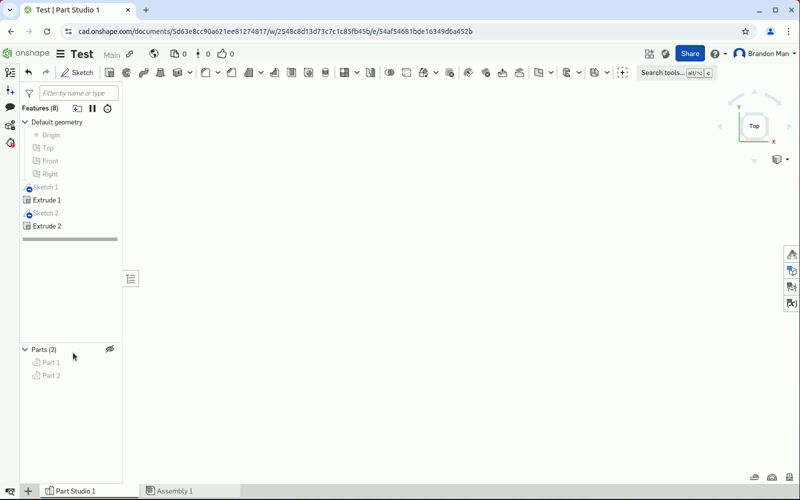
key_up(shift)
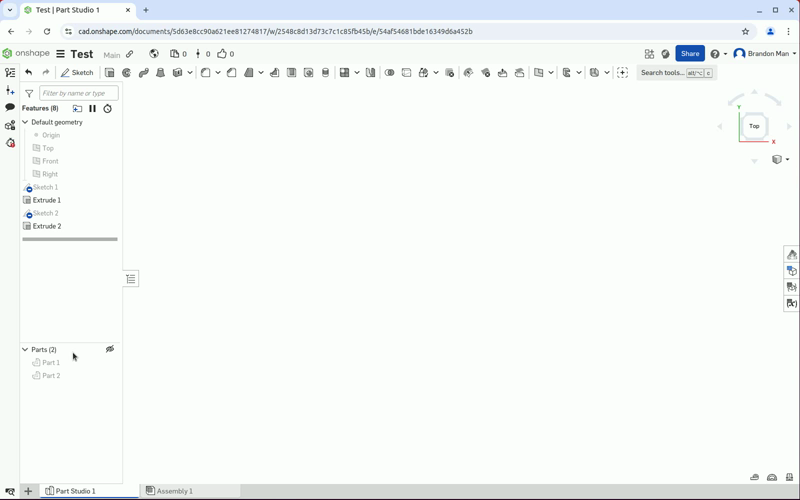
mouse_move(73, 352)
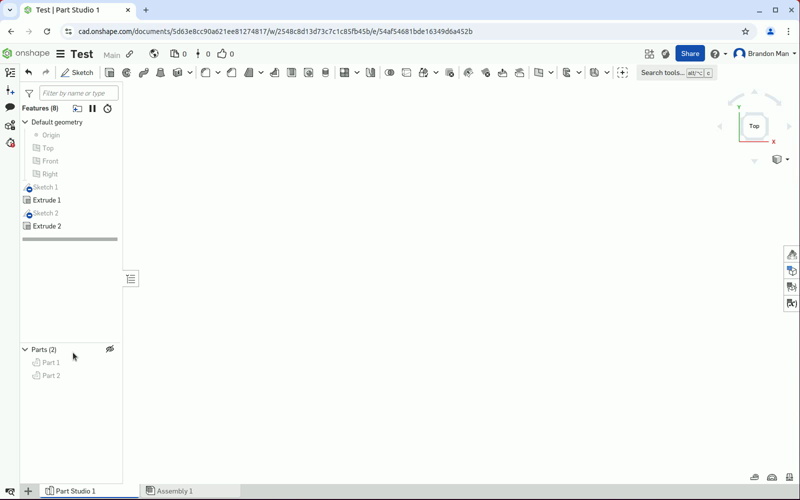
key(shift+y)
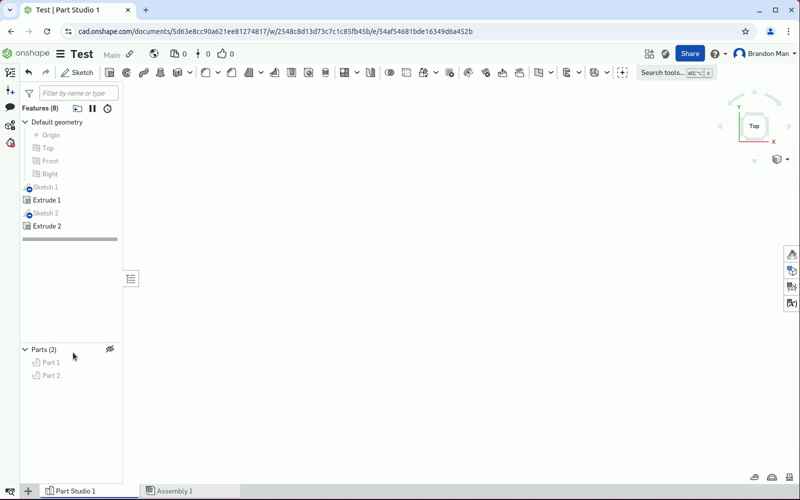
key(shift+s)
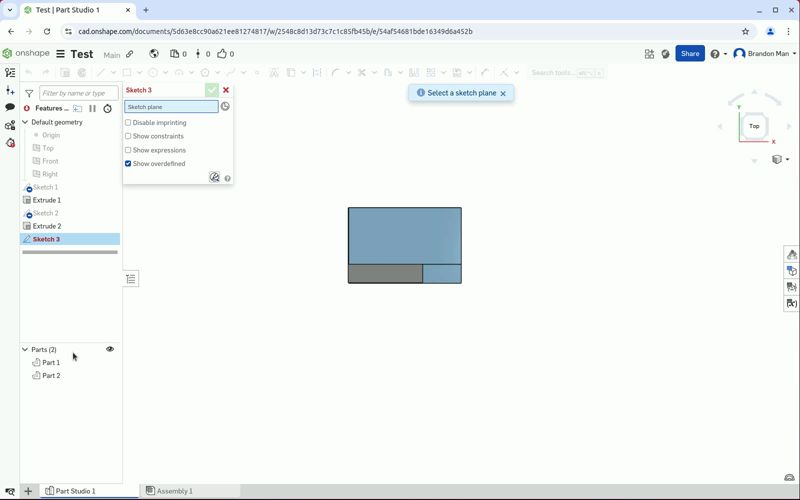
mouse_move(73, 150)
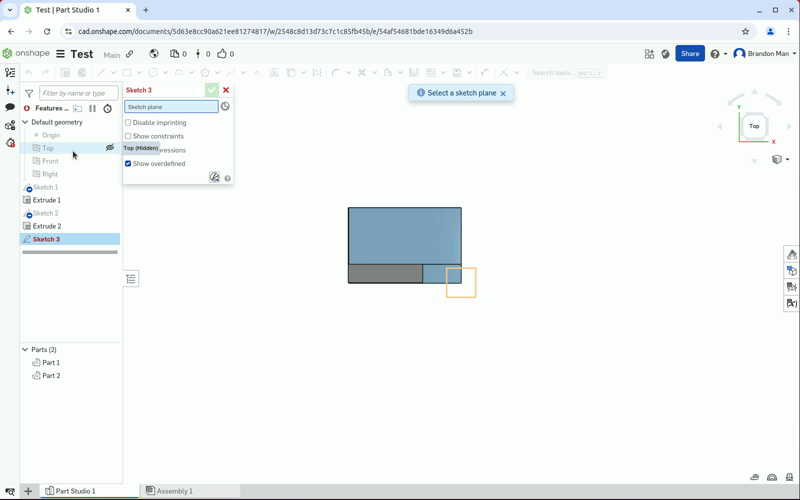
click(73, 150)
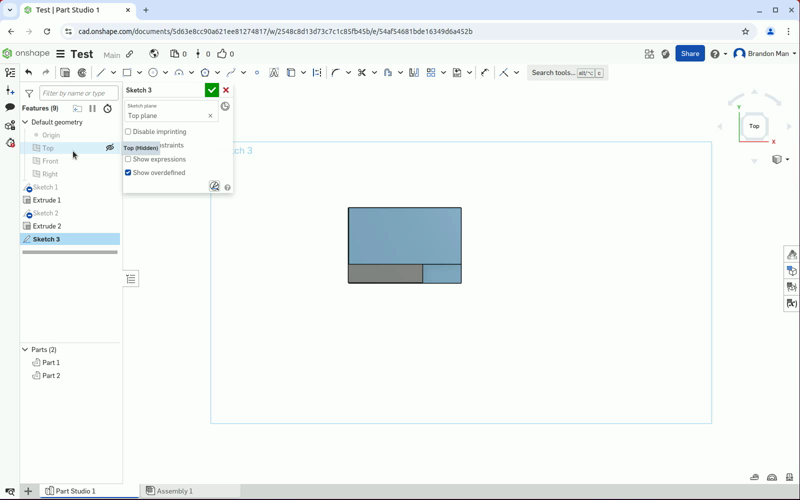
mouse_move(73, 352)
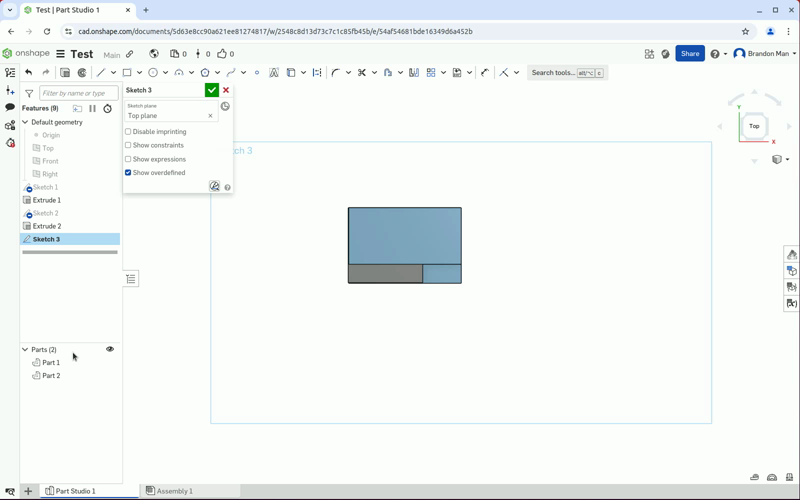
key(y)
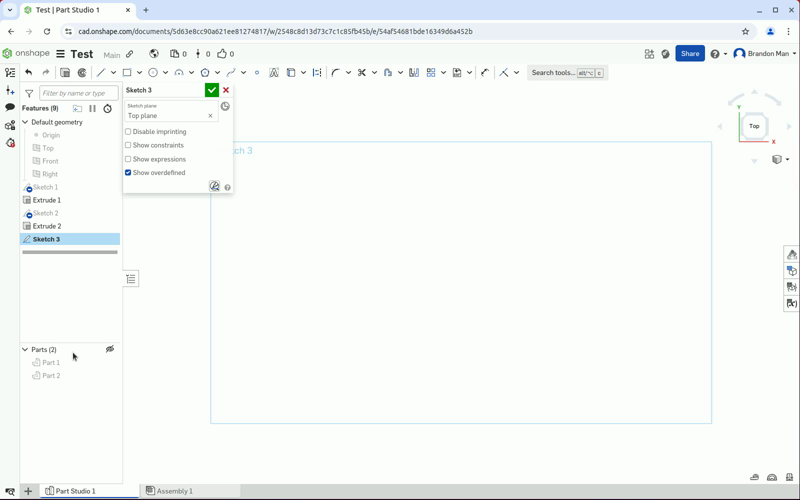
key(l)
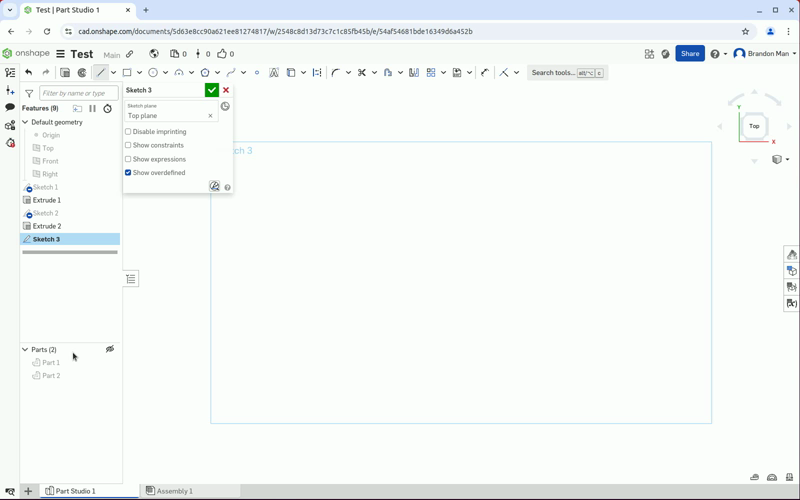
key_down(shift)
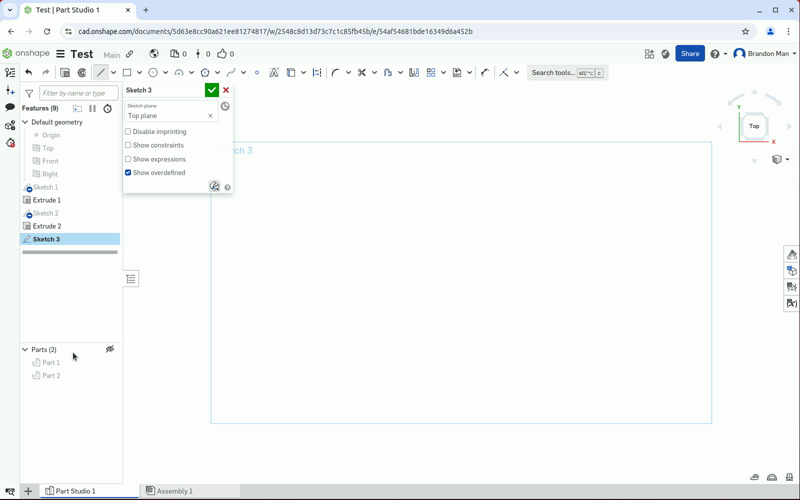
mouse_move(348, 207)
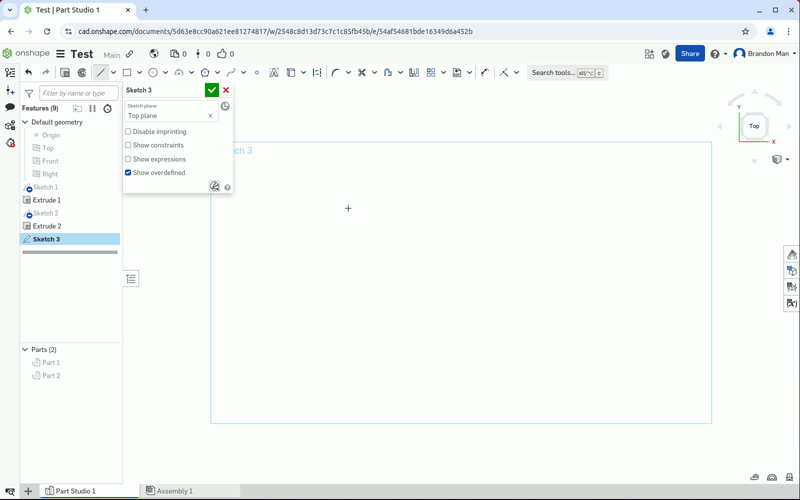
click(348, 207)
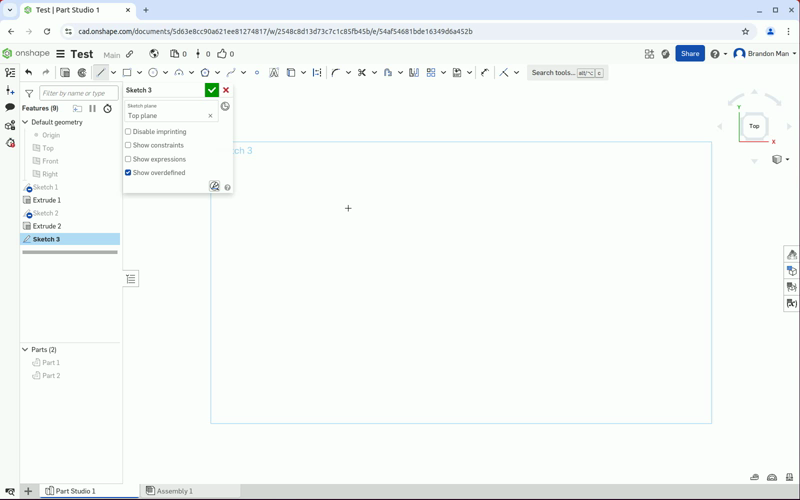
key_up(shift)
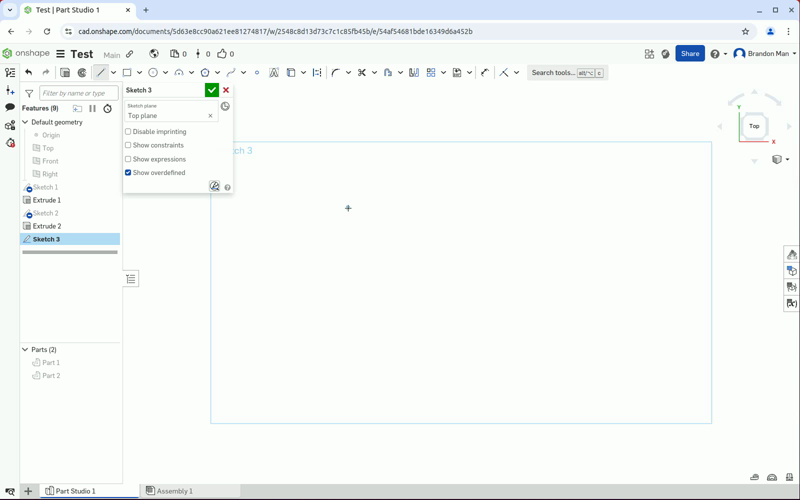
key_down(shift)
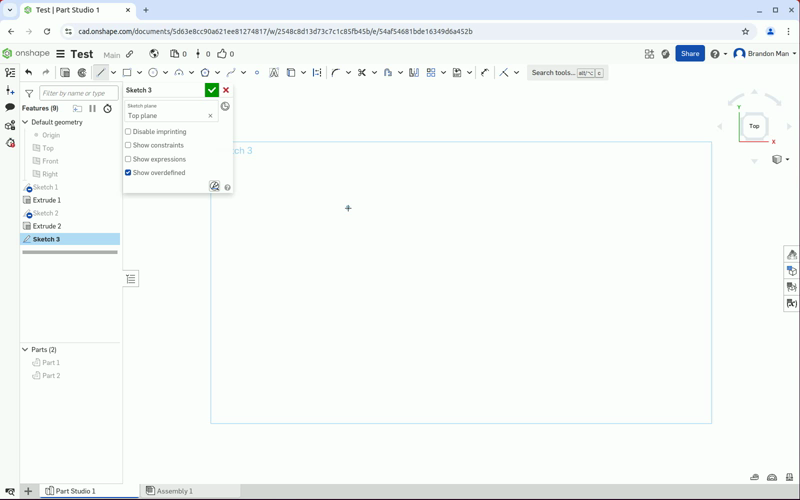
mouse_move(422, 282)
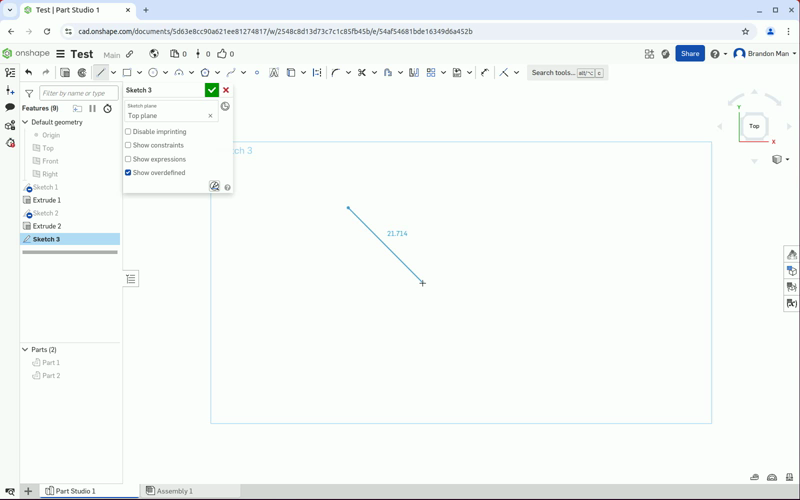
click(422, 282)
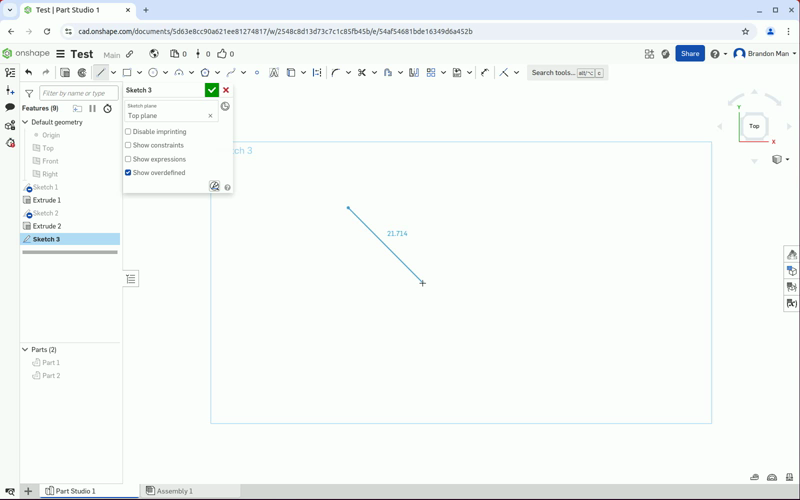
key_up(shift)
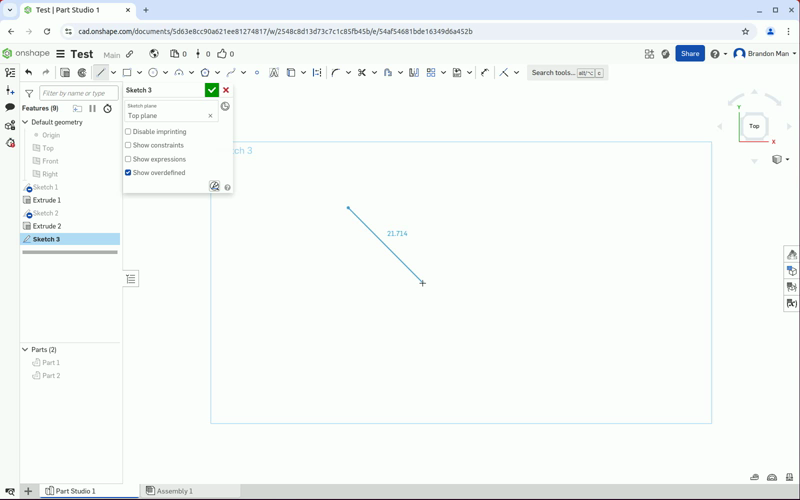
key_down(shift)
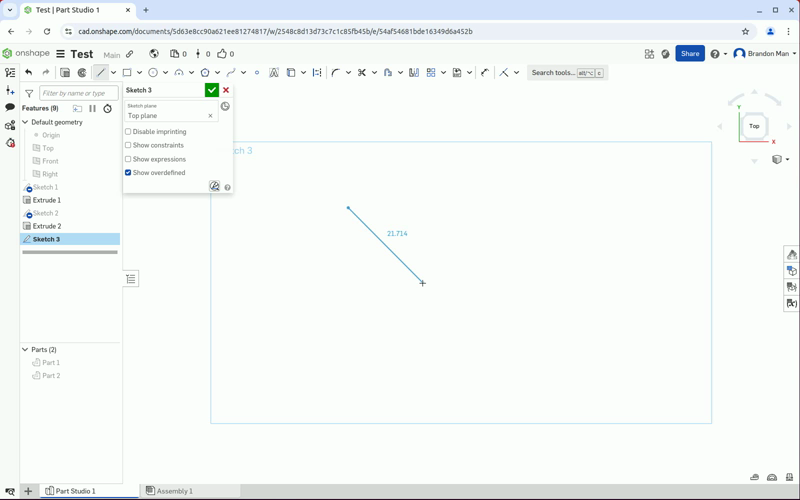
mouse_move(453, 282)
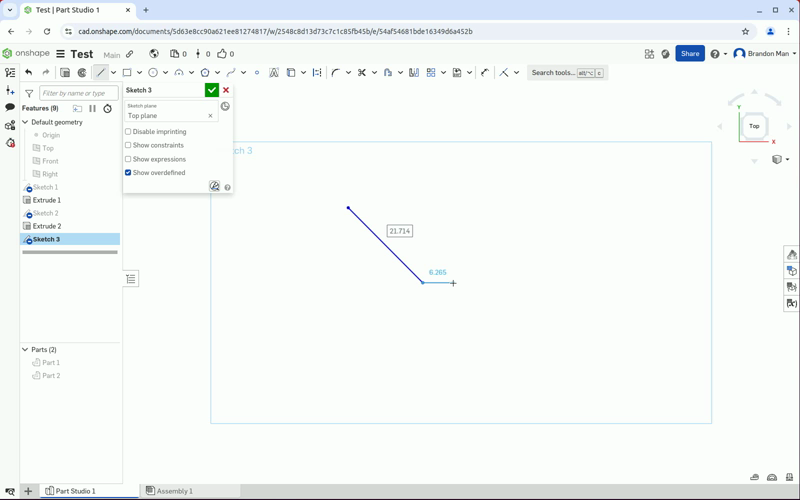
mouse_move(460, 282)
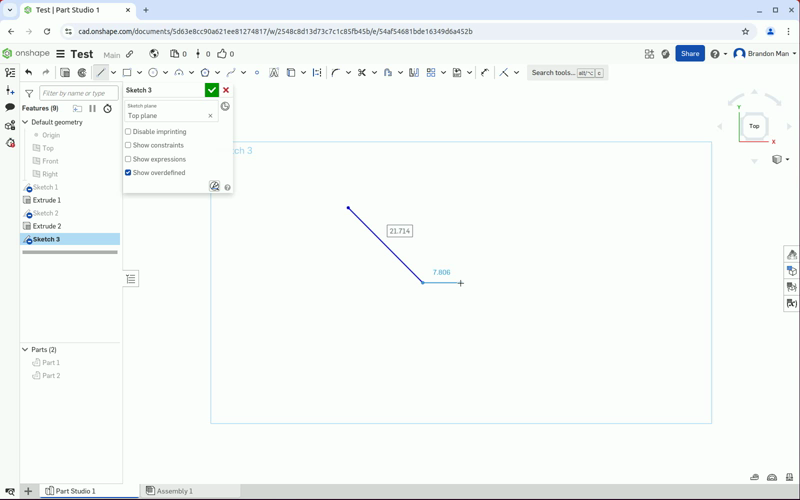
click(460, 282)
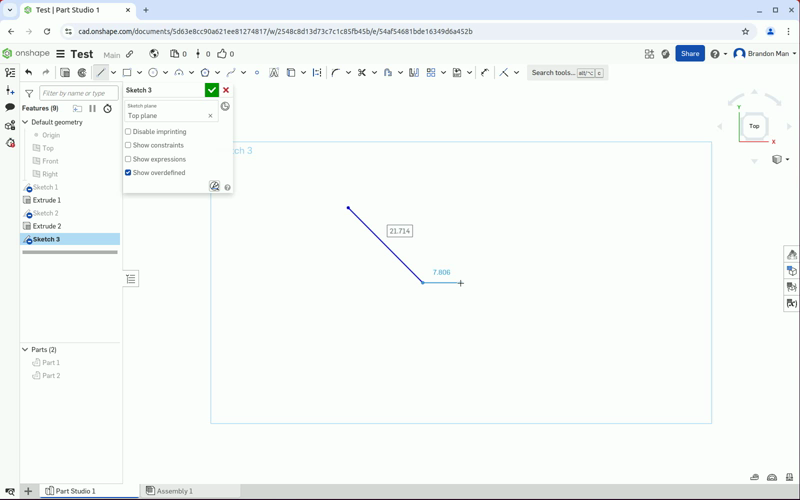
key_up(shift)
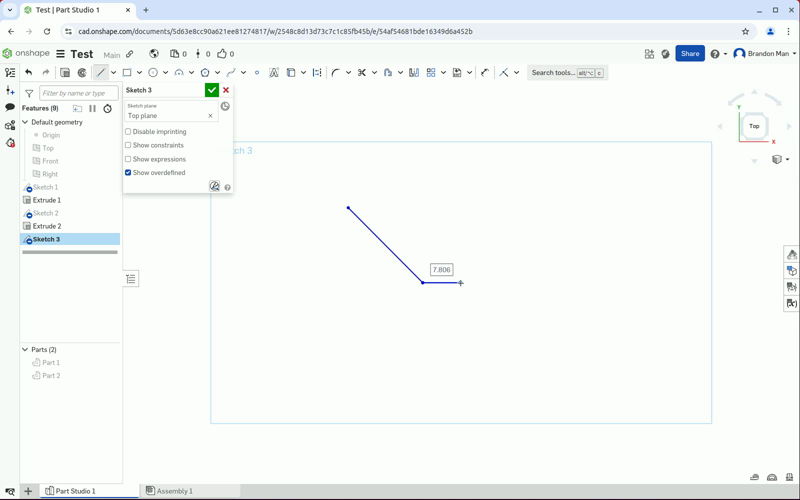
key_down(shift)
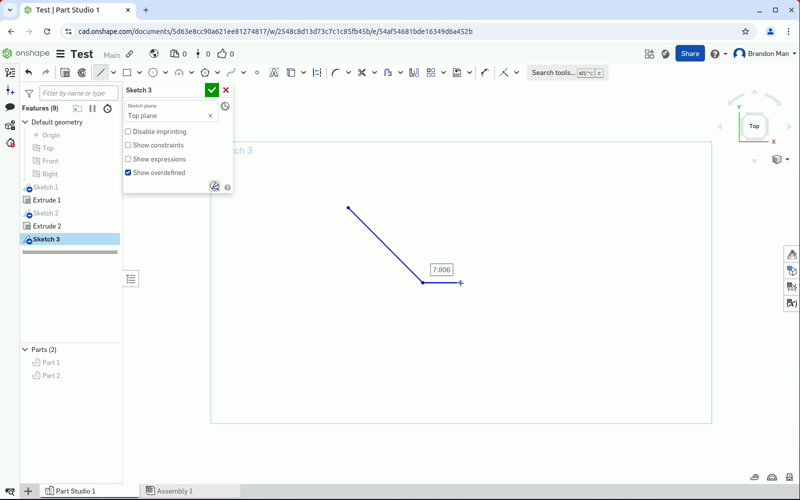
mouse_move(490, 282)
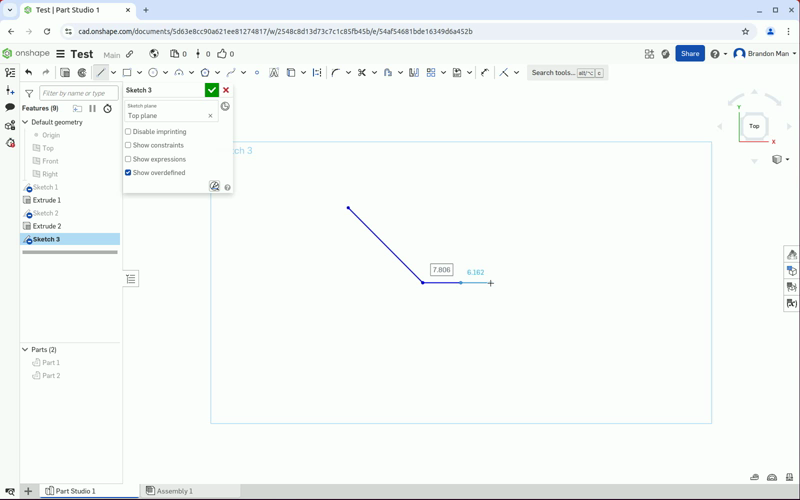
mouse_move(460, 263)
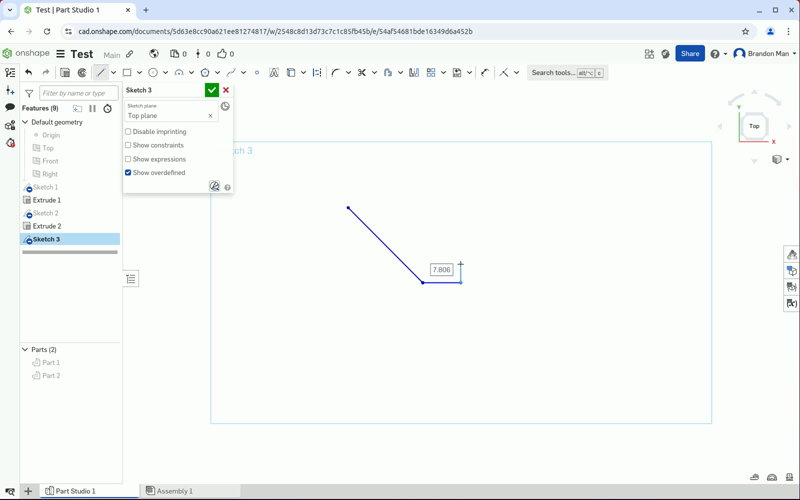
click(460, 263)
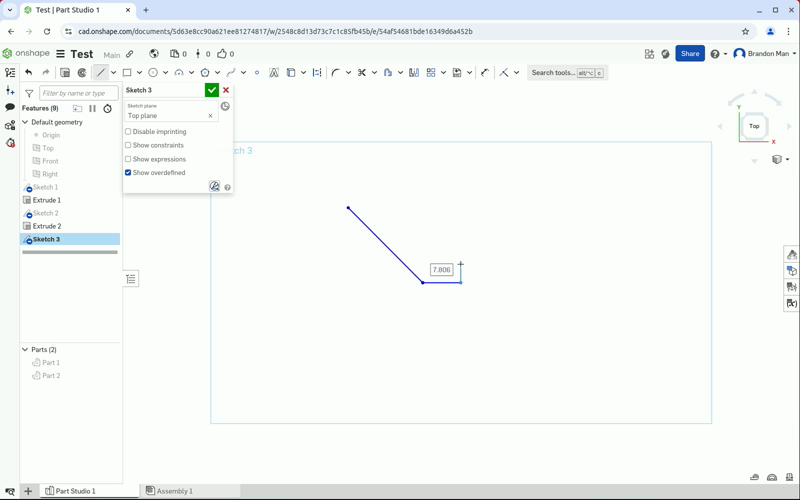
key_up(shift)
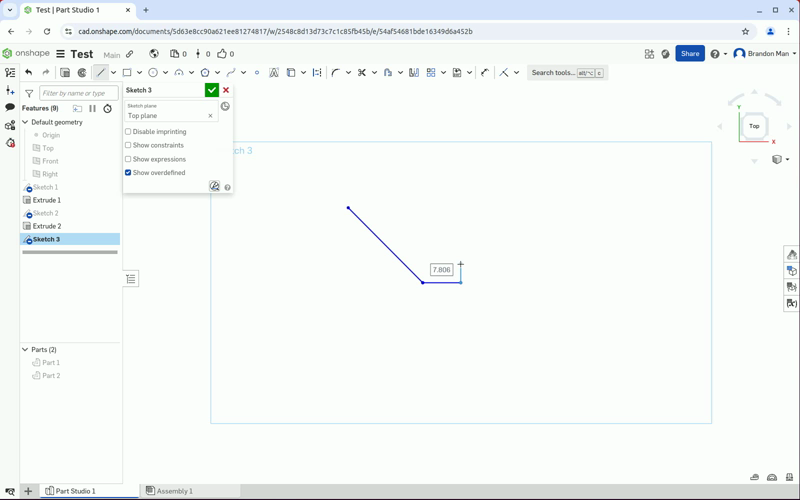
key_down(shift)
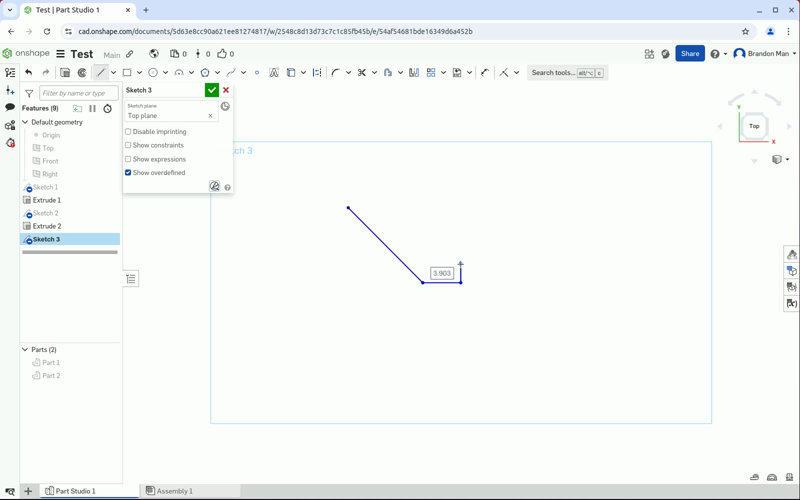
mouse_move(404, 207)
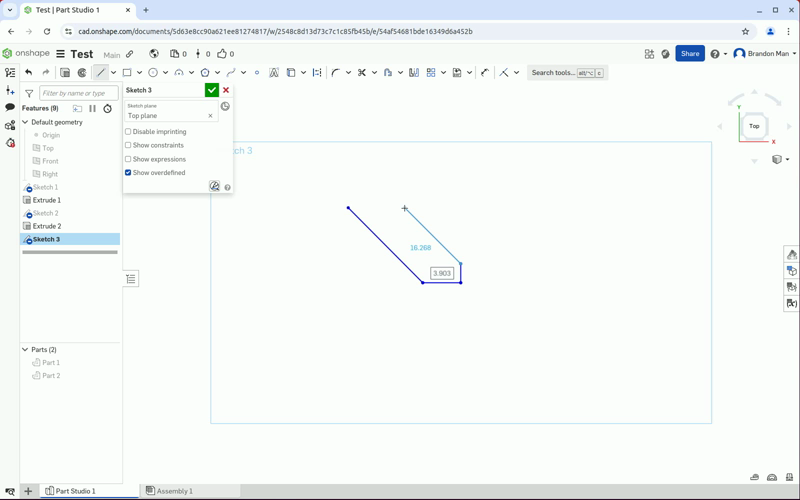
click(404, 207)
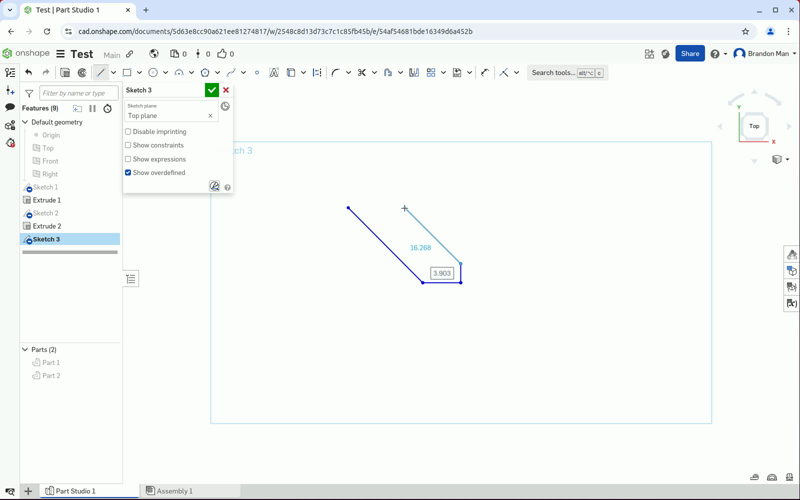
key_up(shift)
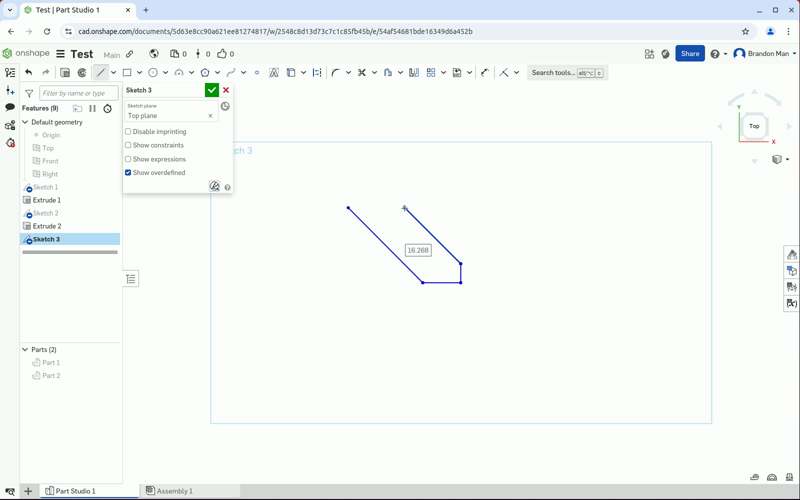
mouse_move(434, 207)
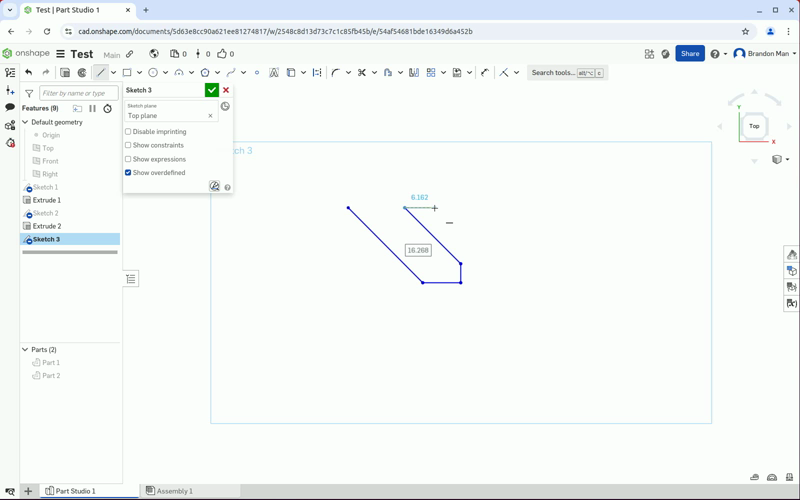
key_down(shift)
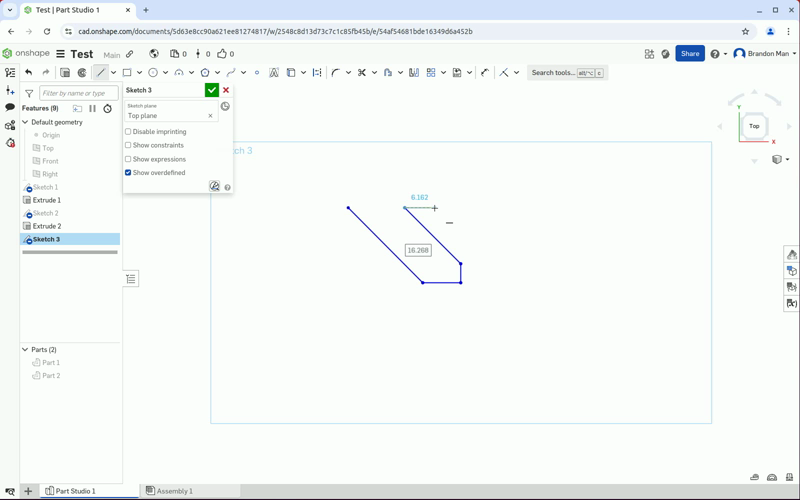
mouse_move(348, 207)
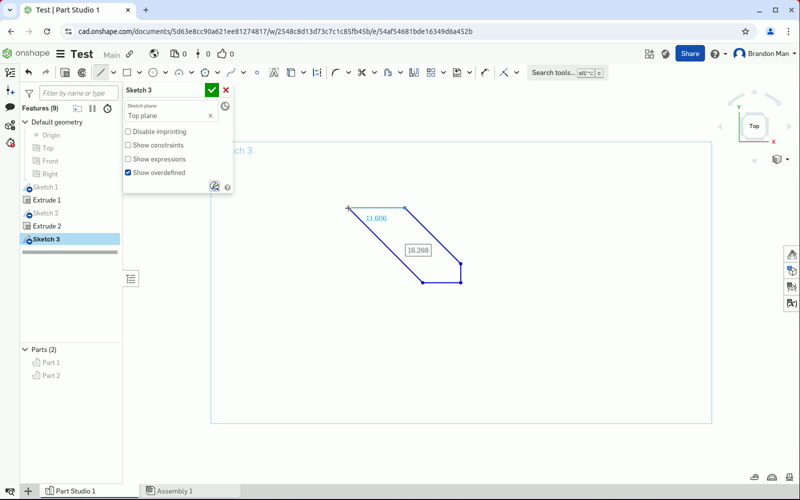
key_up(shift)
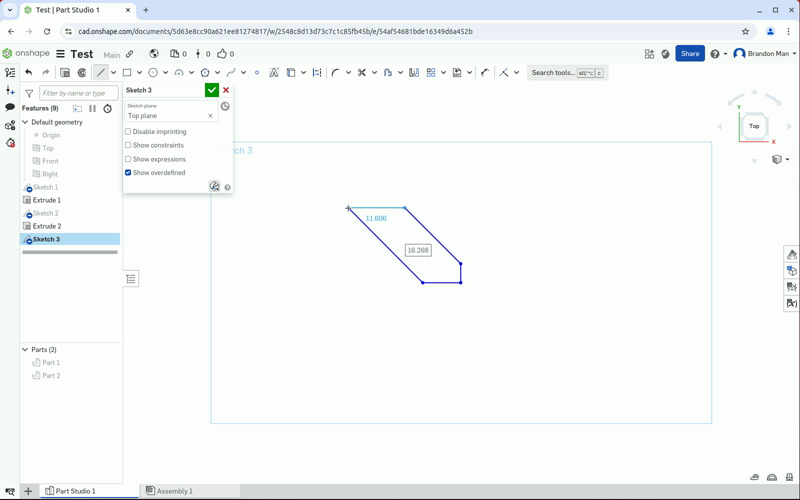
click(348, 207)
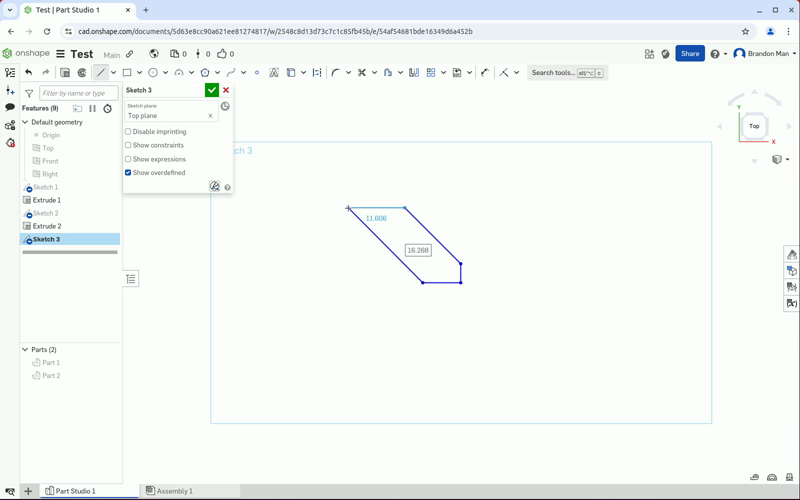
key(esc)
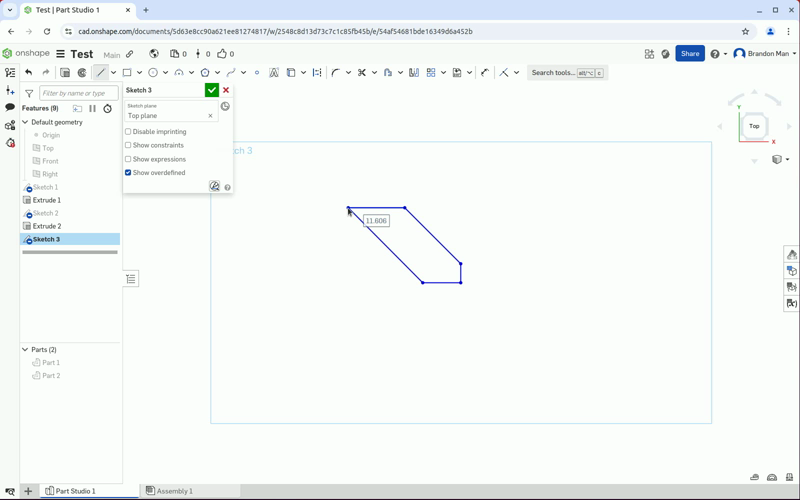
mouse_move(406, 225)
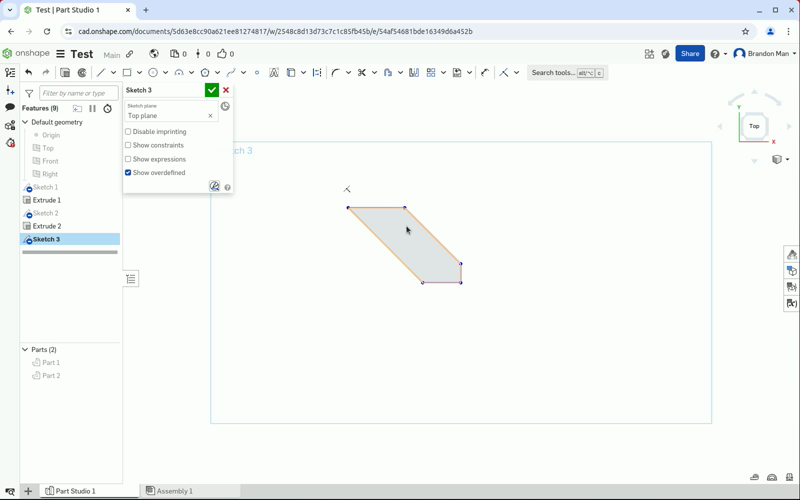
click(406, 225)
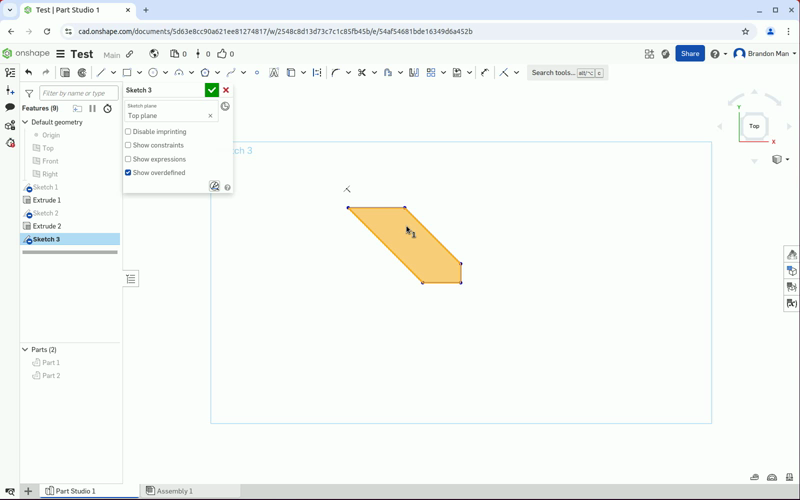
mouse_move(73, 352)
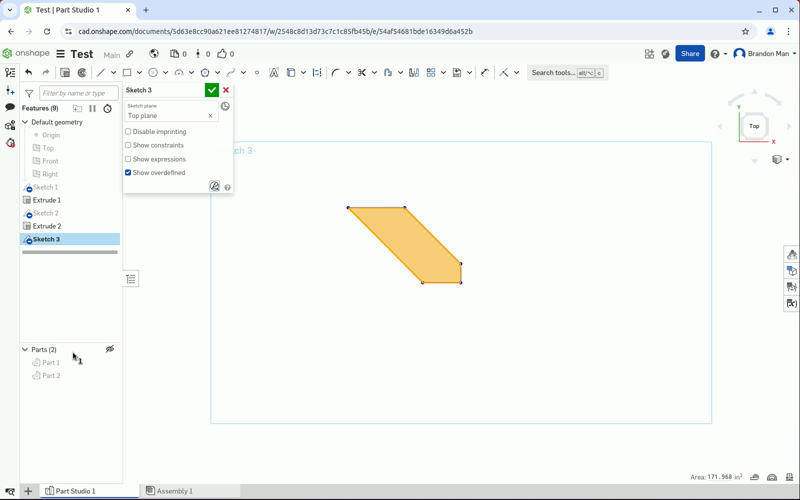
key(shift+y)
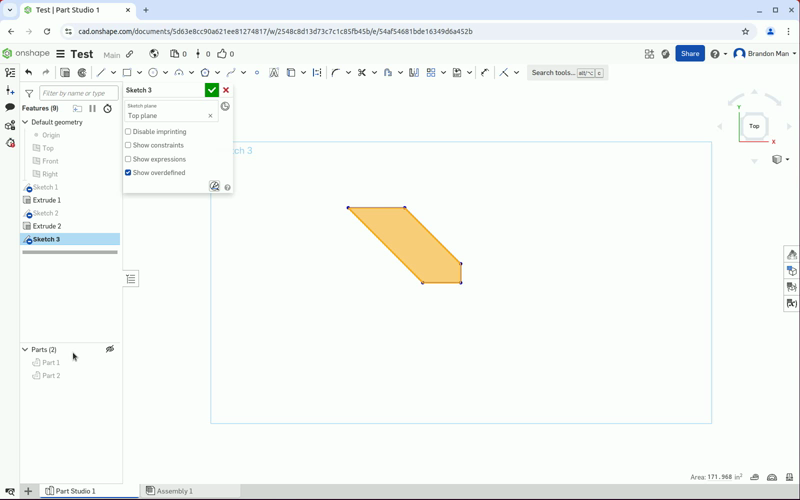
key(shift+e)
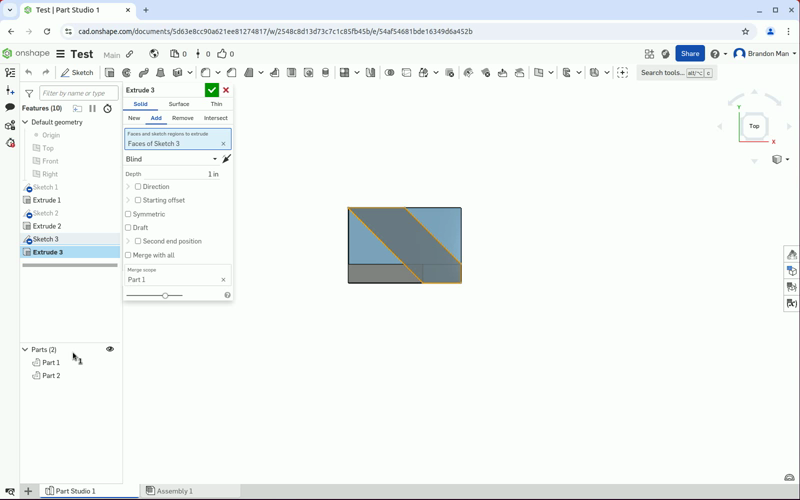
mouse_move(143, 106)
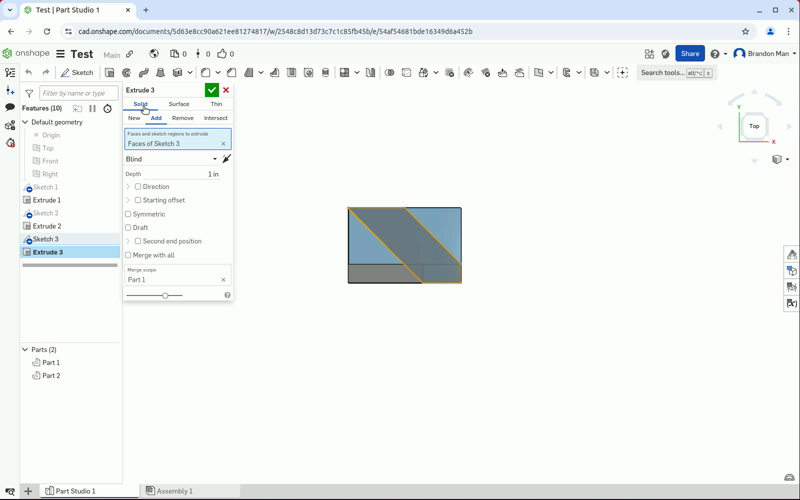
click(143, 106)
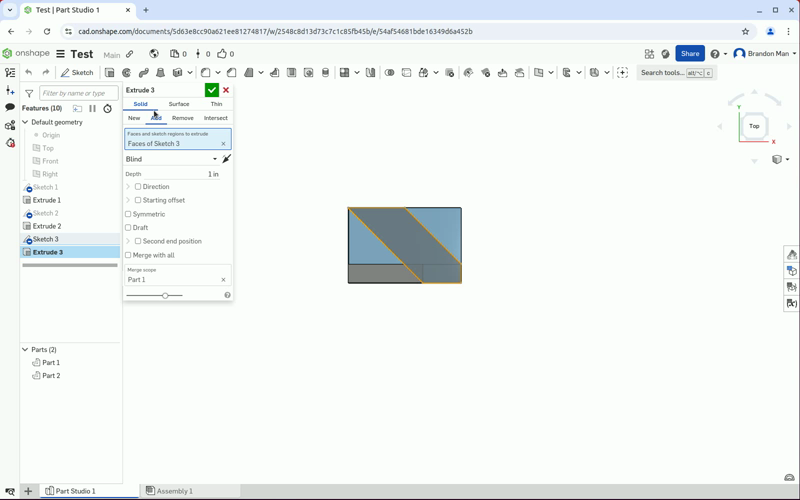
mouse_move(186, 120)
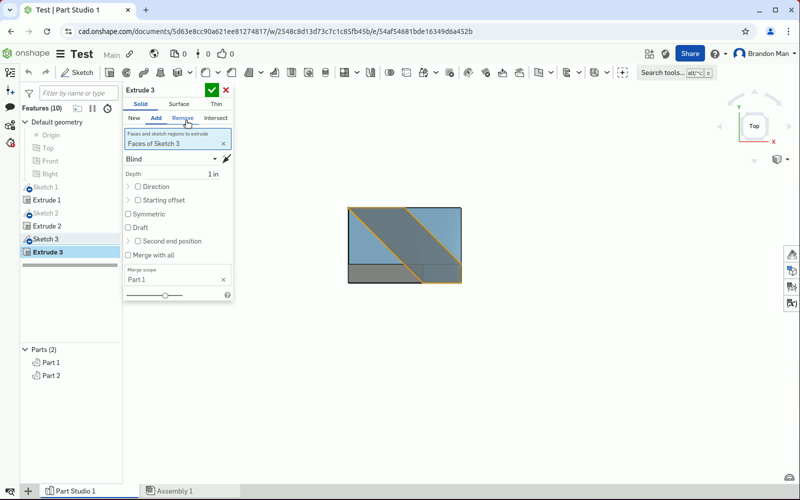
click(186, 120)
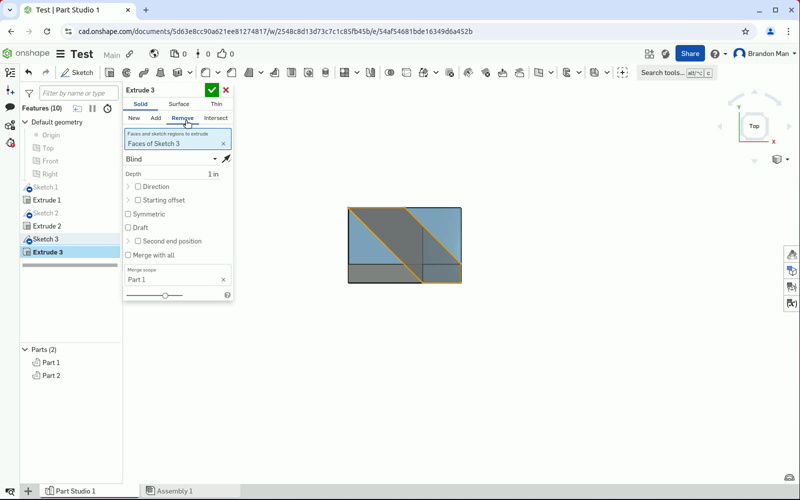
key(tab, 4)
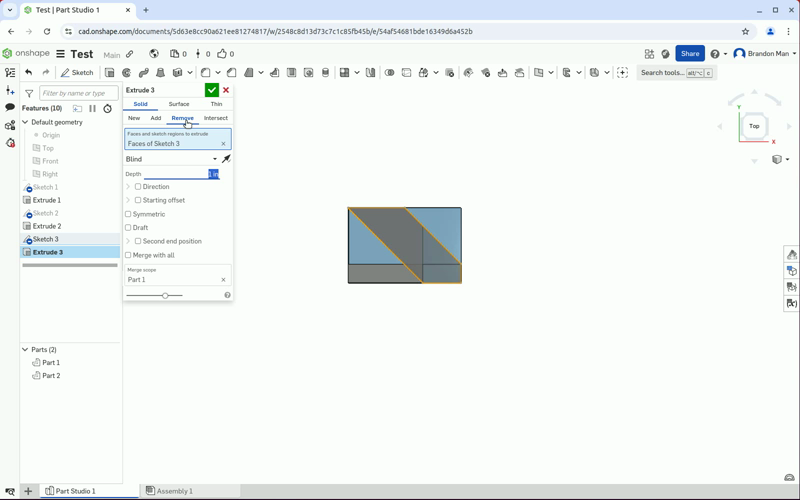
text(7.703)
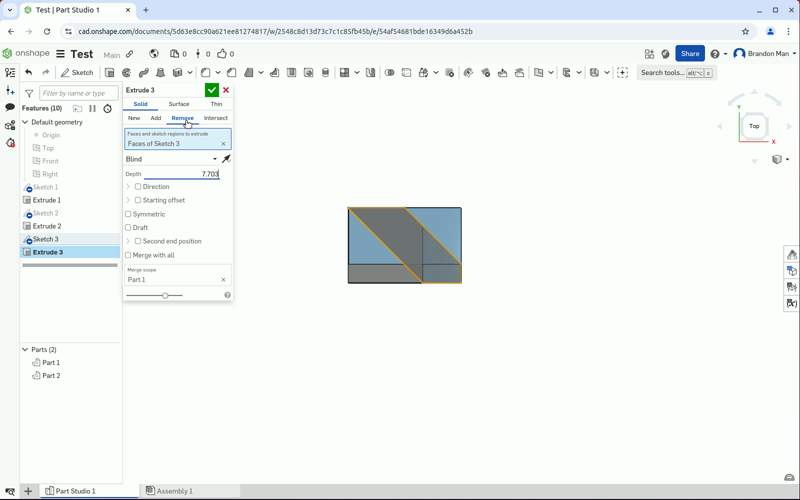
key(tab, 6)
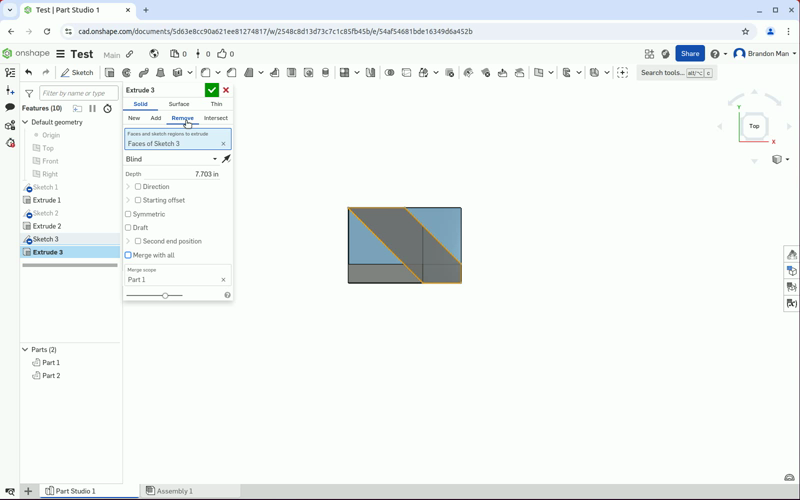
key(space)
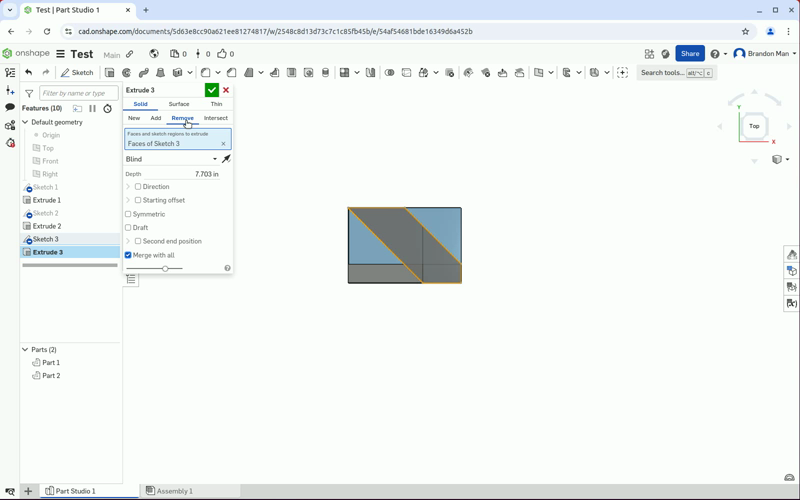
key(enter)
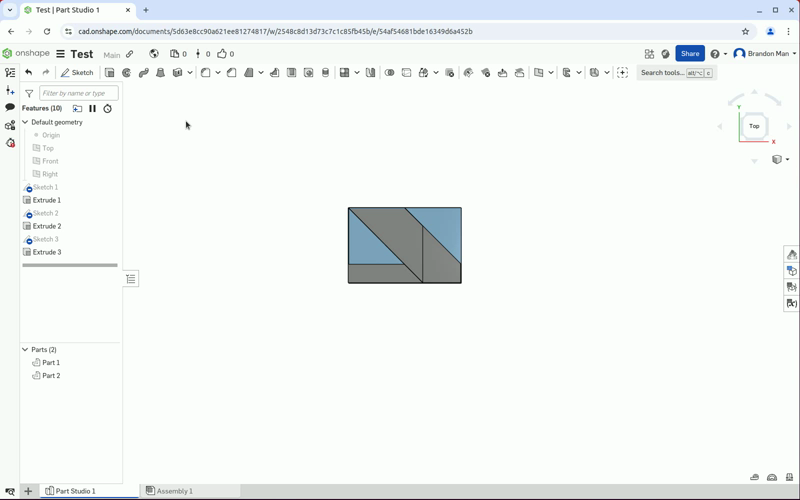
key(shift+h)
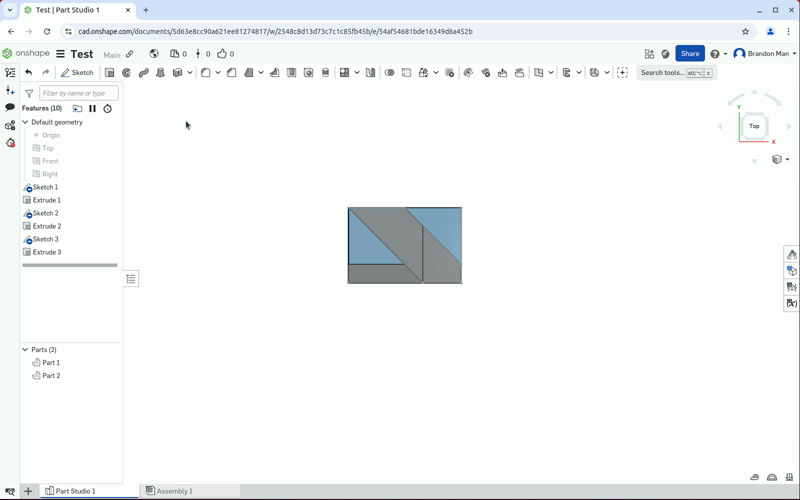
key(shift+h)
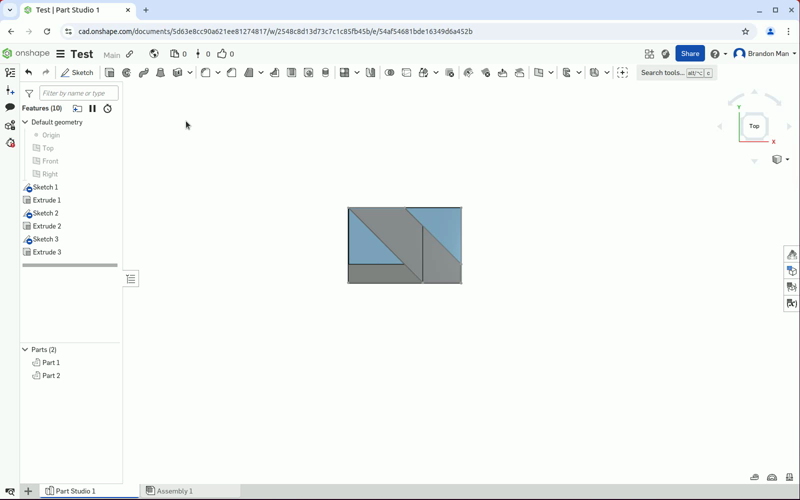
key(shift+7)
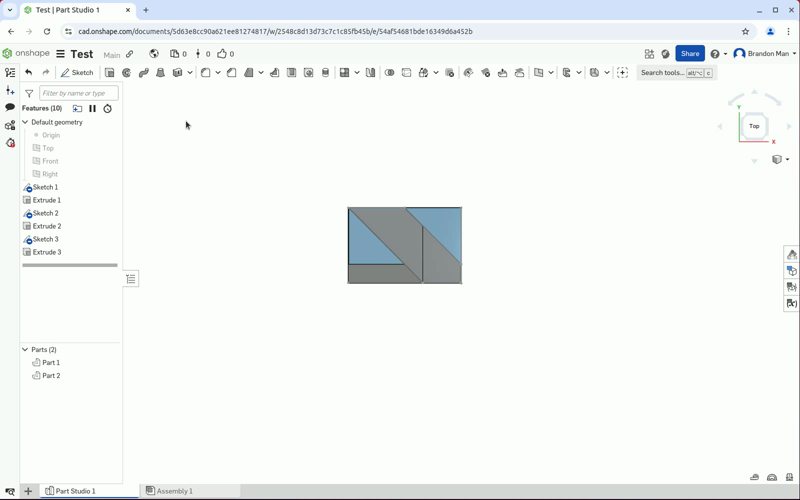
key(up, 3)
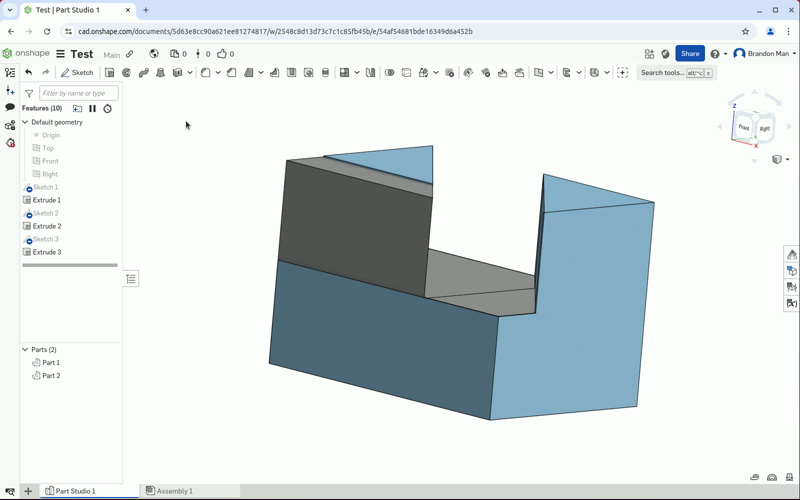
key(left, 3)
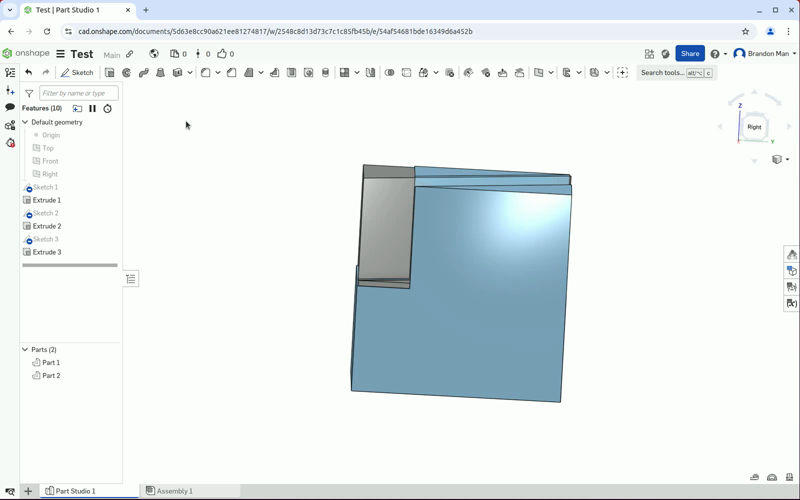
key(right, 3)
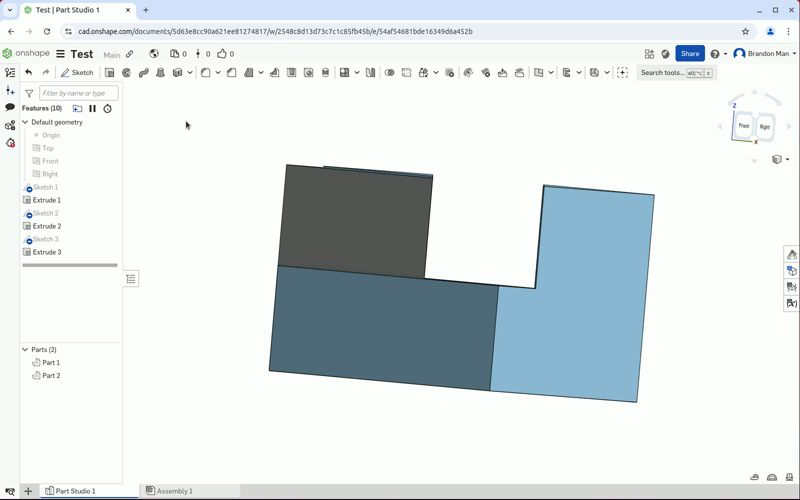
key(down, 3)
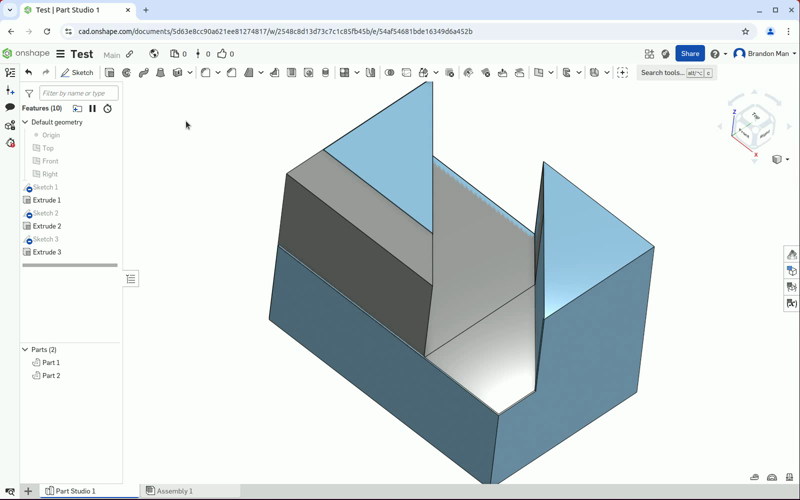
mouse_move(73, 189)
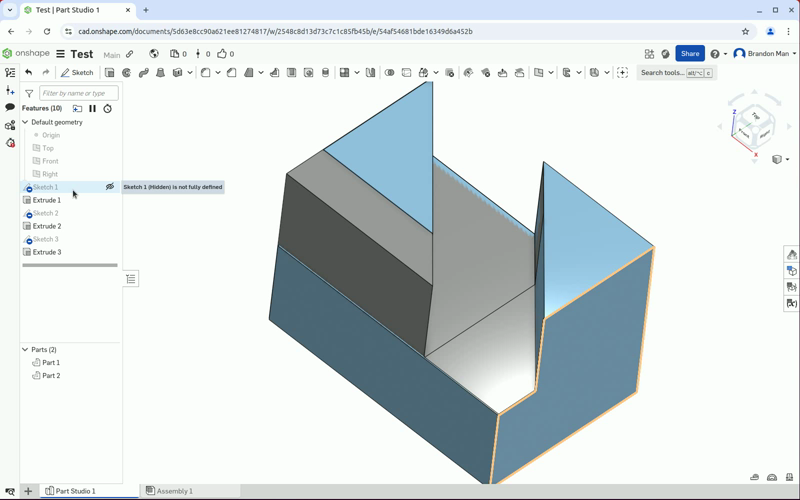
click(73, 189)